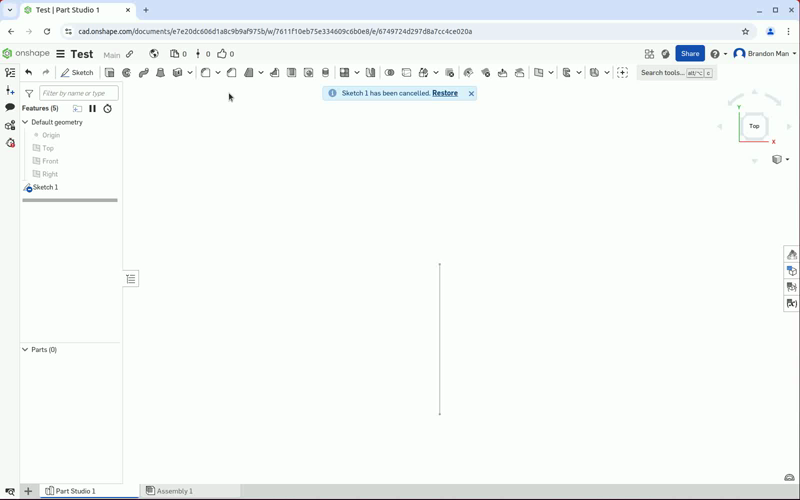
key(shift+h)
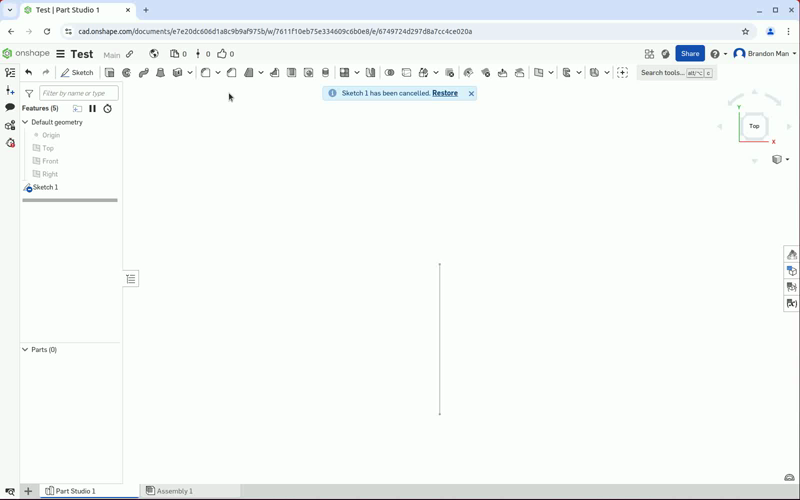
key(shift+s)
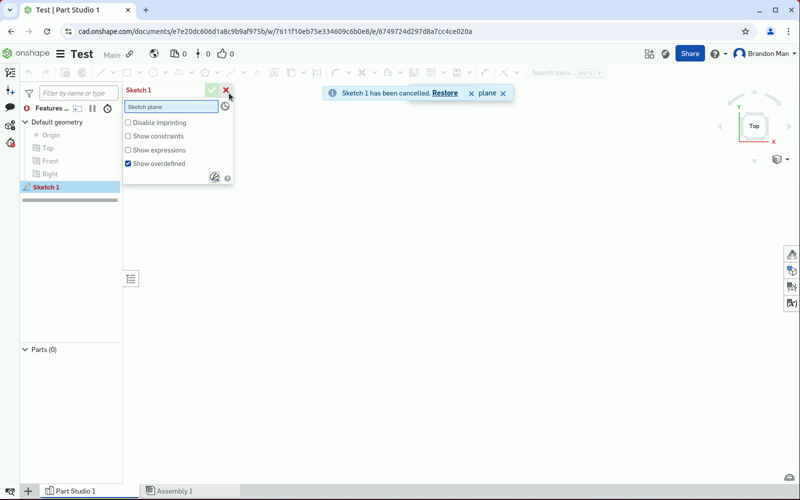
mouse_move(73, 150)
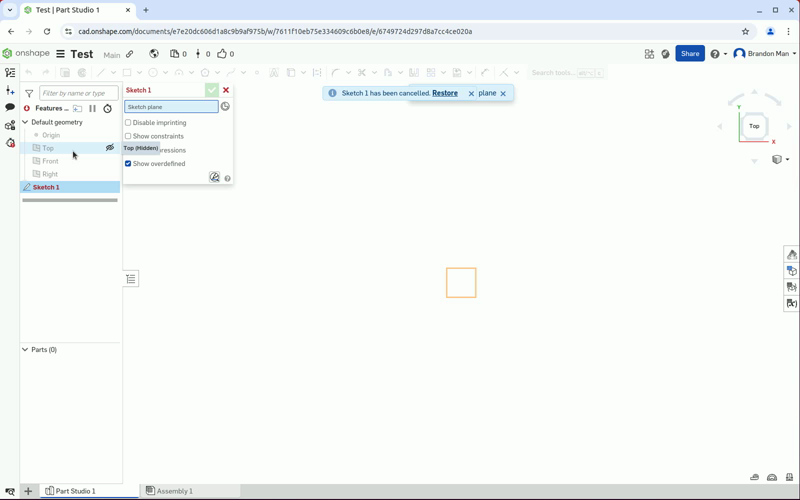
click(73, 150)
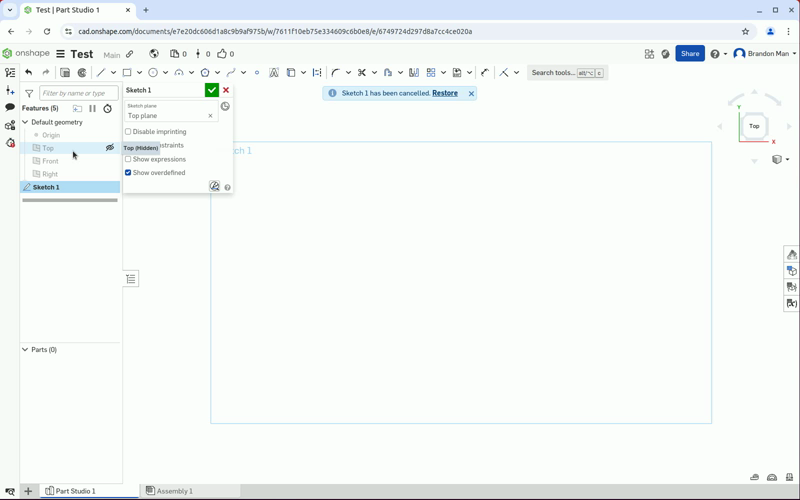
mouse_move(73, 352)
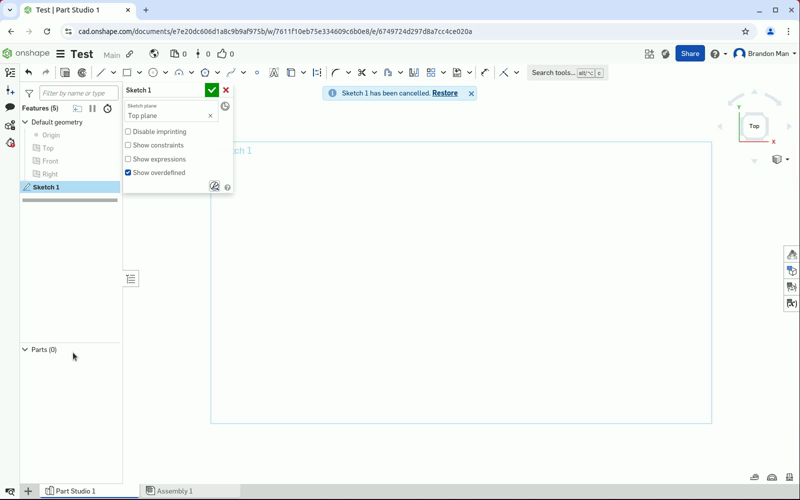
key(y)
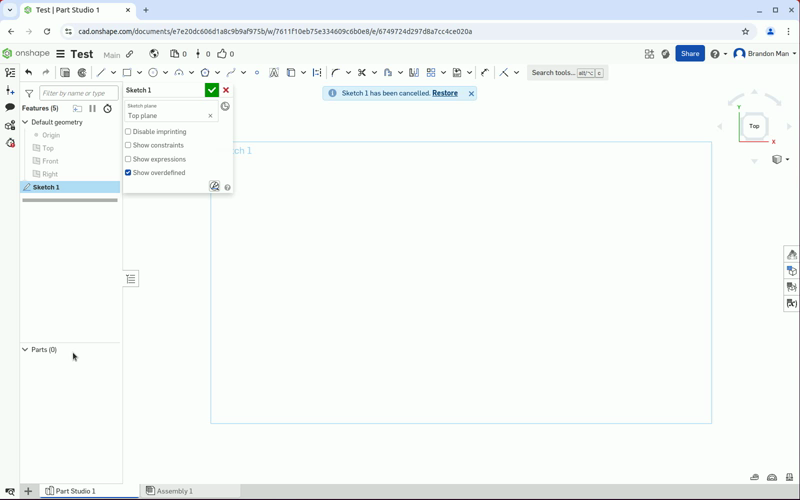
key(l)
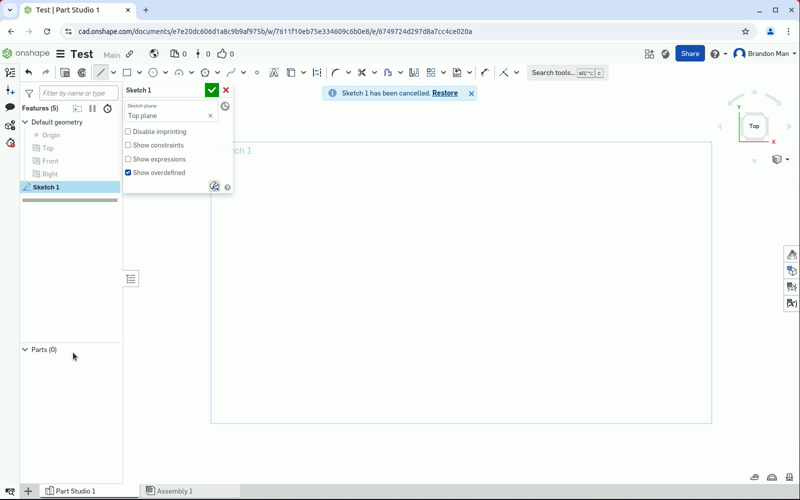
key_down(shift)
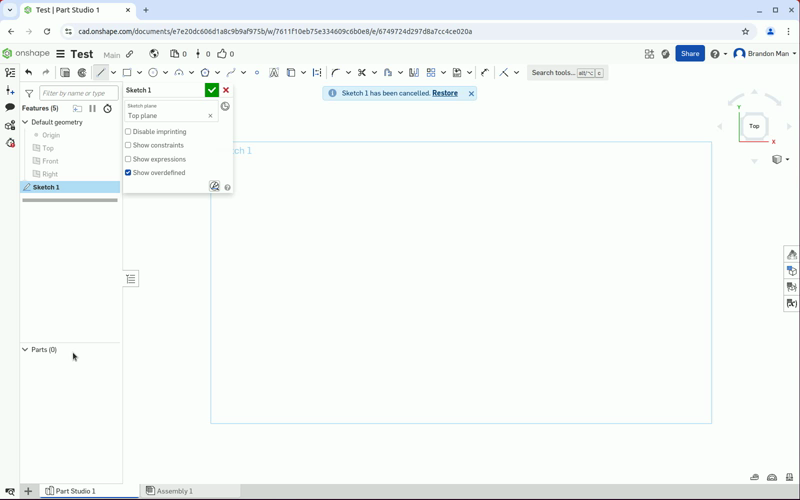
mouse_move(348, 330)
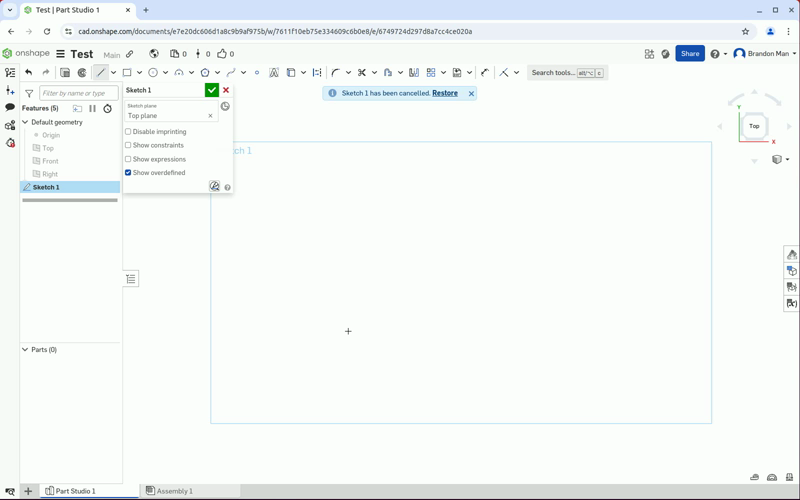
click(348, 330)
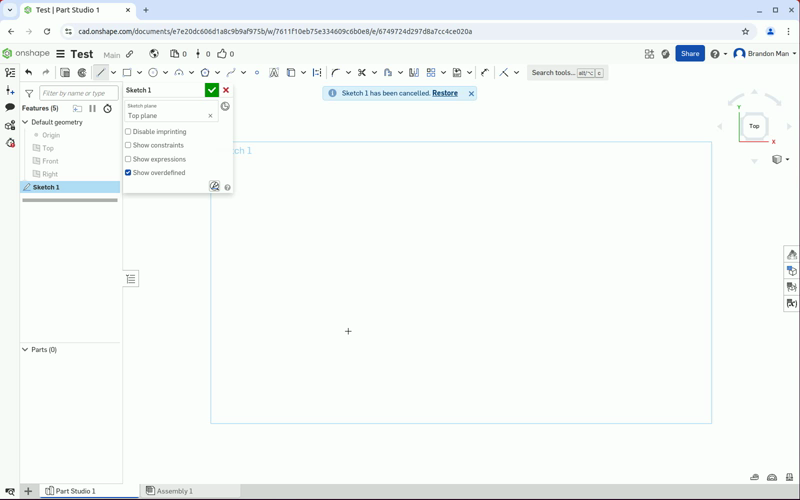
key_up(shift)
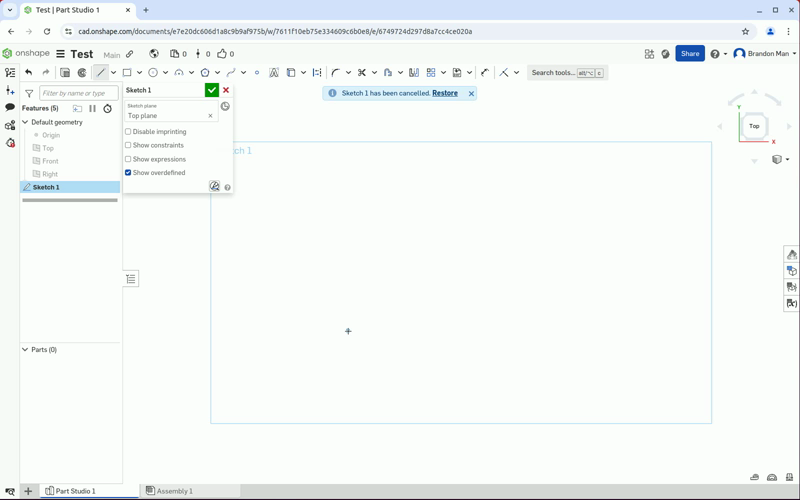
key_down(shift)
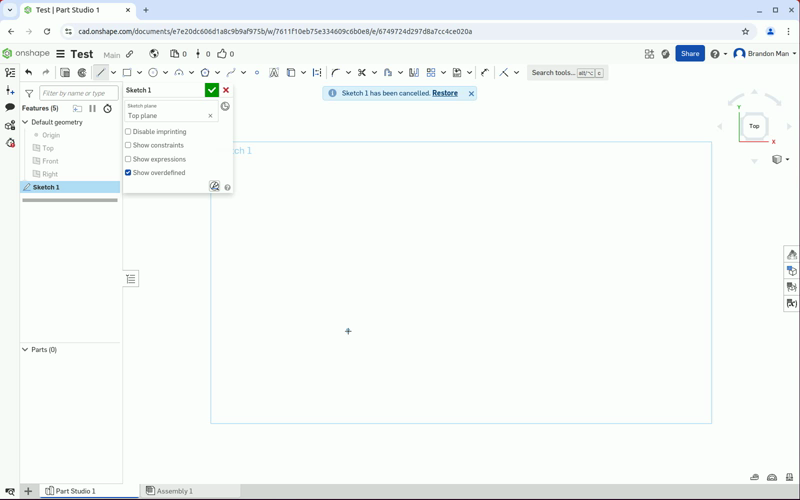
mouse_move(572, 330)
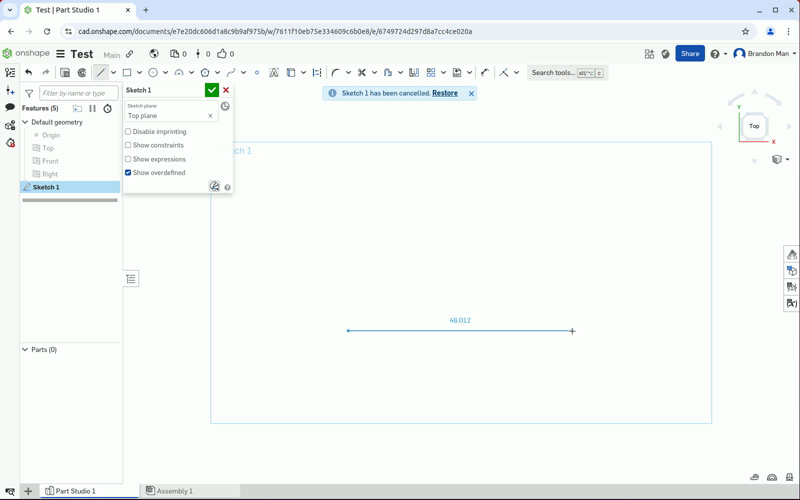
click(572, 330)
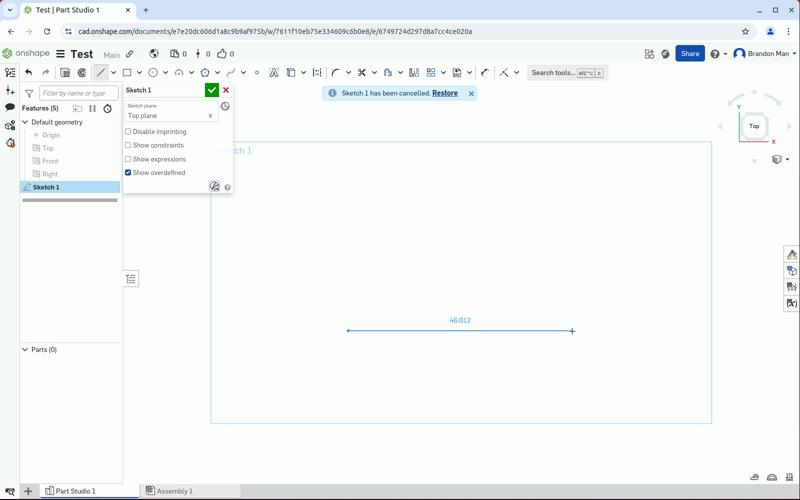
key_up(shift)
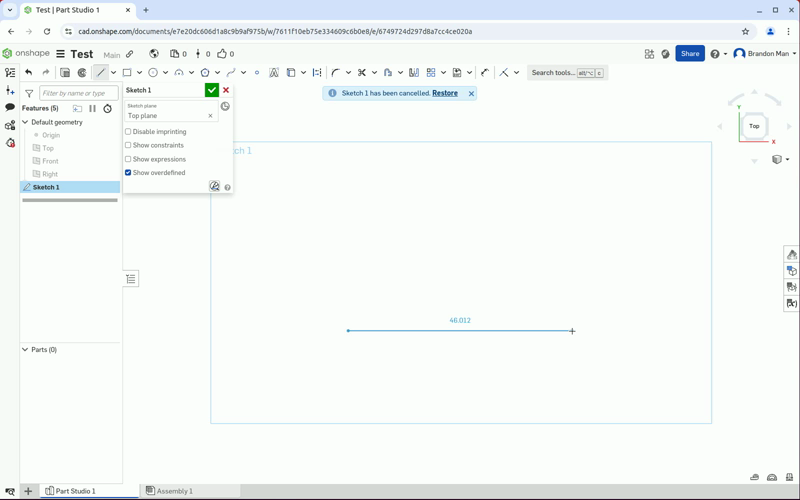
key_down(shift)
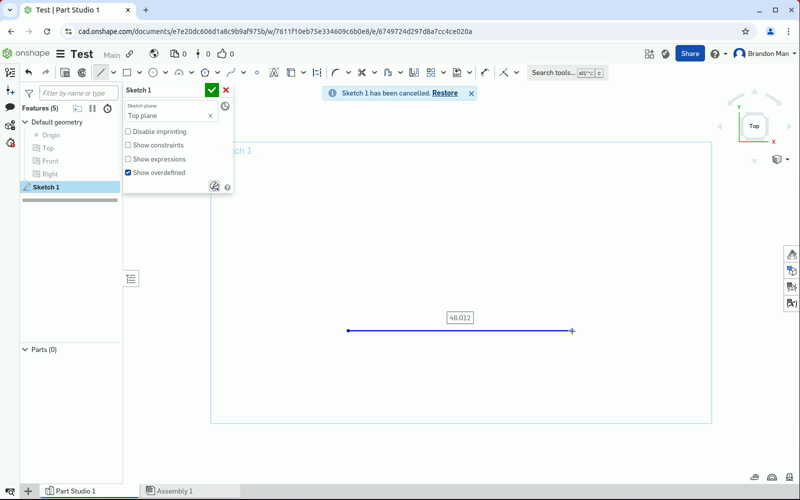
mouse_move(572, 234)
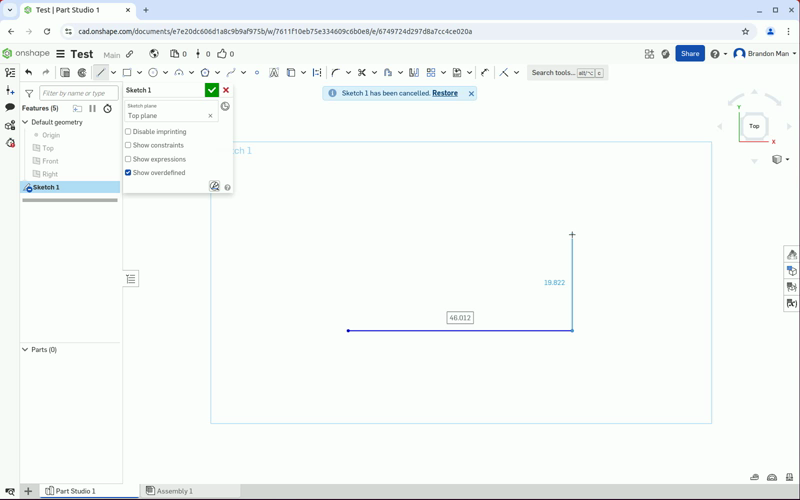
click(572, 234)
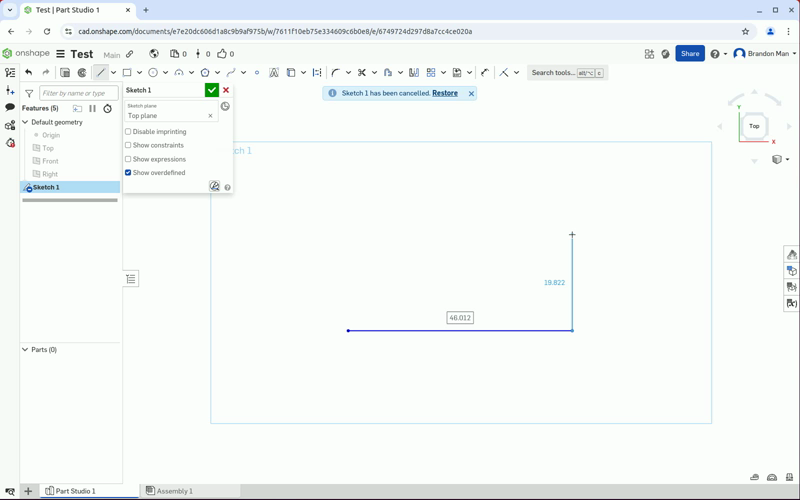
key_up(shift)
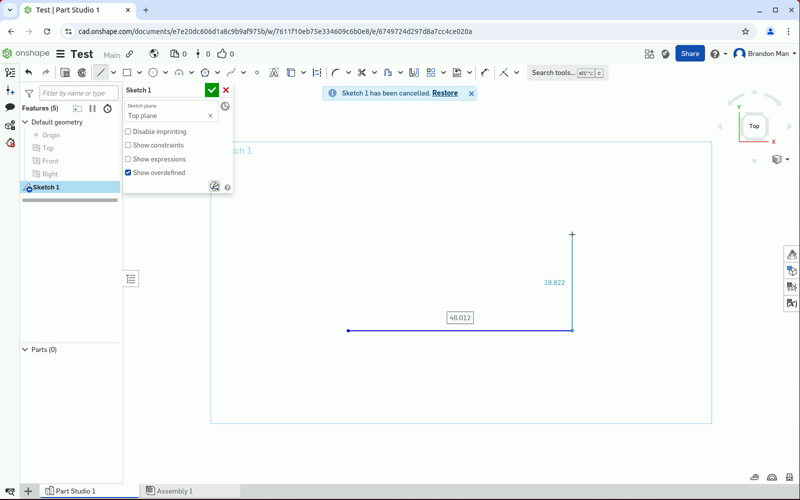
key_down(shift)
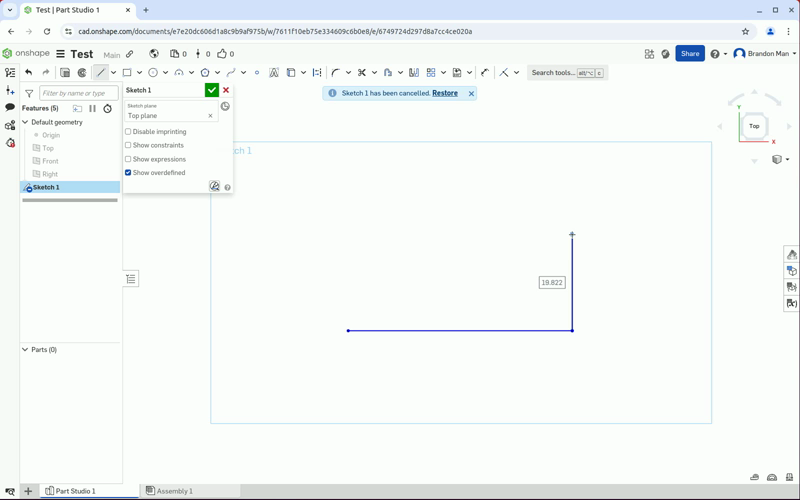
mouse_move(348, 234)
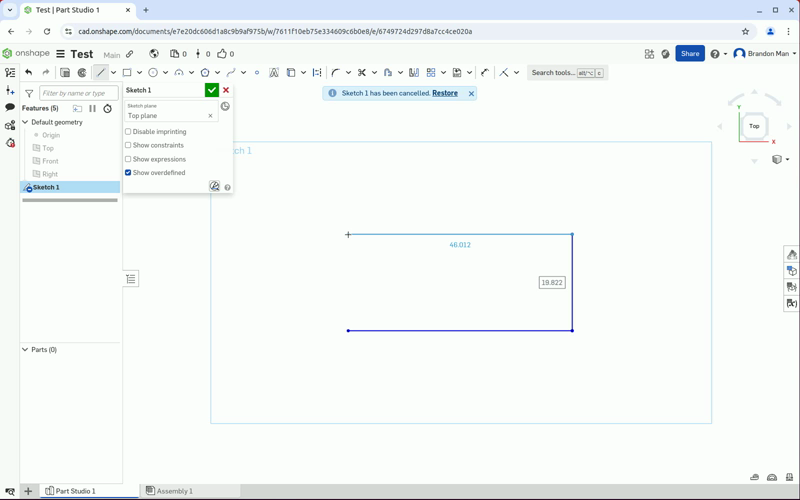
click(348, 234)
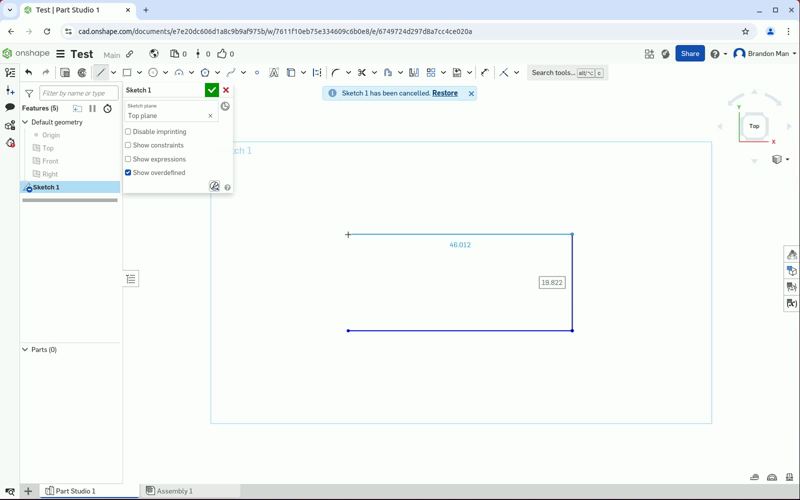
key_up(shift)
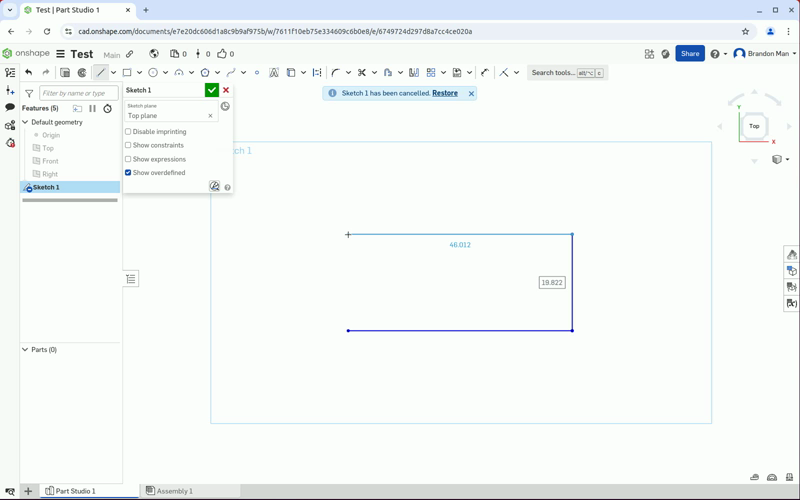
key_down(shift)
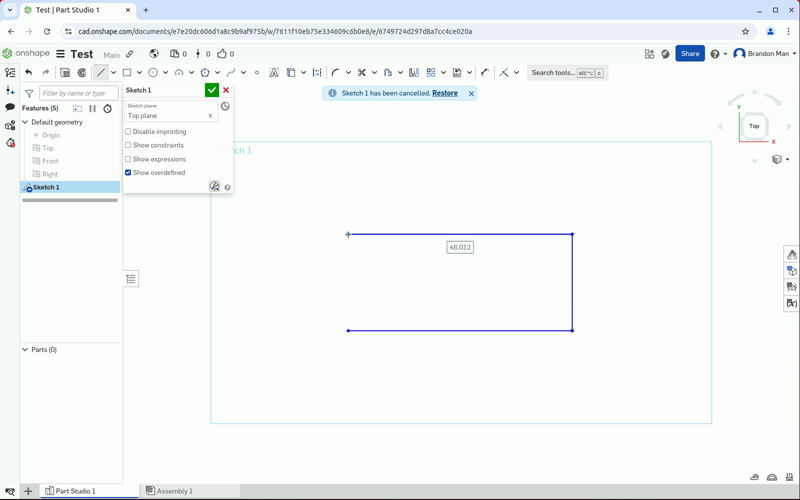
mouse_move(348, 330)
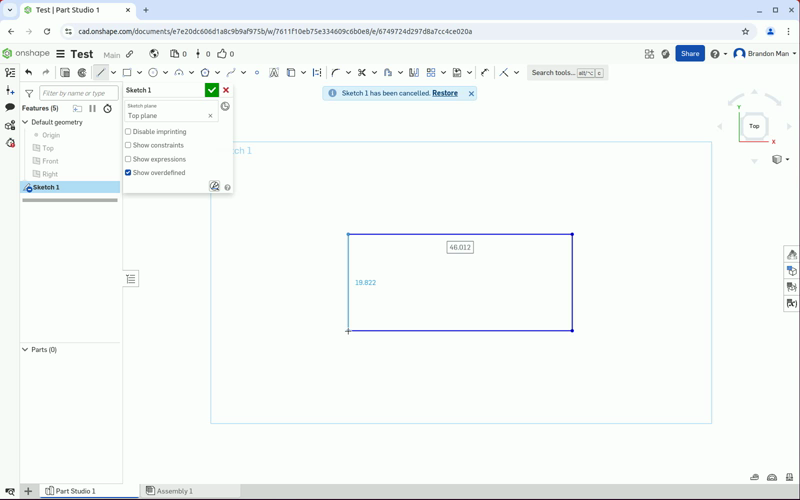
key_up(shift)
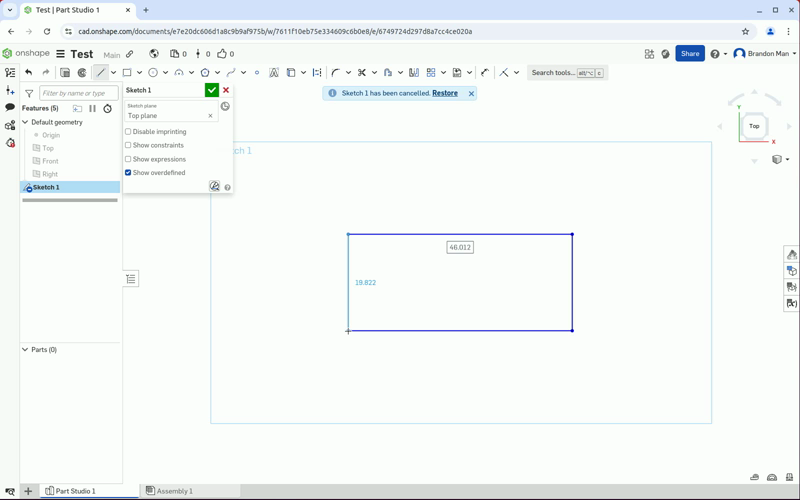
click(348, 330)
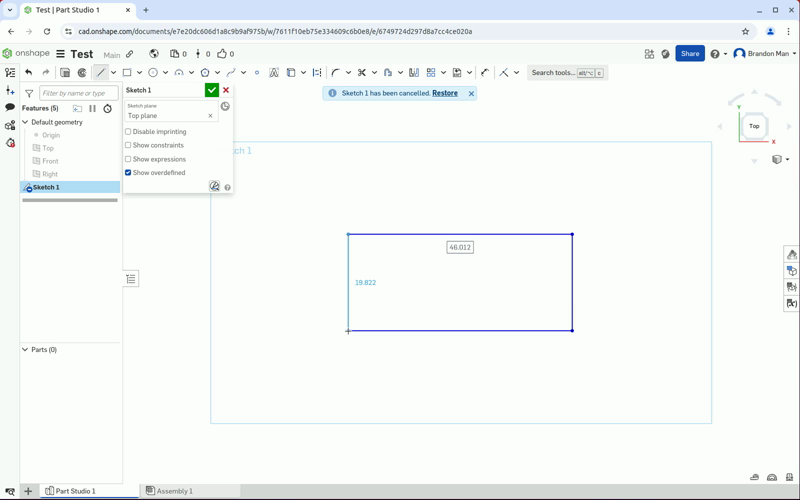
key(esc)
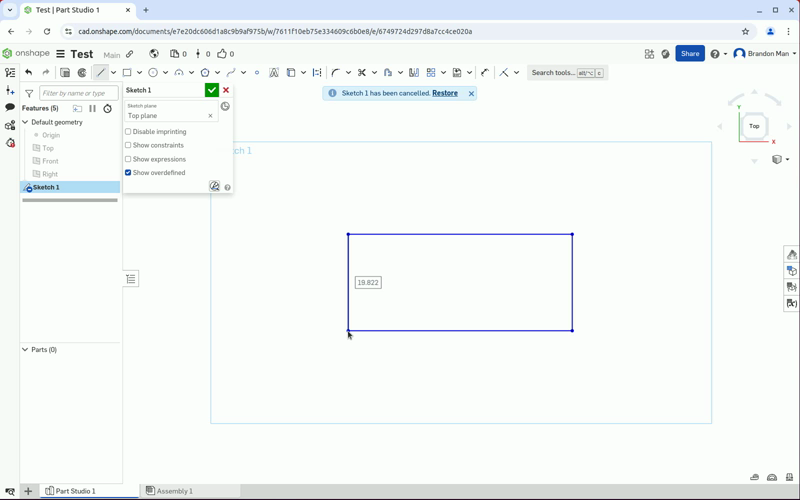
mouse_move(389, 290)
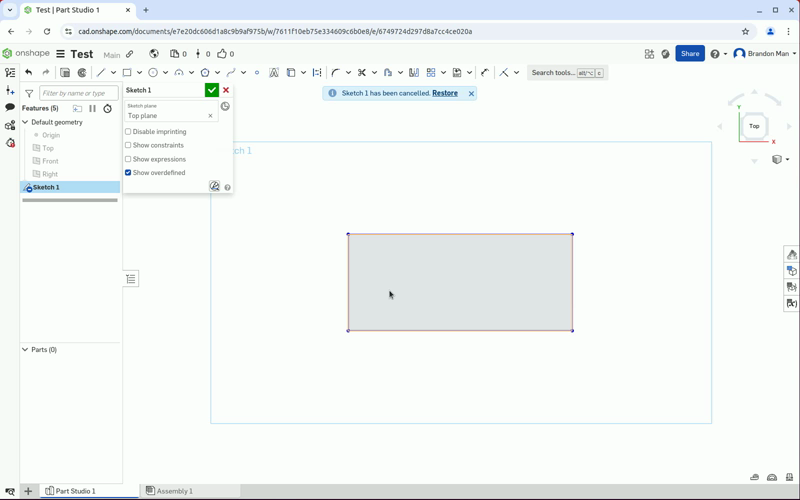
click(389, 290)
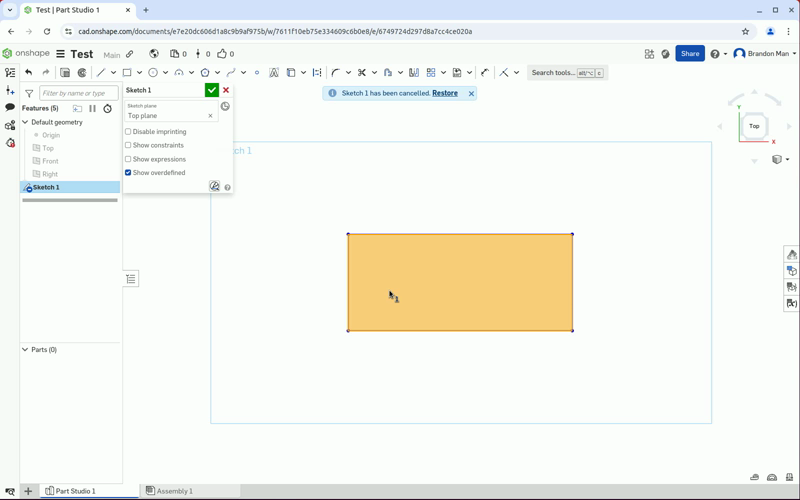
mouse_move(73, 352)
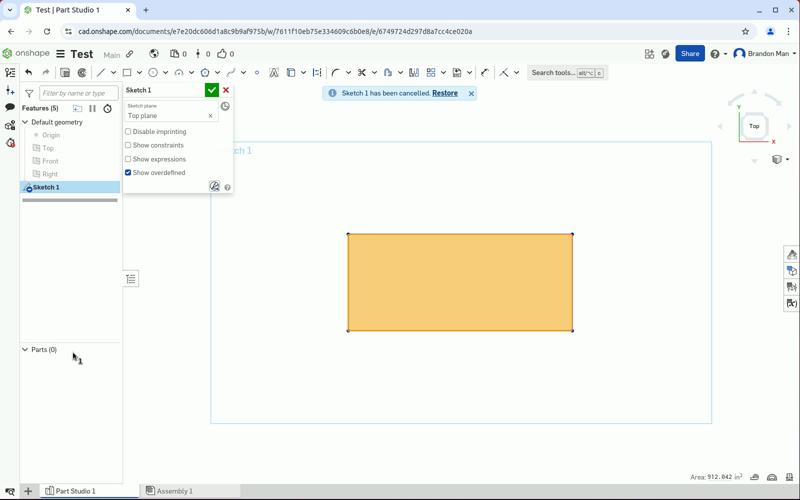
key(shift+y)
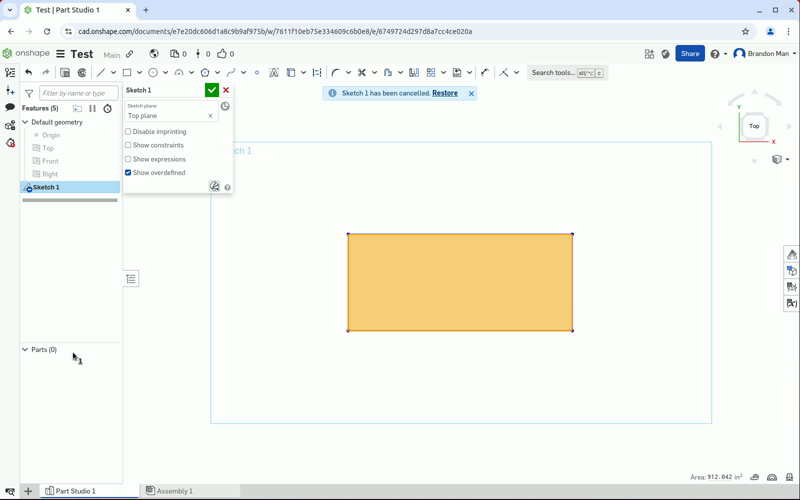
key(shift+e)
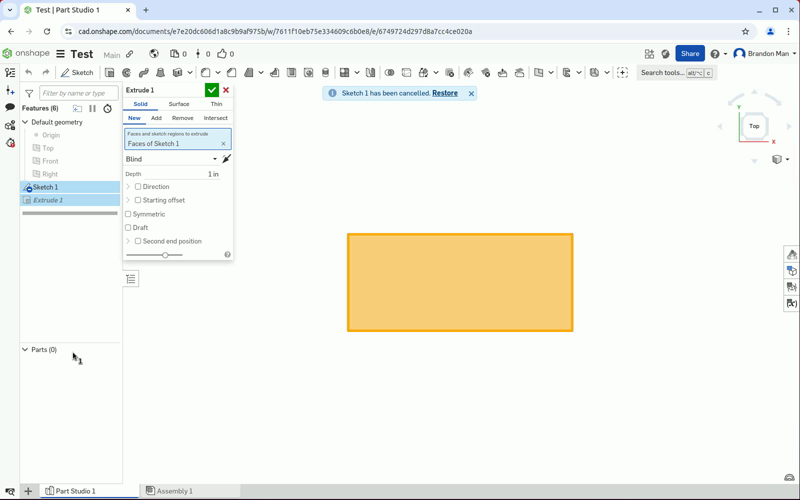
mouse_move(143, 106)
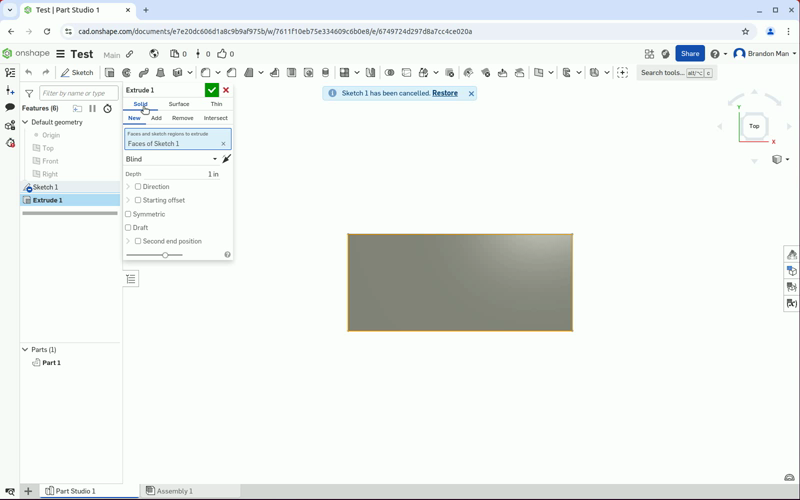
click(143, 106)
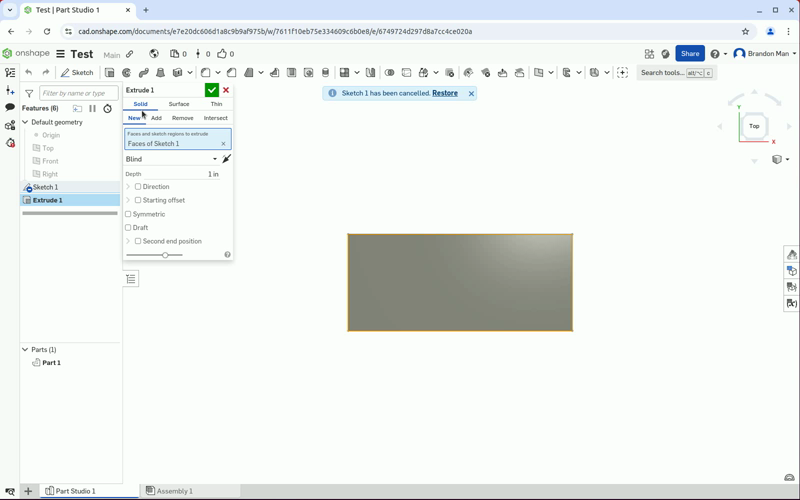
mouse_move(137, 120)
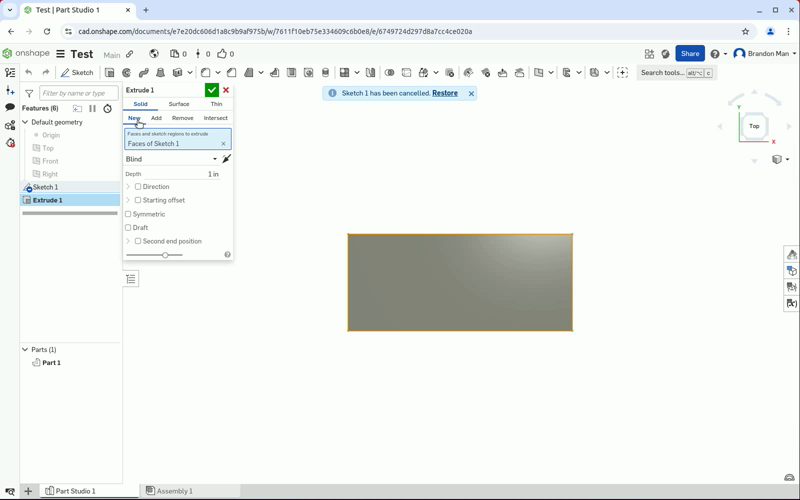
click(137, 120)
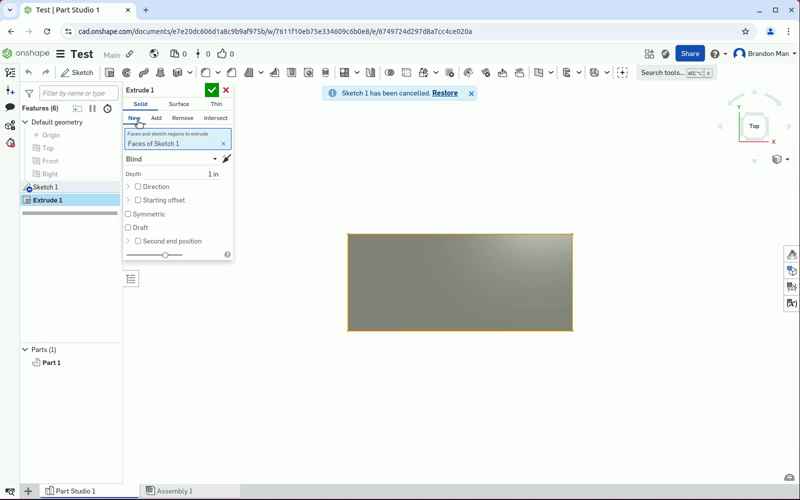
key(tab, 4)
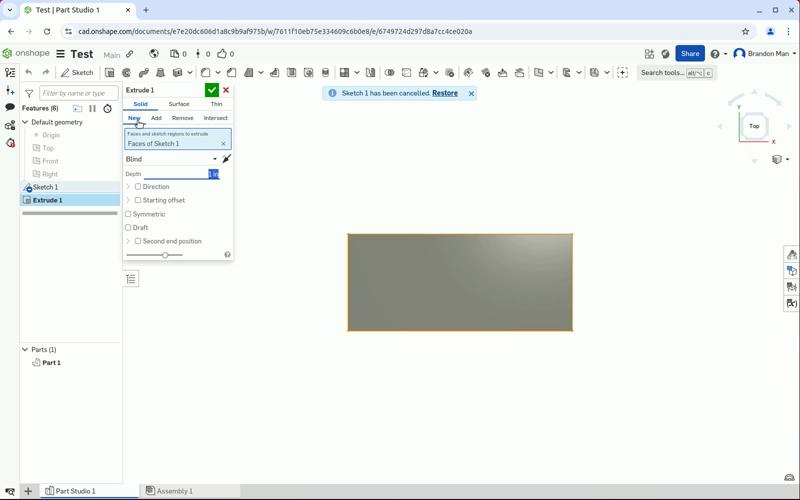
text(19.738)
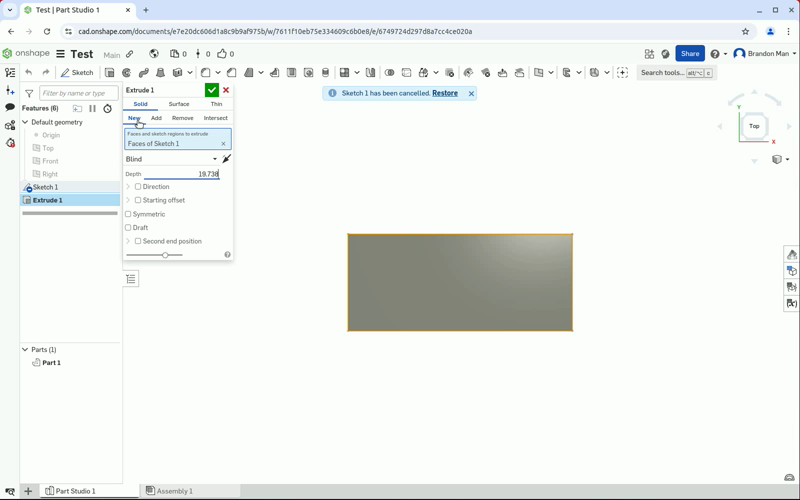
key(enter)
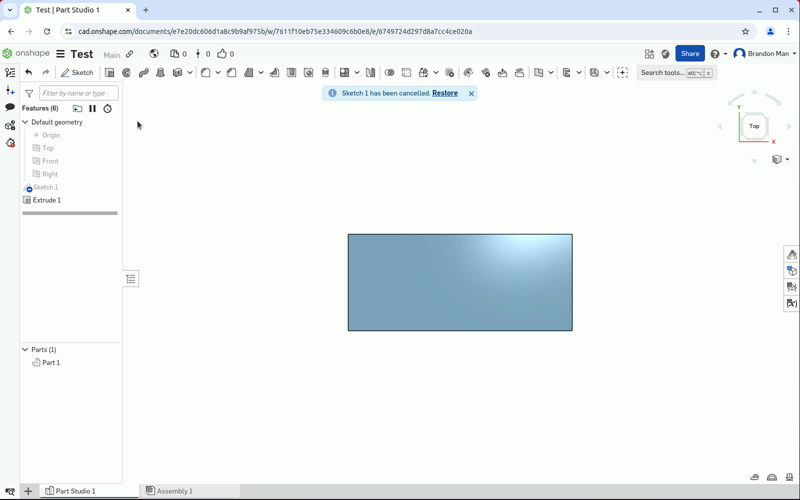
key(shift+h)
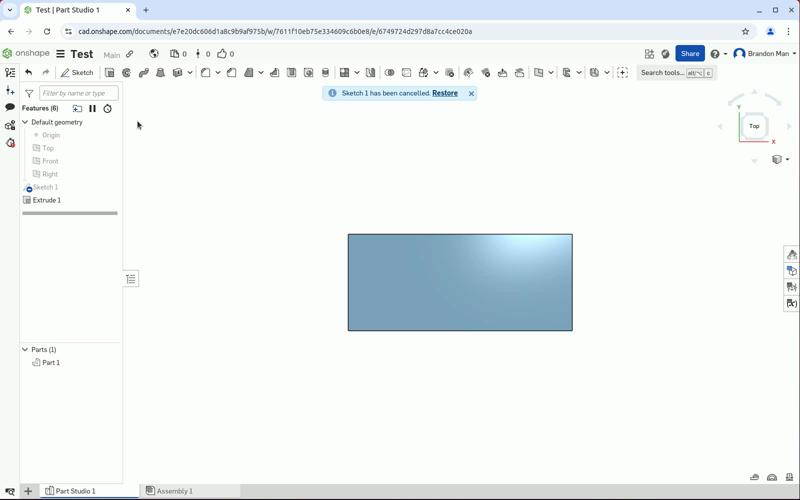
key(shift+h)
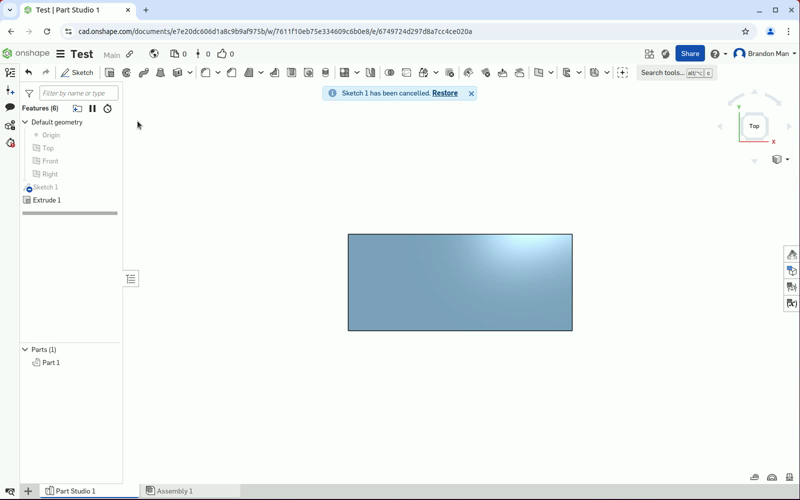
mouse_move(73, 189)
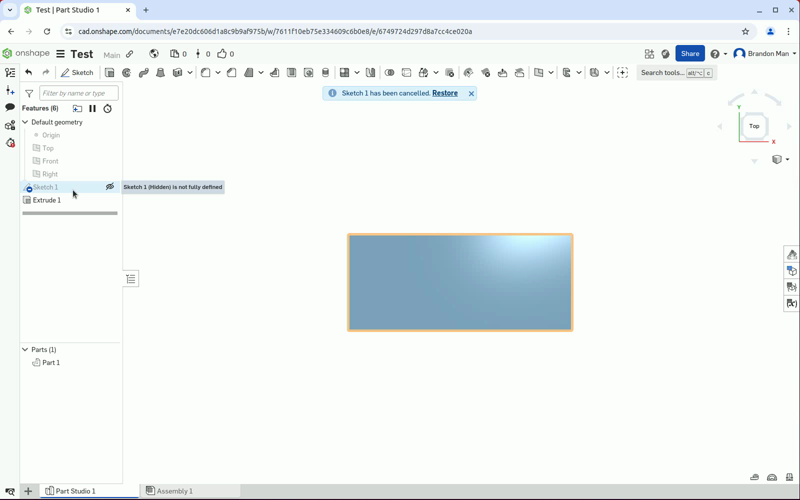
click(73, 189)
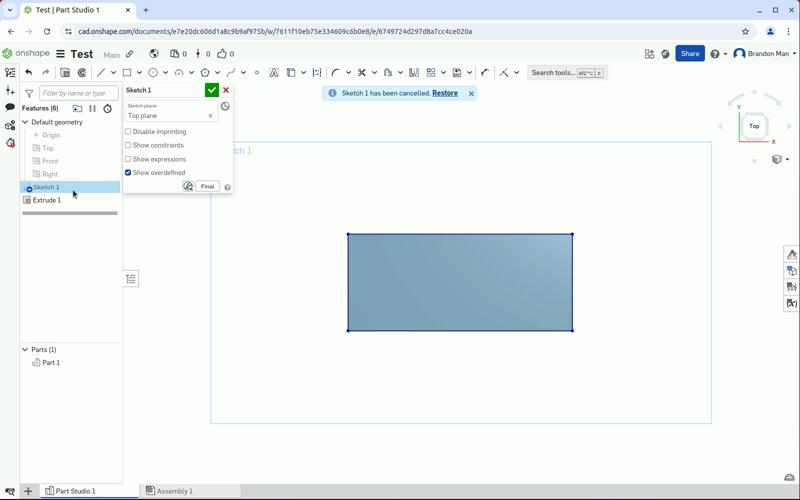
mouse_move(229, 92)
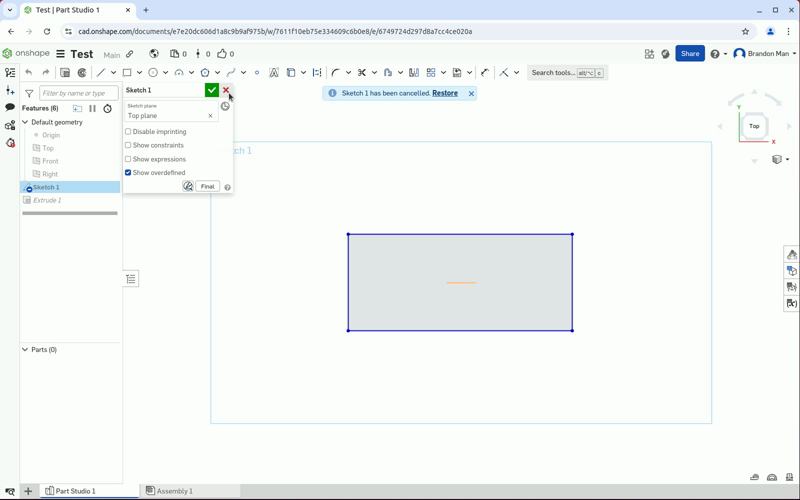
click(229, 92)
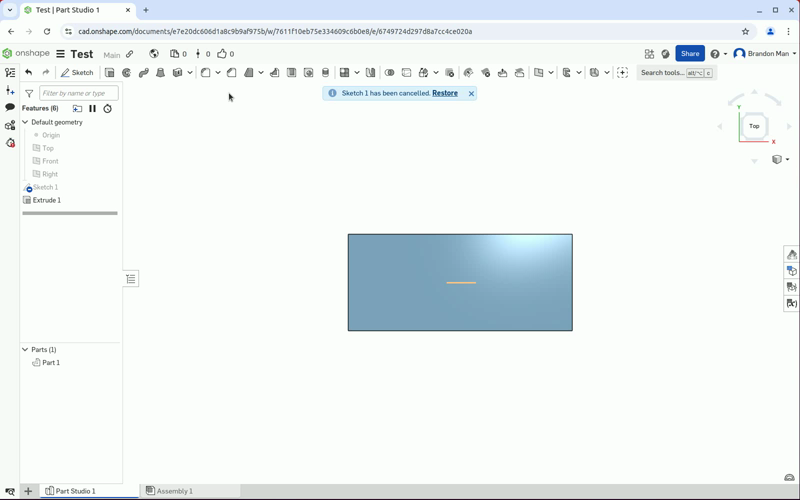
mouse_move(541, 75)
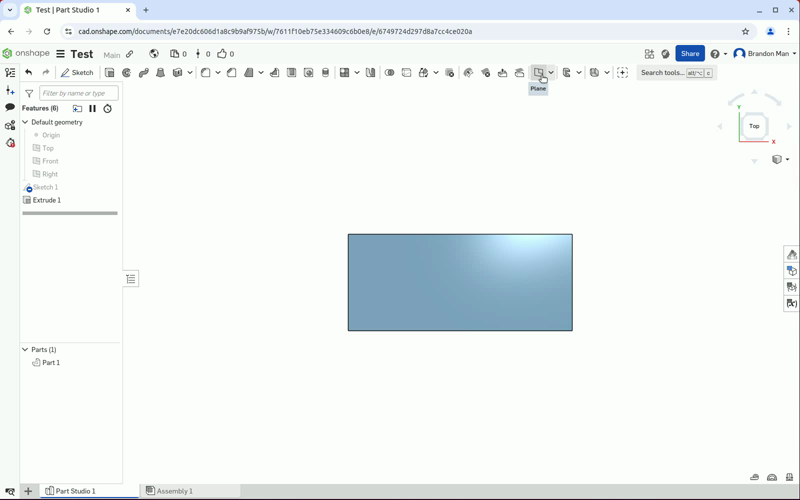
click(541, 75)
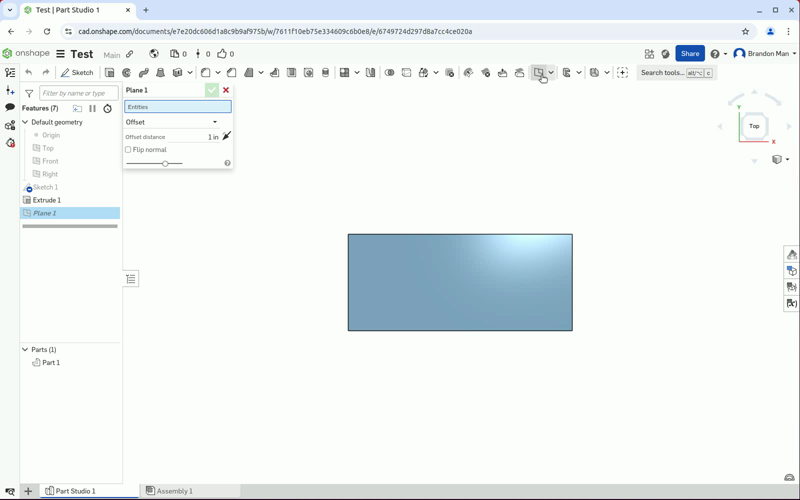
mouse_move(73, 150)
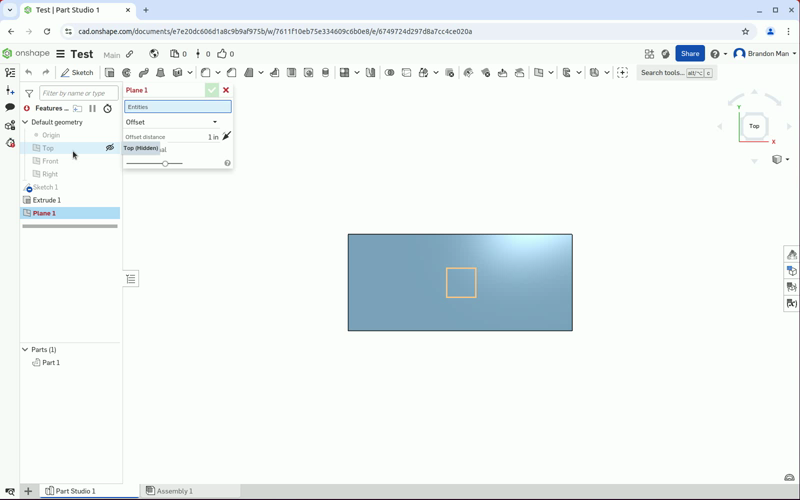
click(73, 150)
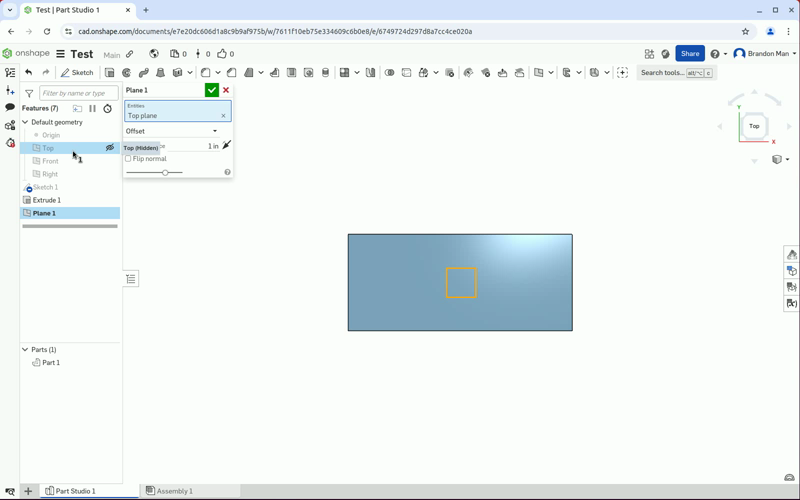
key(tab, 2)
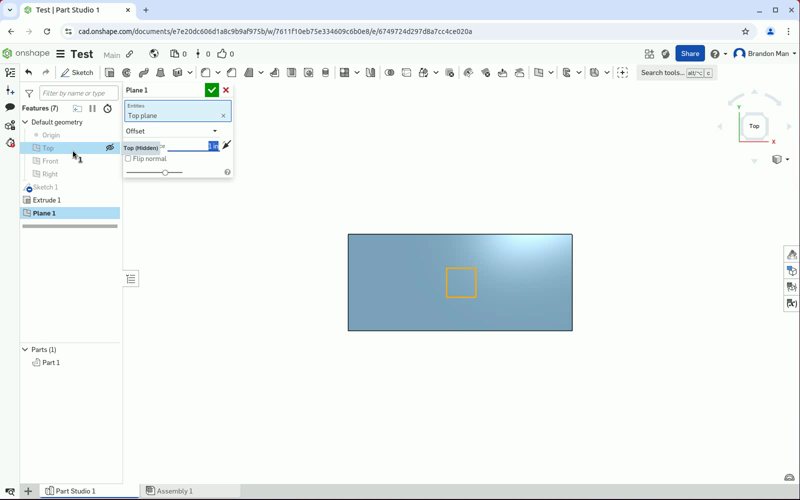
text(19.75)
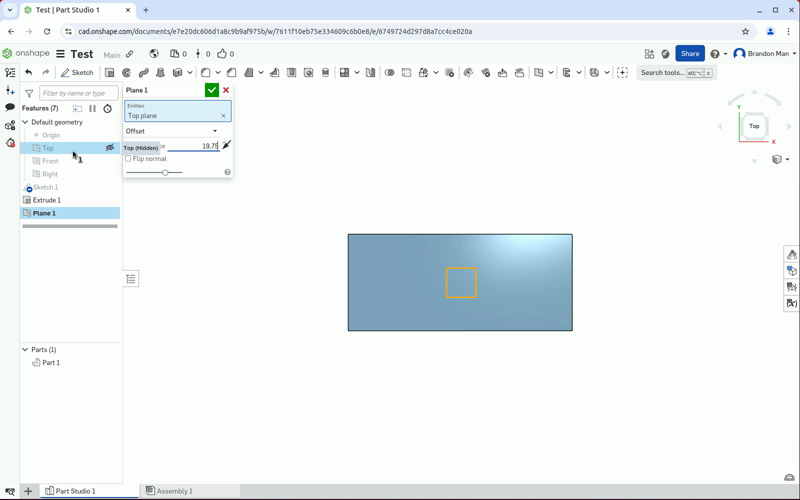
key(enter, 2)
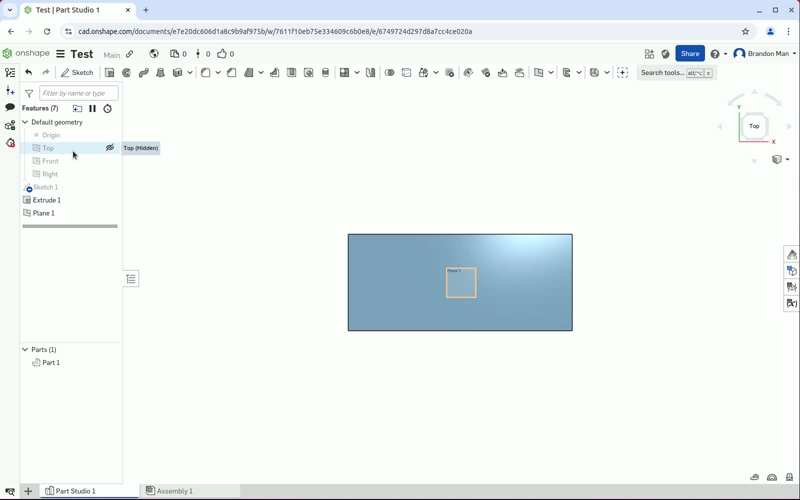
key(shift+s)
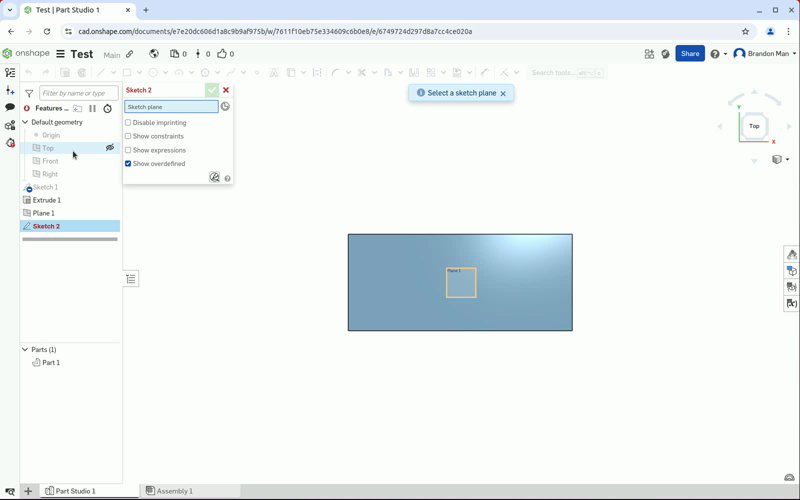
mouse_move(73, 215)
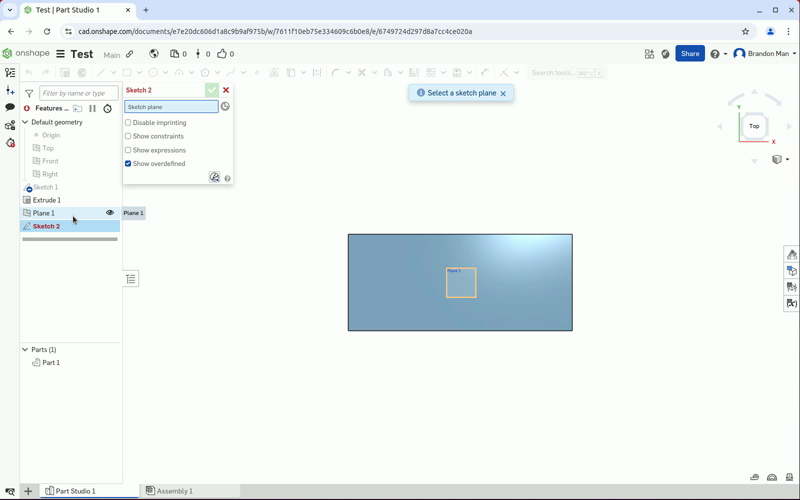
click(73, 215)
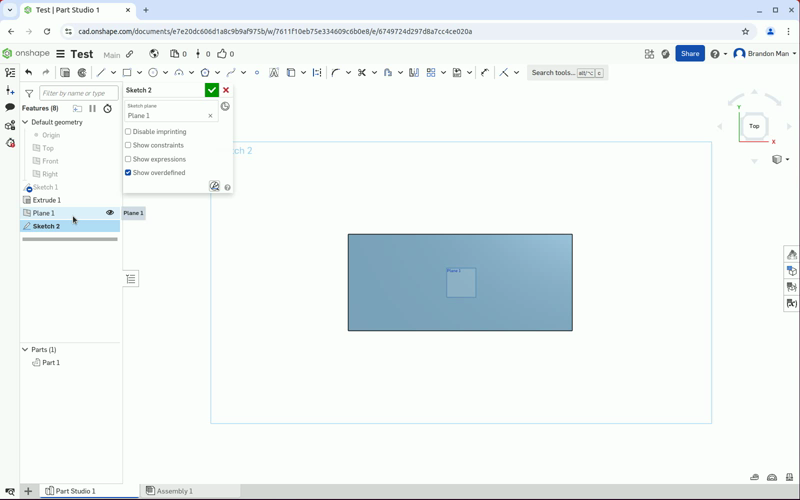
mouse_move(73, 352)
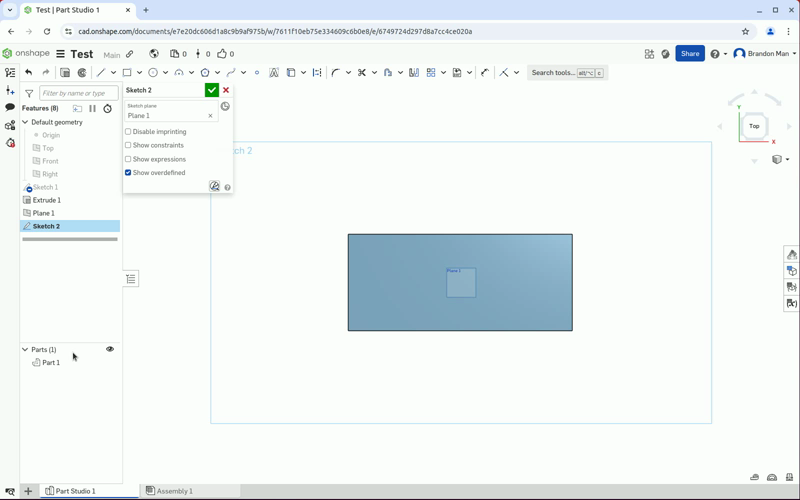
key(y)
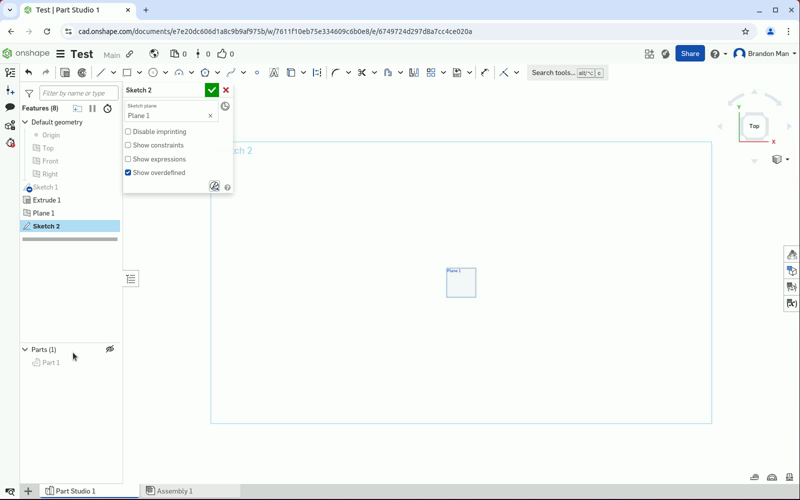
key(c)
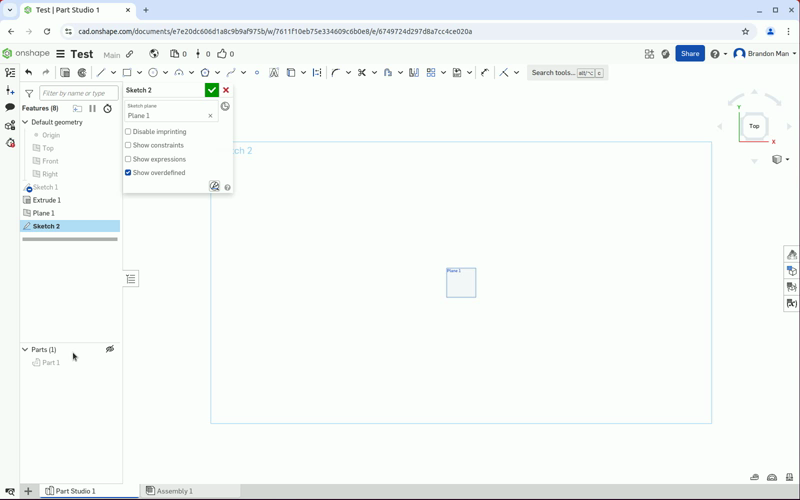
key_down(shift)
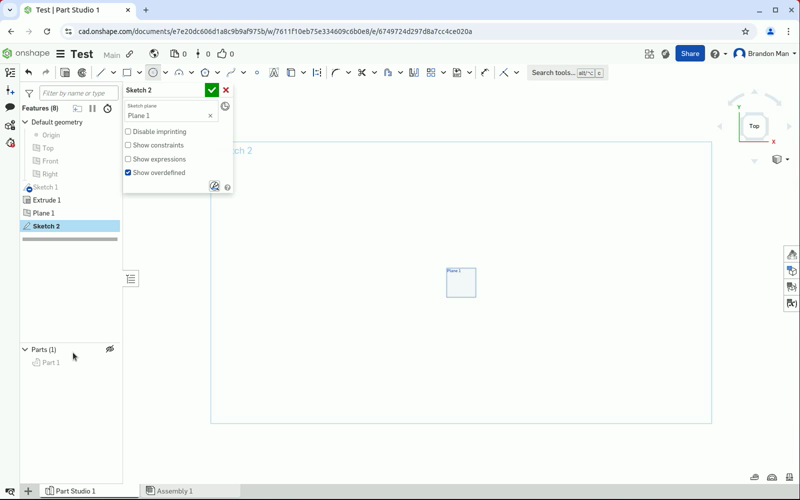
mouse_move(522, 281)
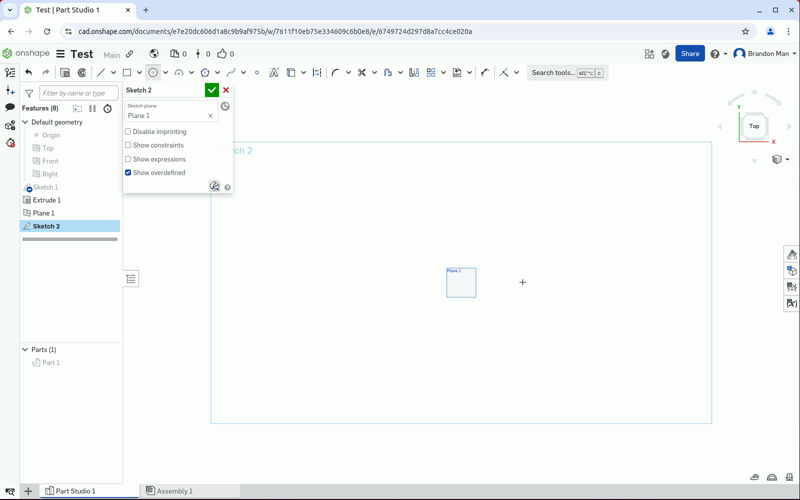
click(522, 281)
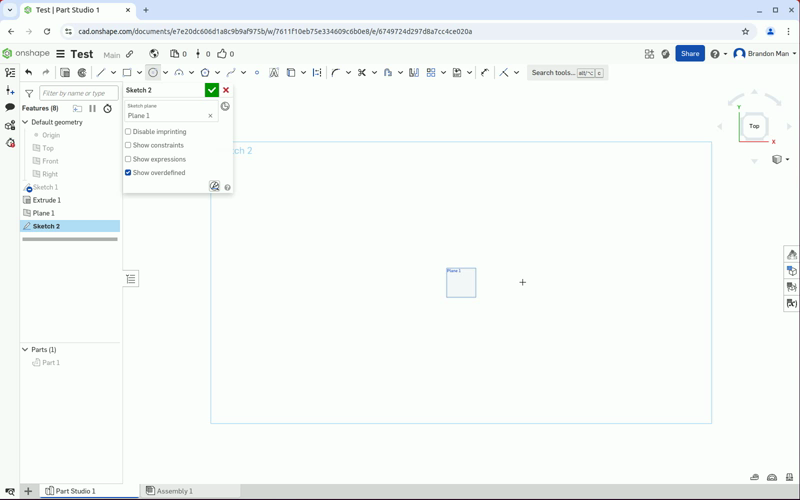
key_up(shift)
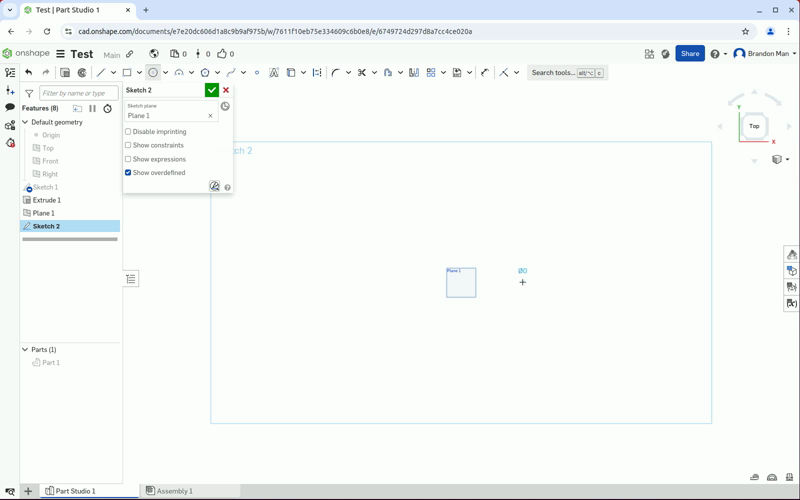
mouse_move(539, 281)
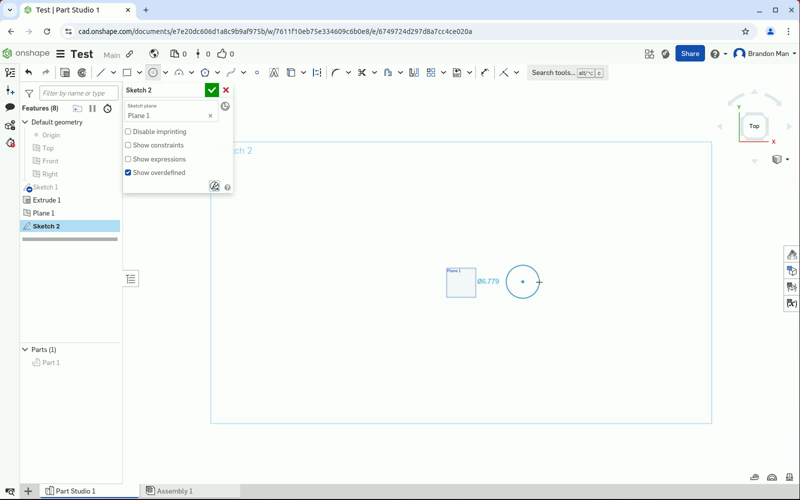
click(539, 281)
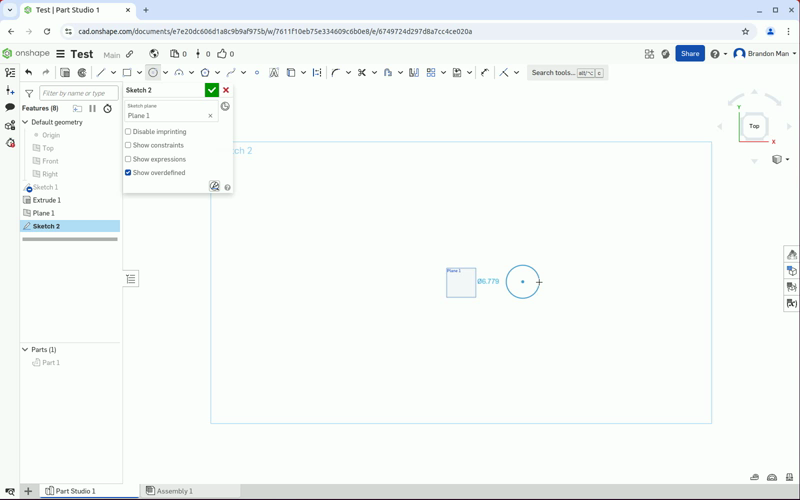
key(esc)
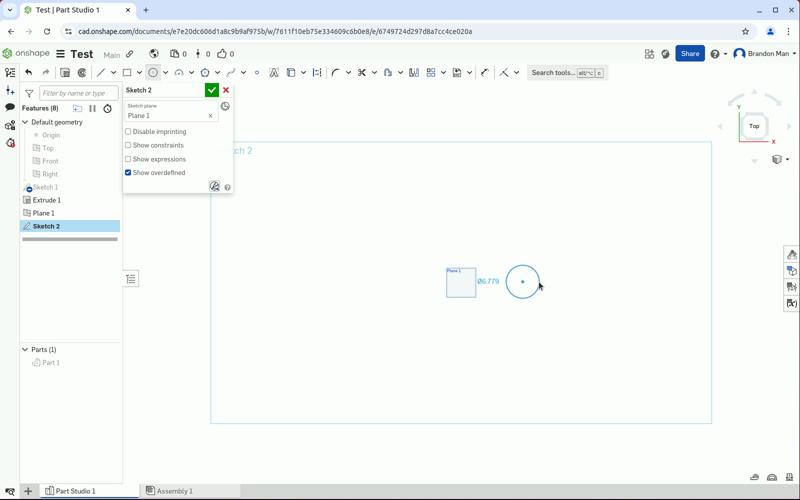
mouse_move(513, 276)
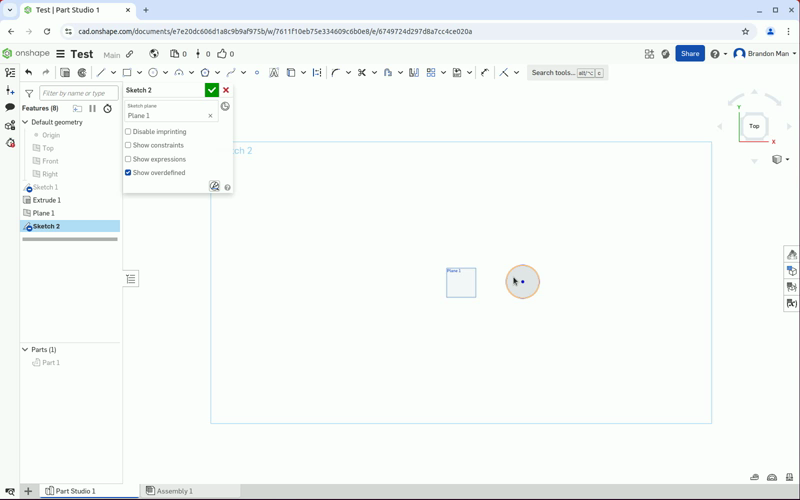
scroll(6)
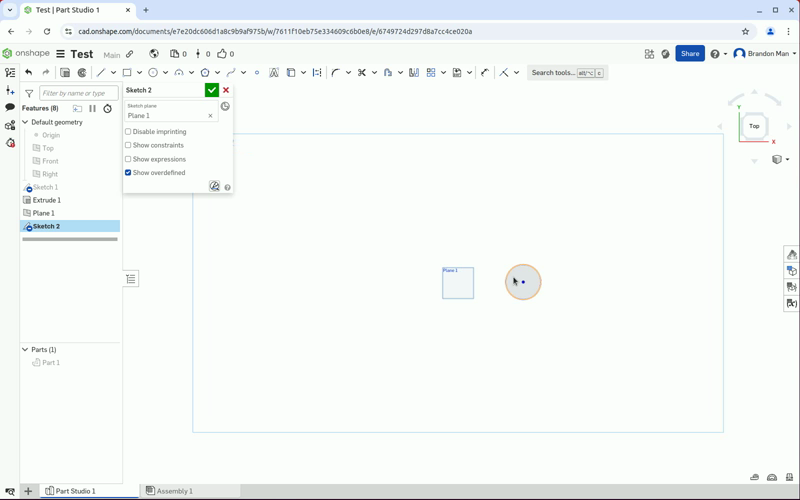
scroll(6)
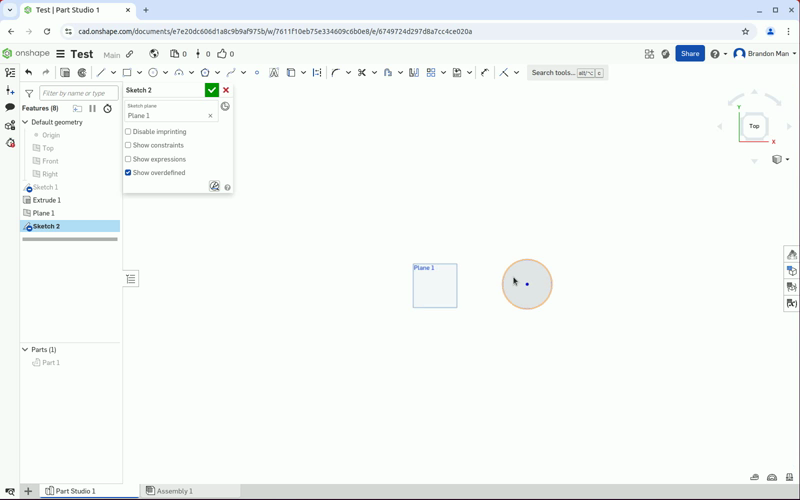
scroll(6)
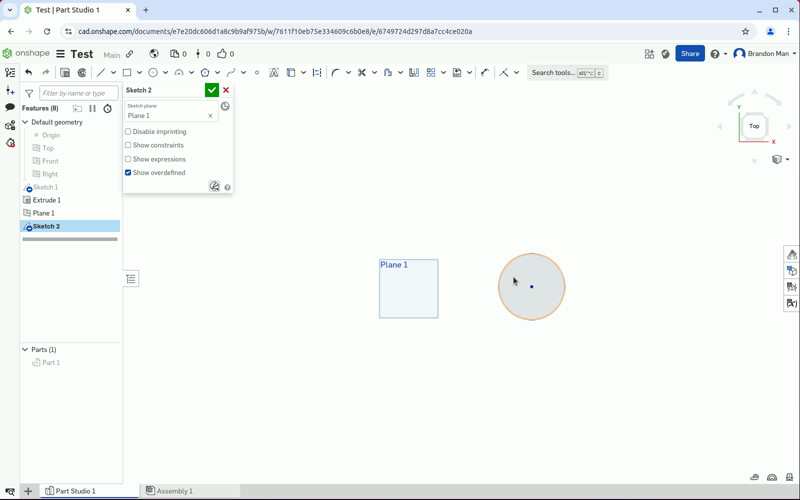
scroll(6)
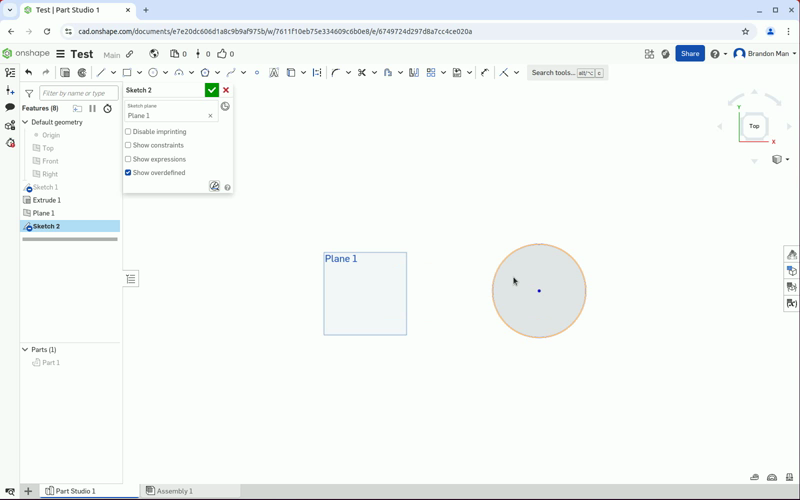
scroll(6)
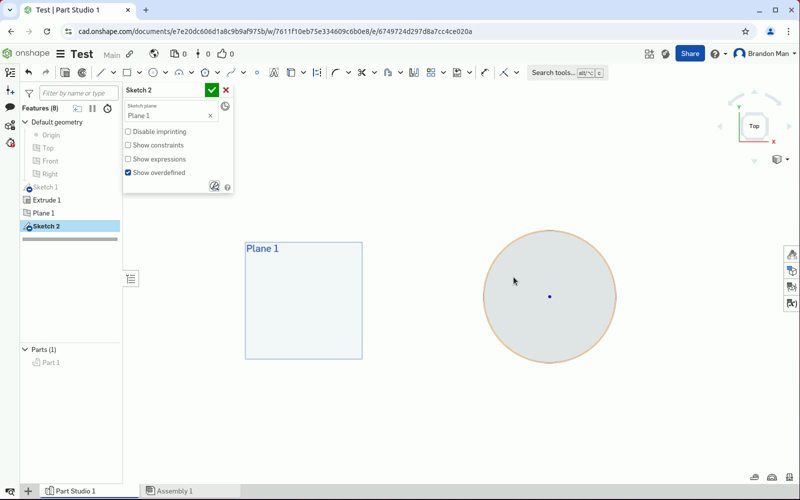
scroll(6)
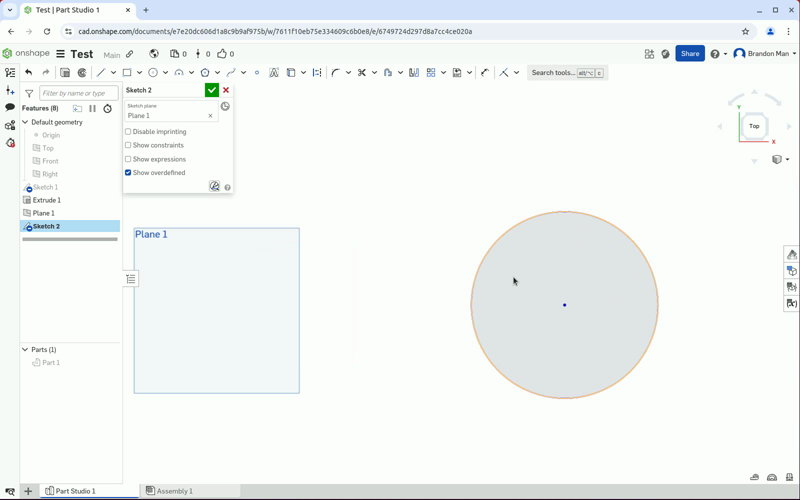
scroll(6)
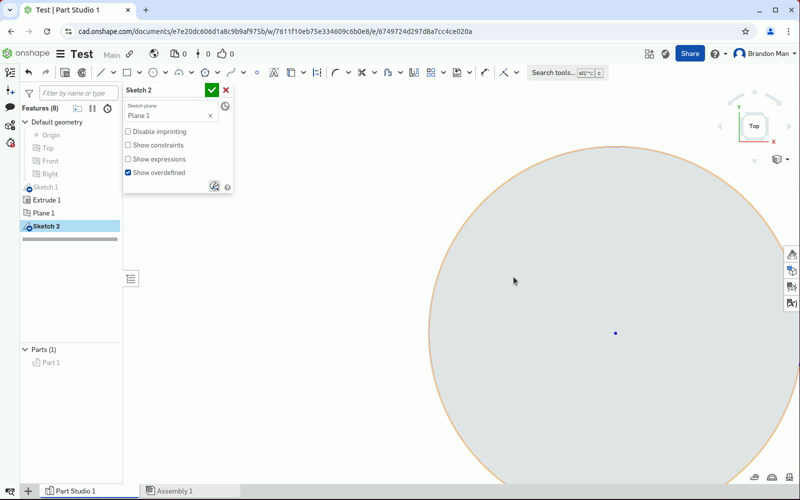
click(513, 276)
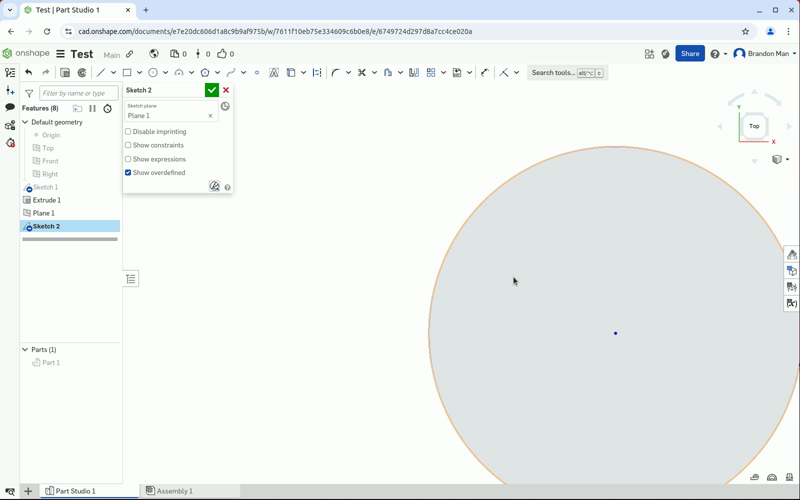
scroll(-6)
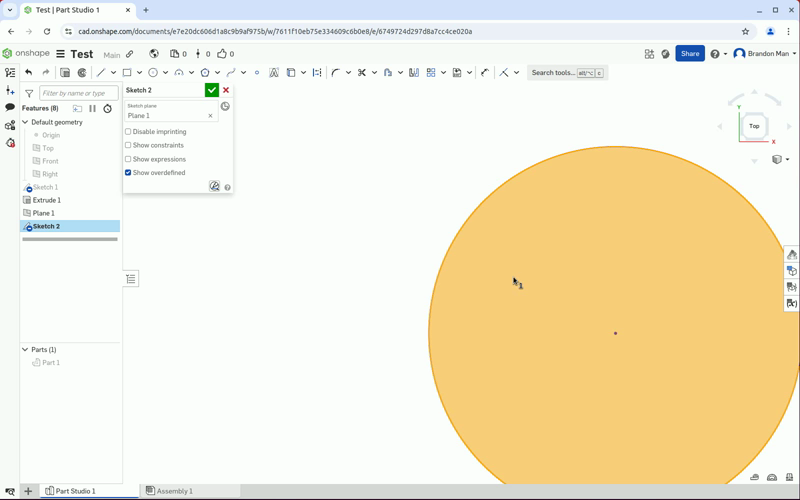
scroll(-6)
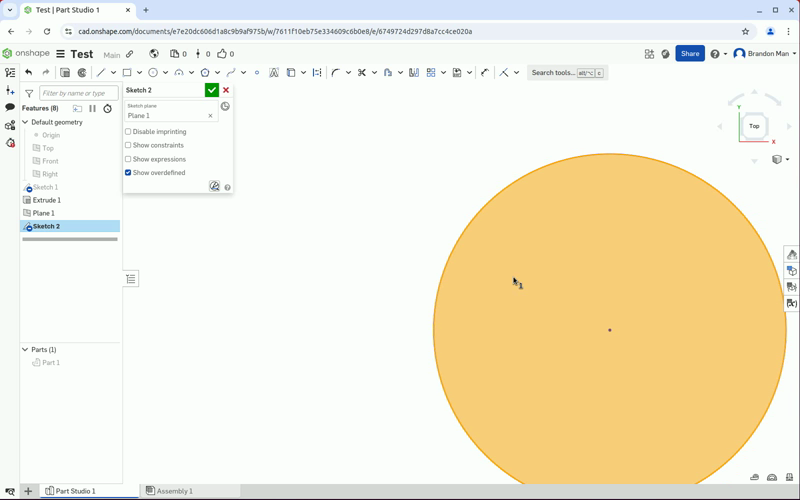
scroll(-6)
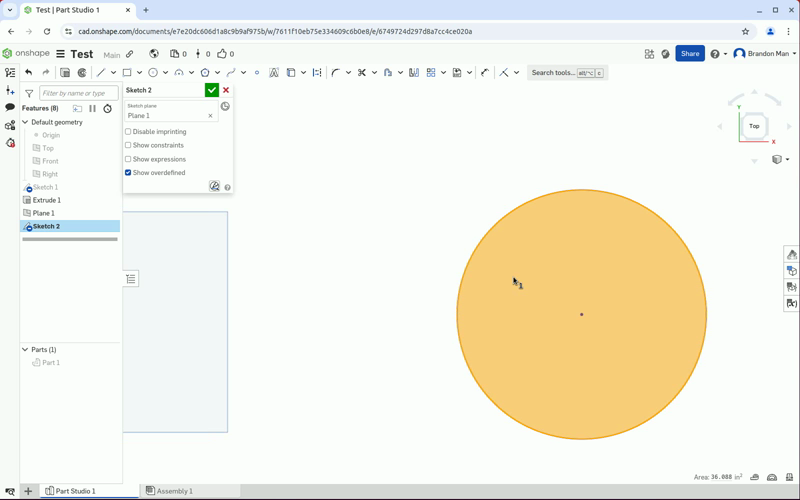
scroll(-6)
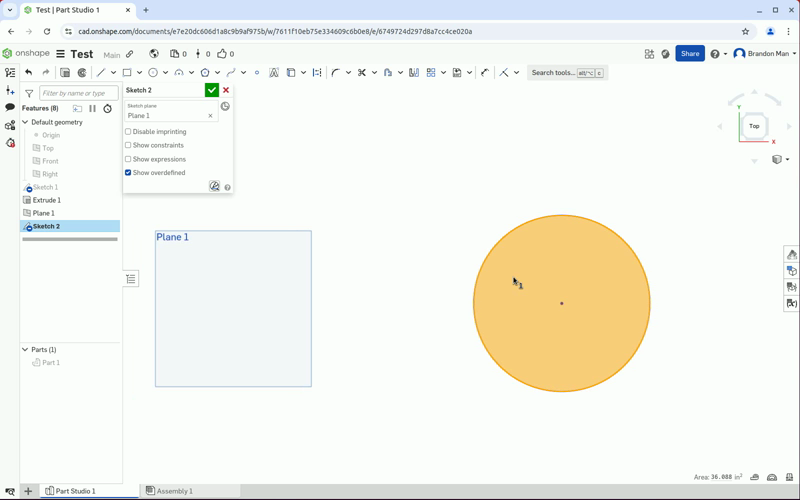
scroll(-6)
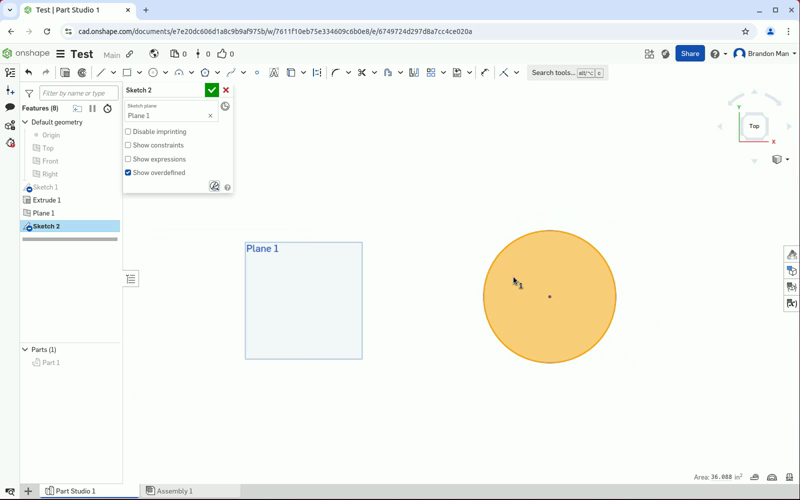
scroll(-6)
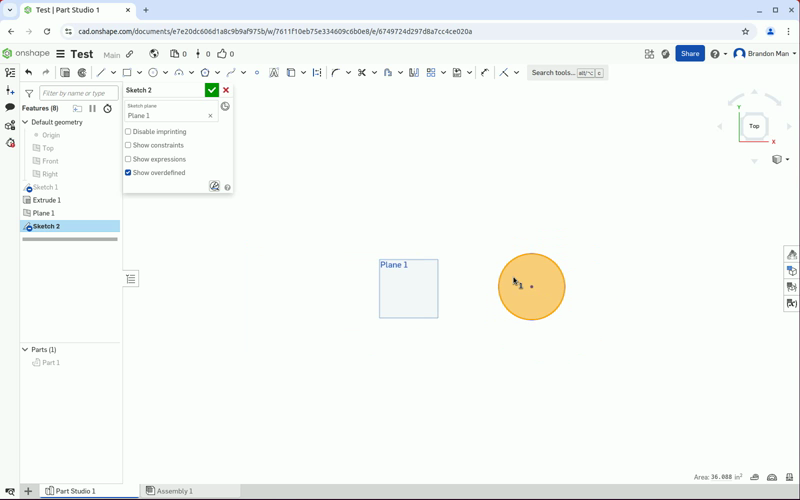
scroll(-6)
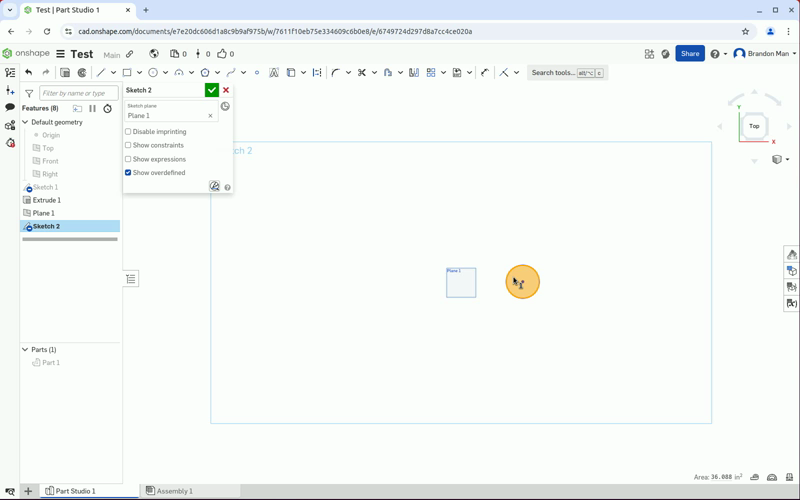
mouse_move(73, 352)
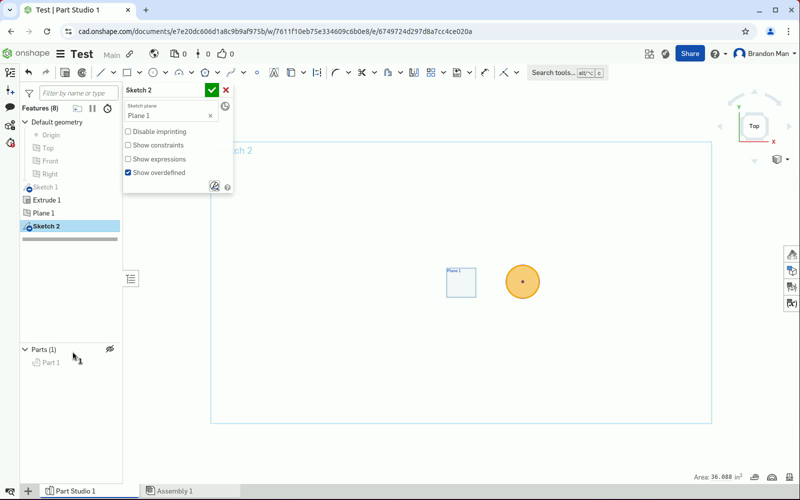
key(shift+y)
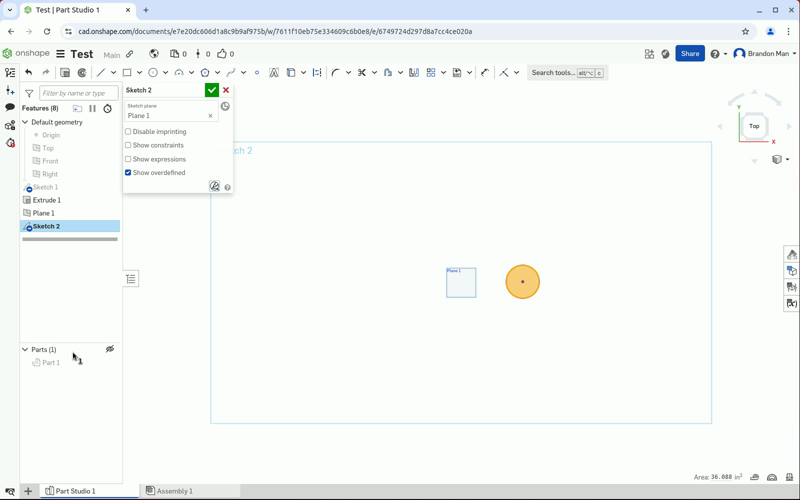
key(shift+e)
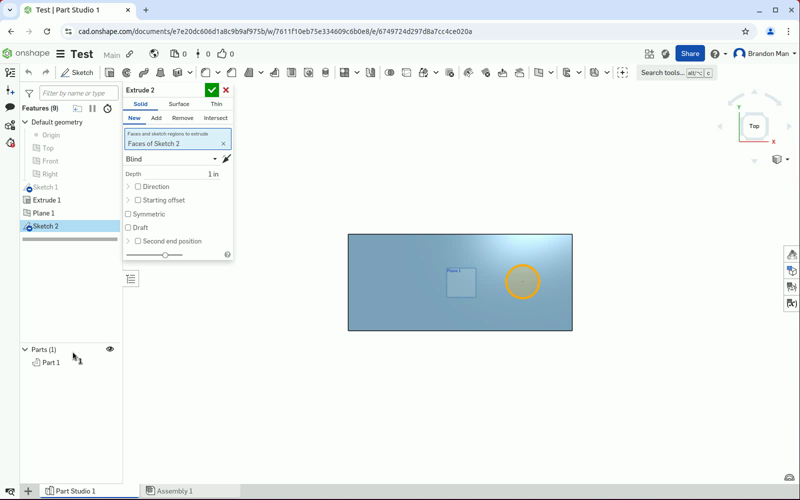
mouse_move(143, 106)
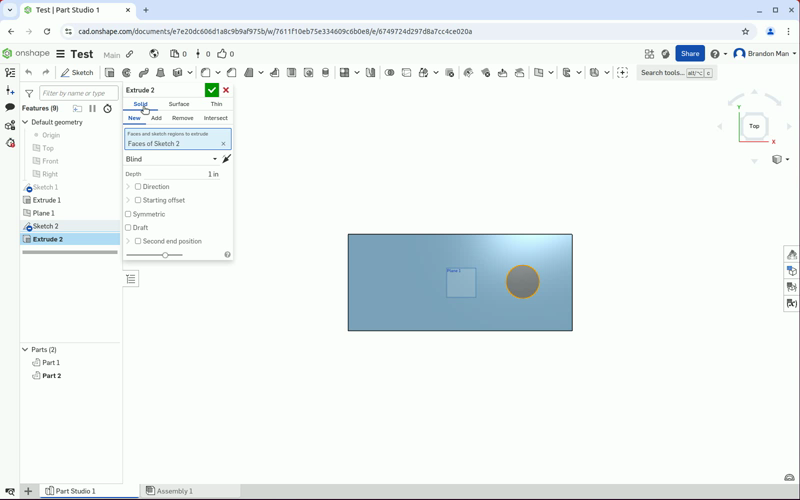
click(143, 106)
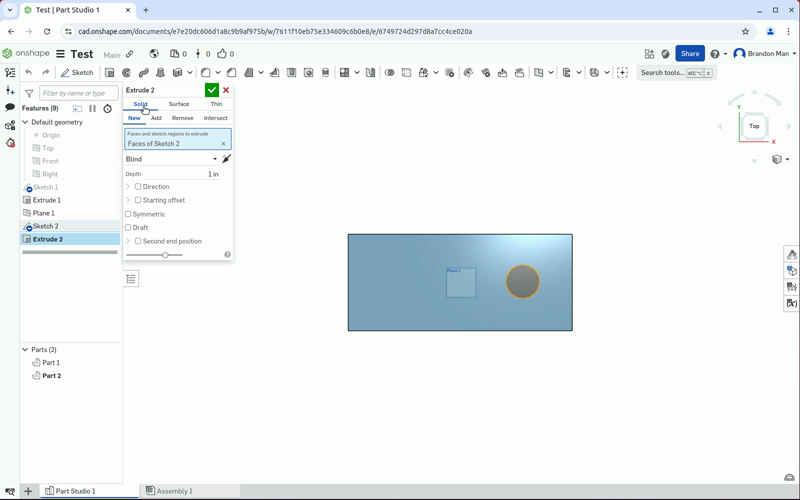
mouse_move(137, 120)
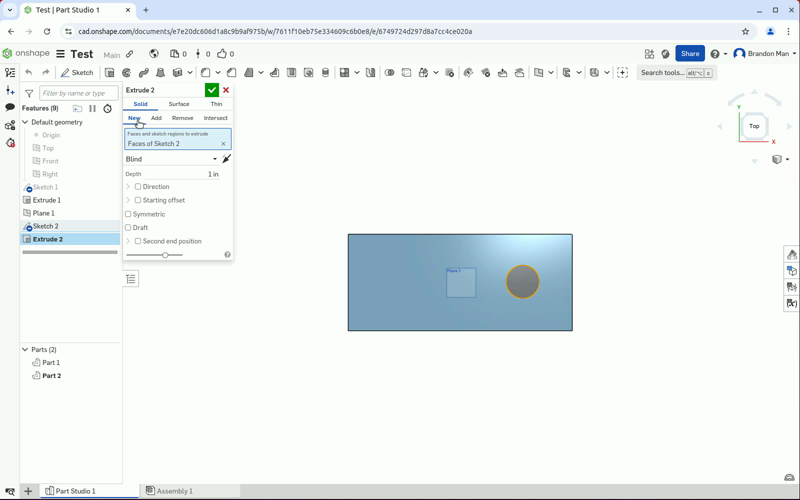
click(137, 120)
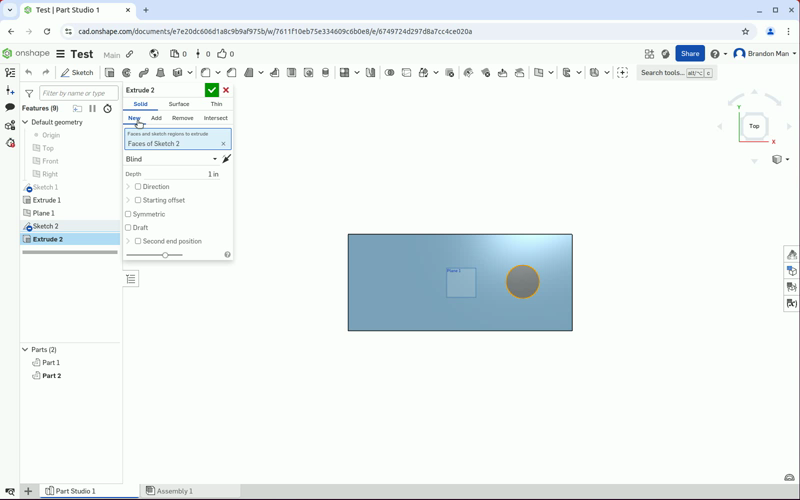
key(tab, 4)
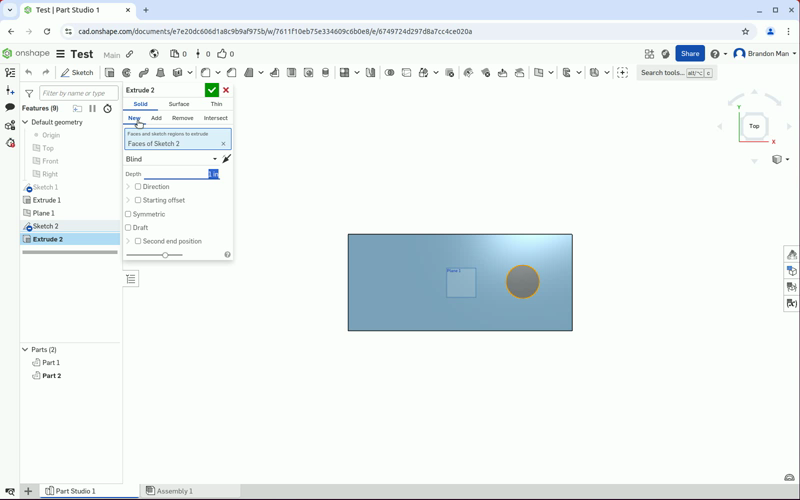
text(3.37)
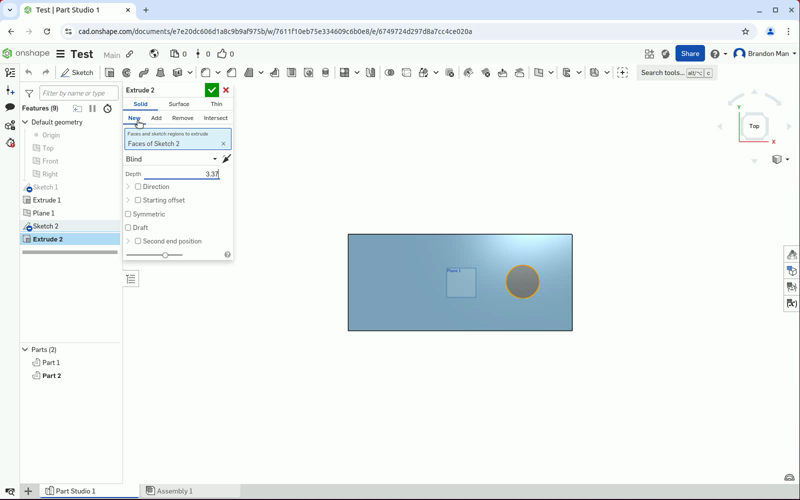
key(enter)
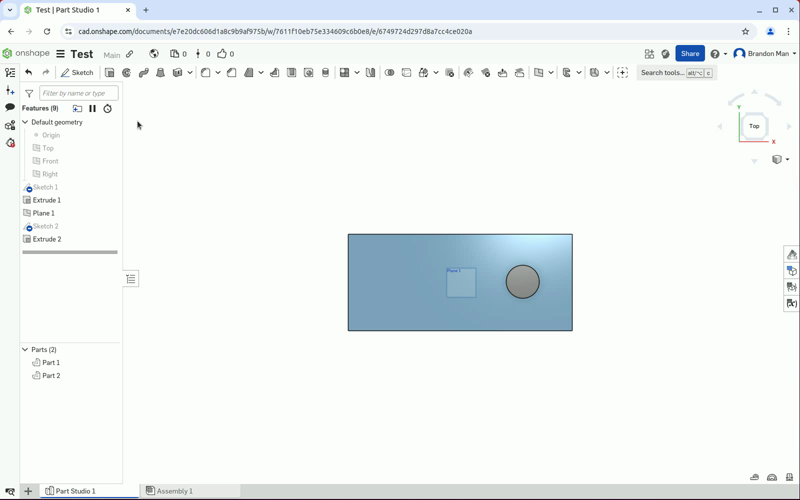
key(shift+h)
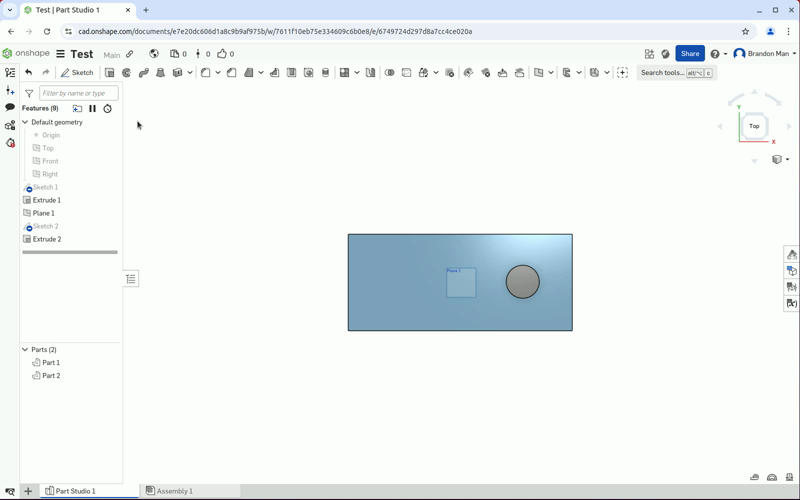
key(shift+h)
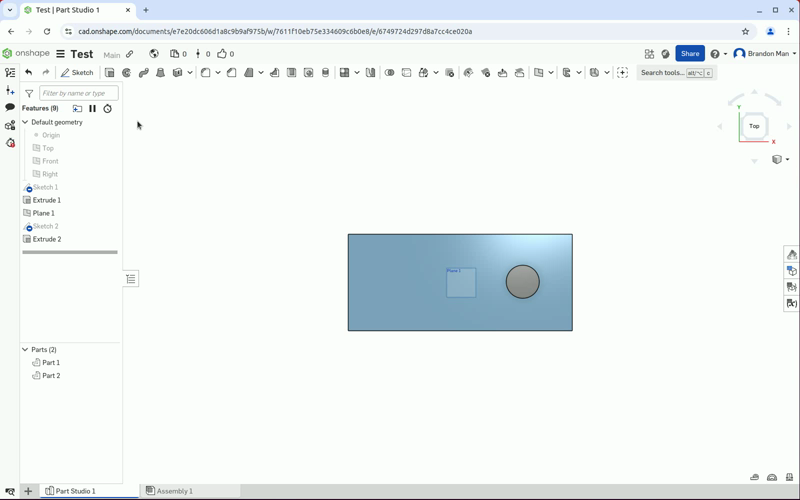
mouse_move(73, 189)
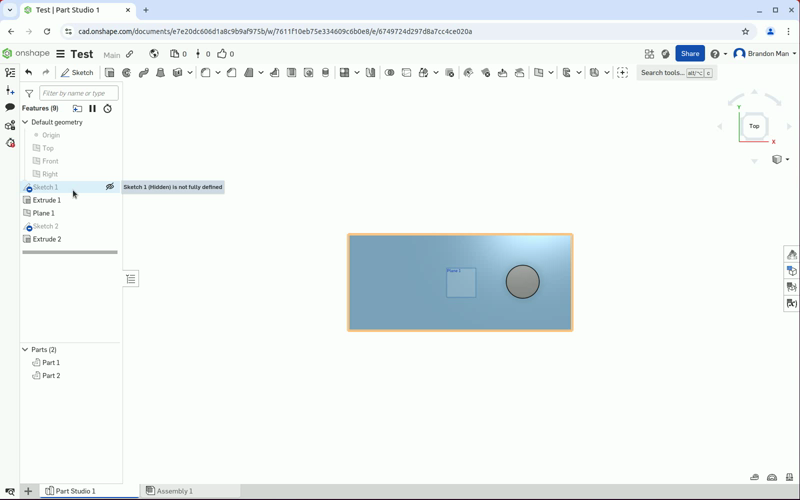
click(73, 189)
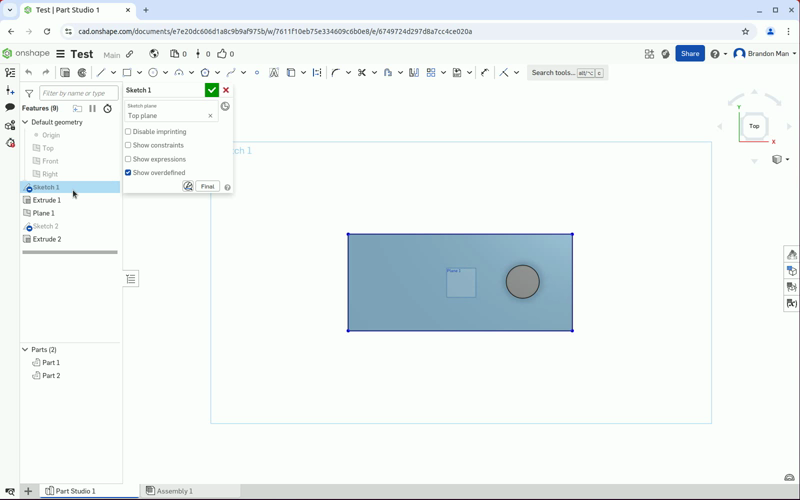
mouse_move(229, 92)
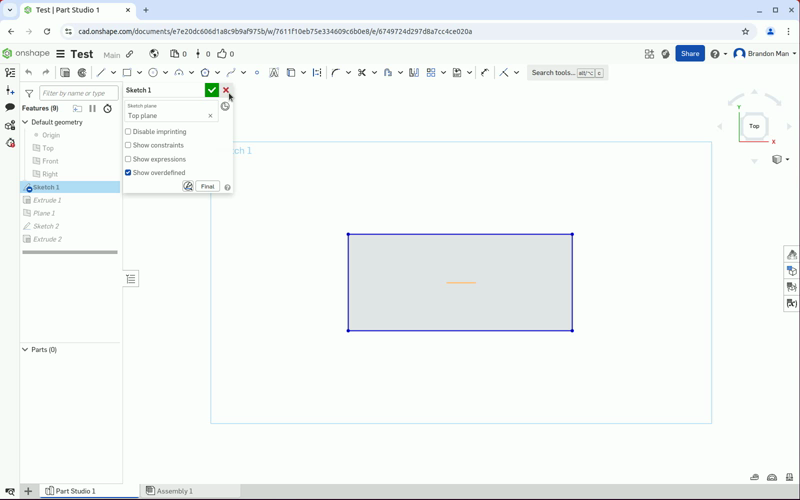
click(229, 92)
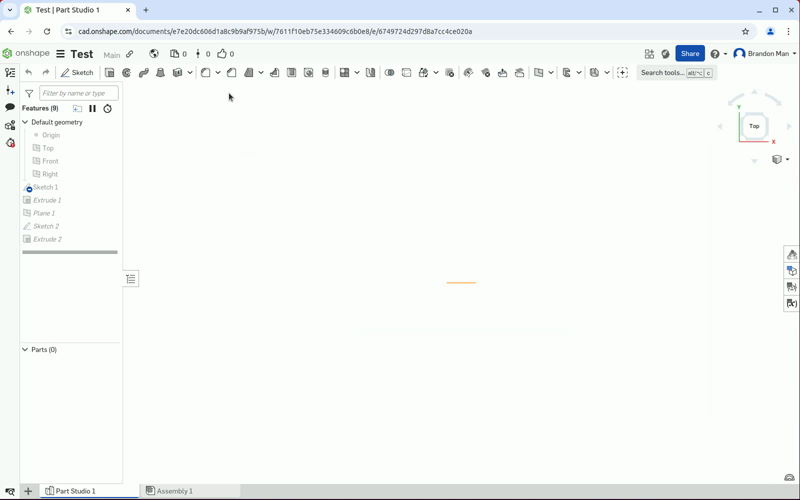
key(shift+s)
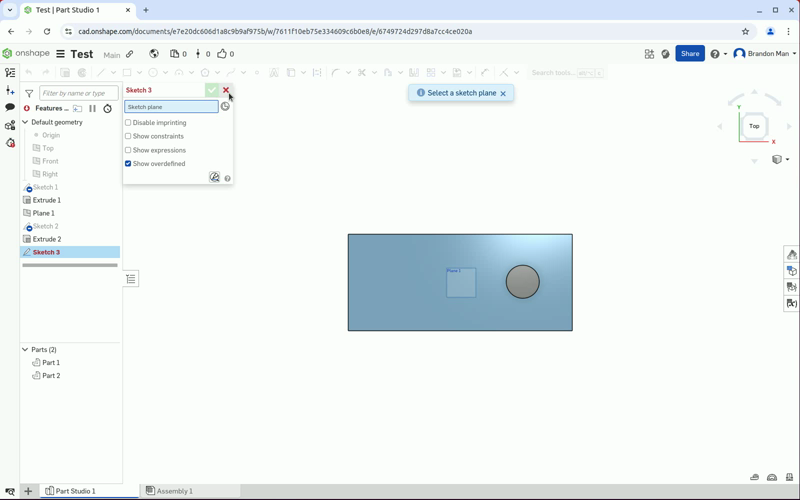
mouse_move(73, 215)
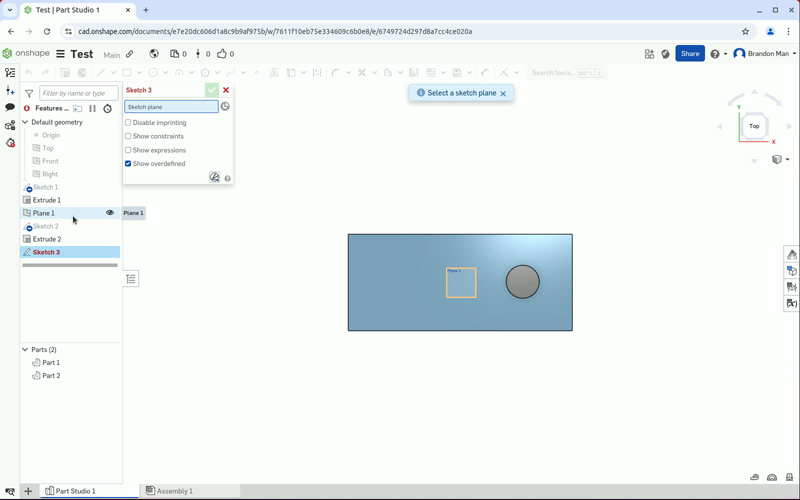
click(73, 215)
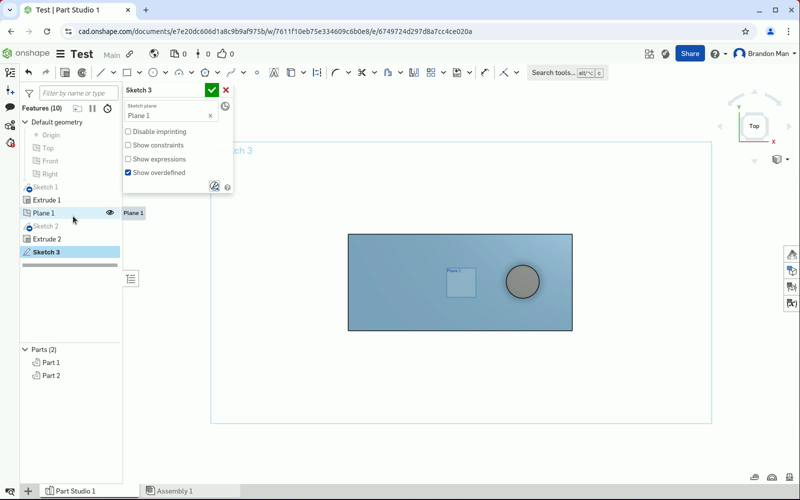
mouse_move(73, 352)
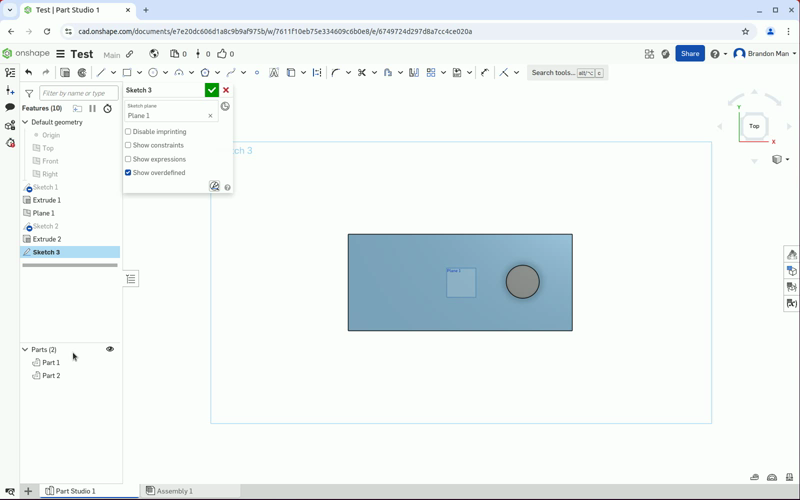
key(y)
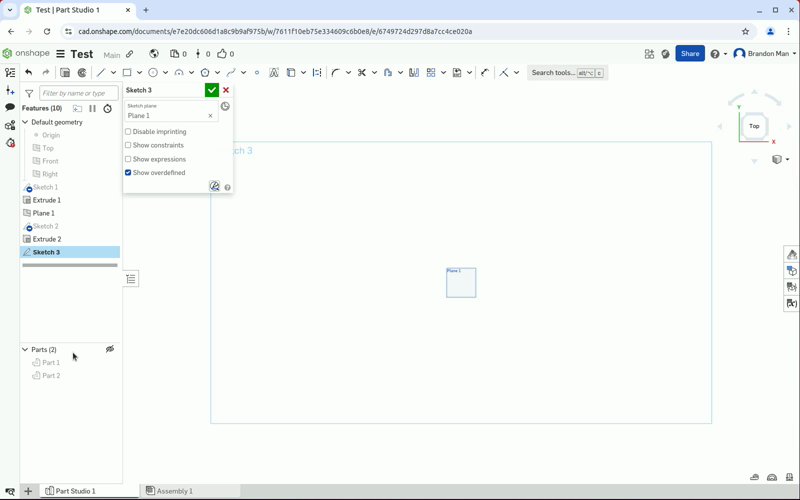
key(c)
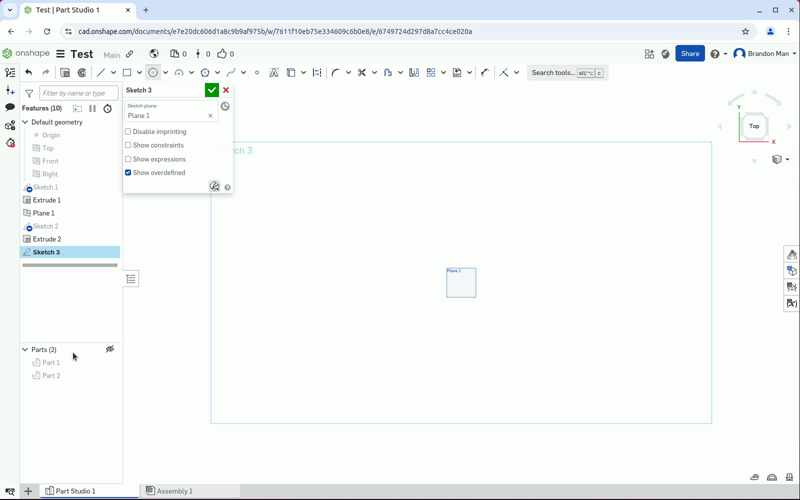
key_down(shift)
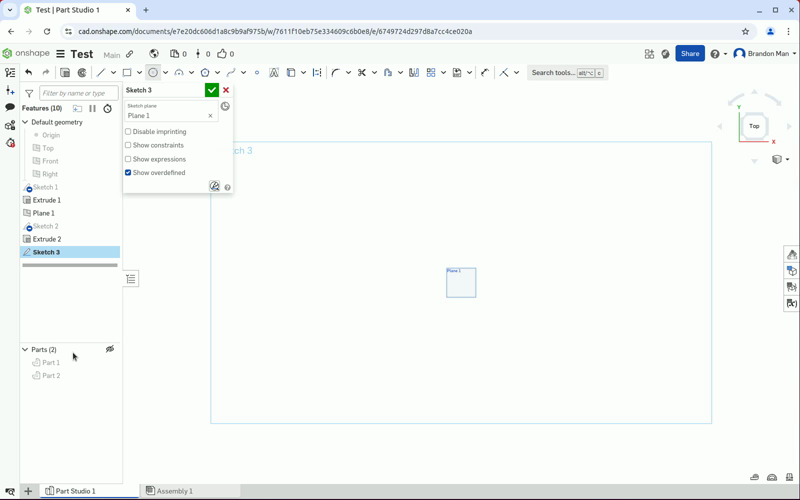
mouse_move(460, 282)
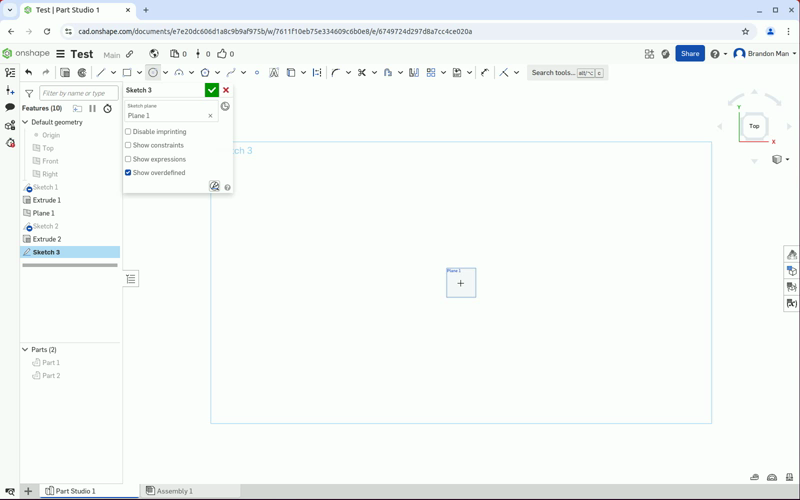
click(460, 282)
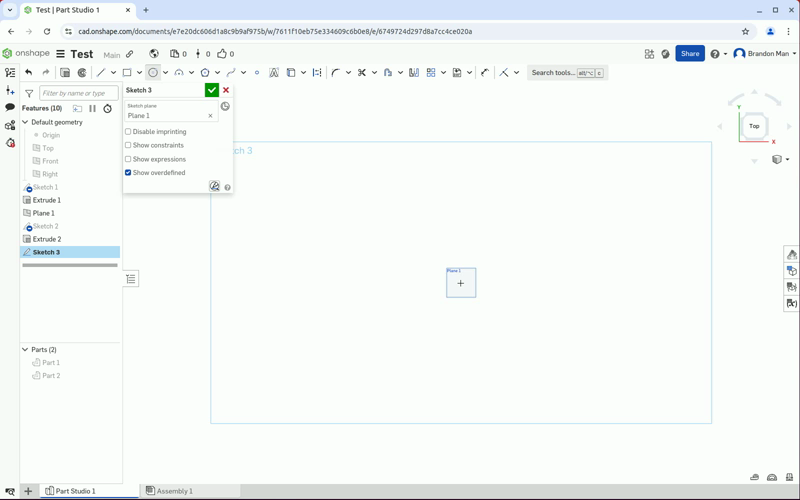
key_up(shift)
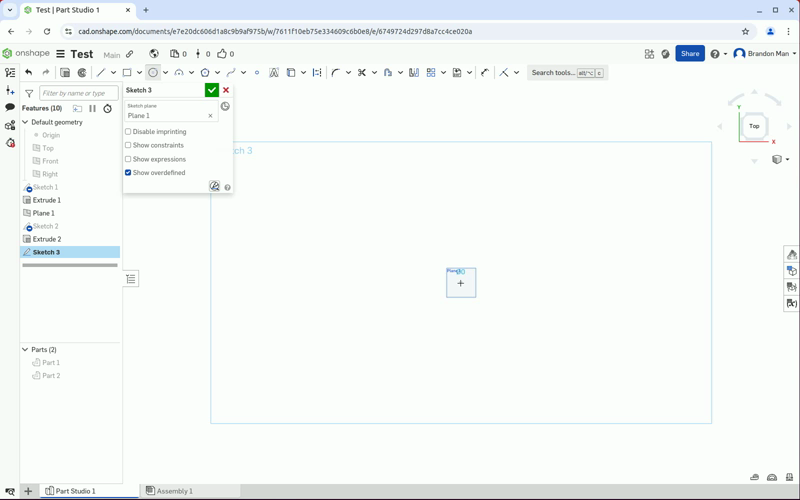
mouse_move(477, 282)
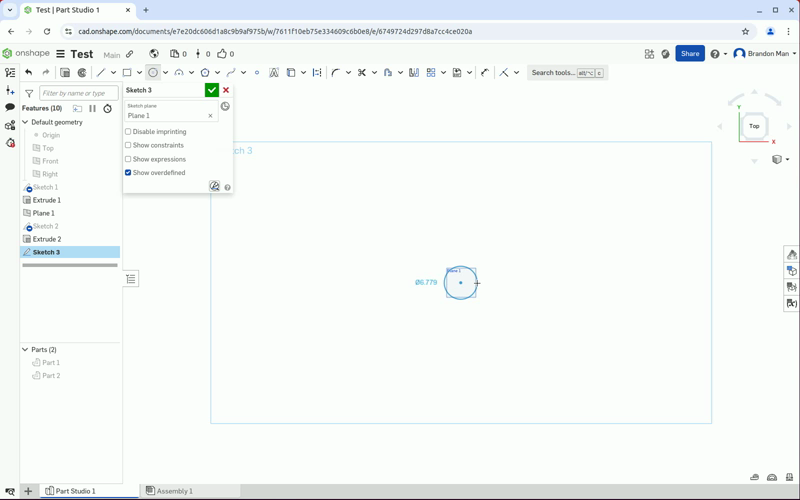
click(477, 282)
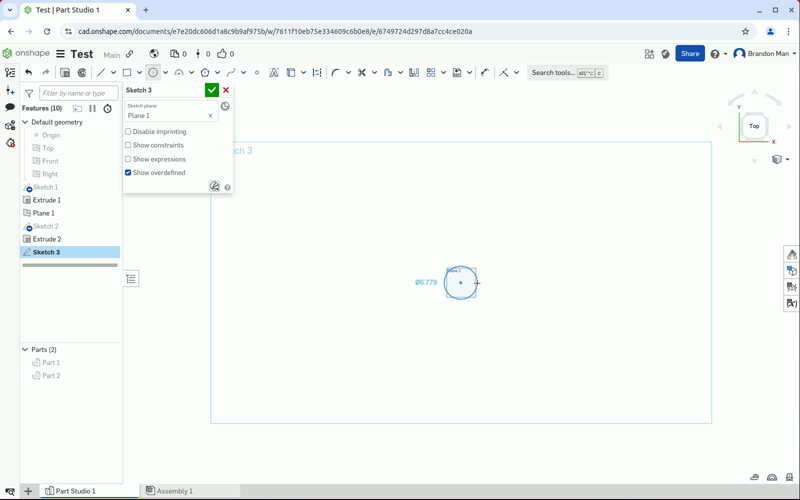
key(esc)
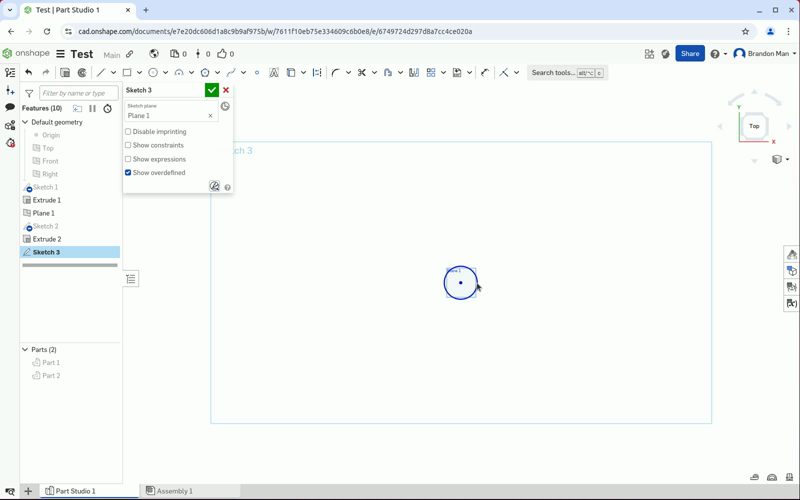
mouse_move(467, 271)
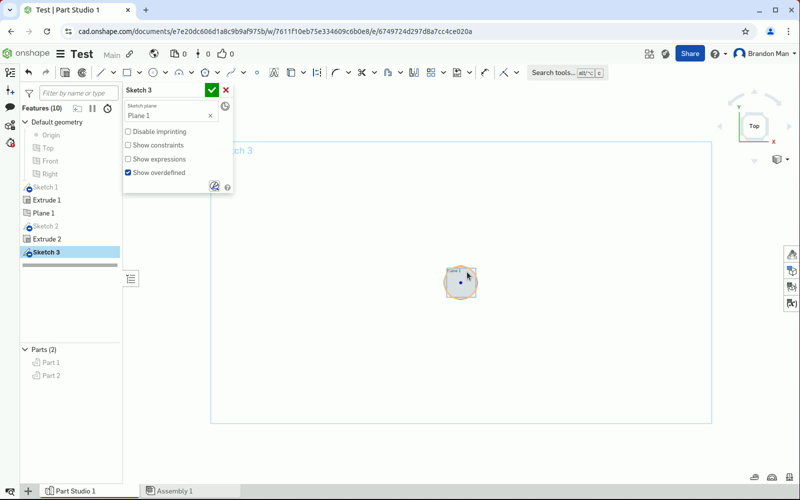
scroll(6)
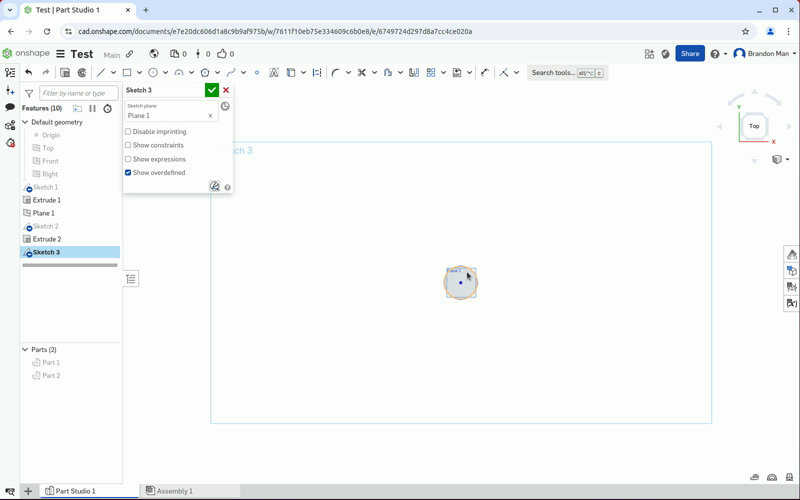
scroll(6)
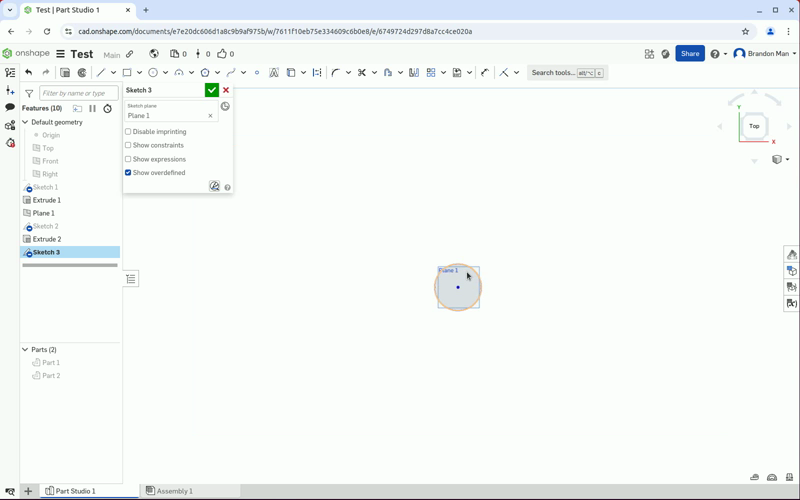
scroll(6)
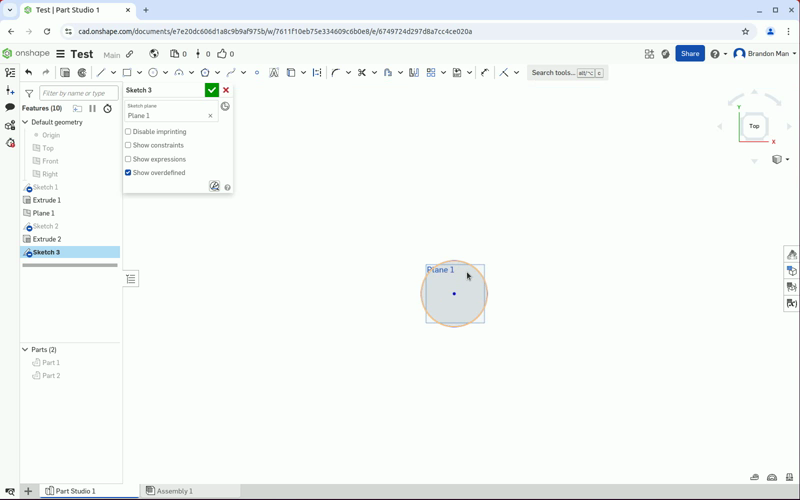
scroll(6)
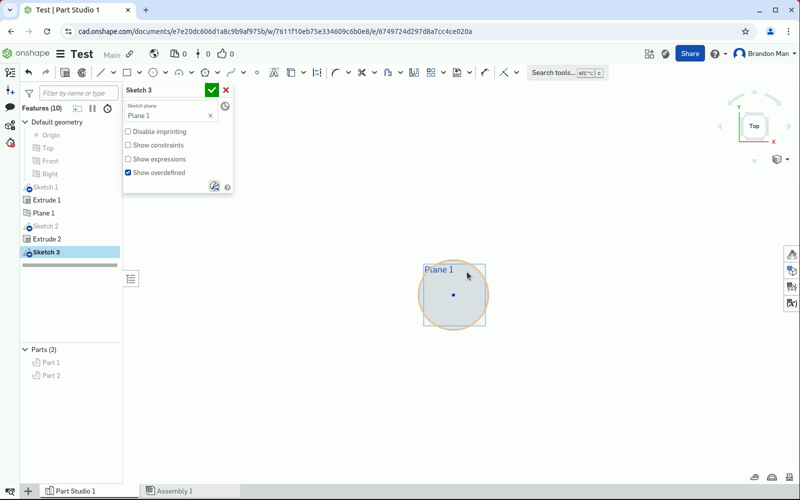
scroll(6)
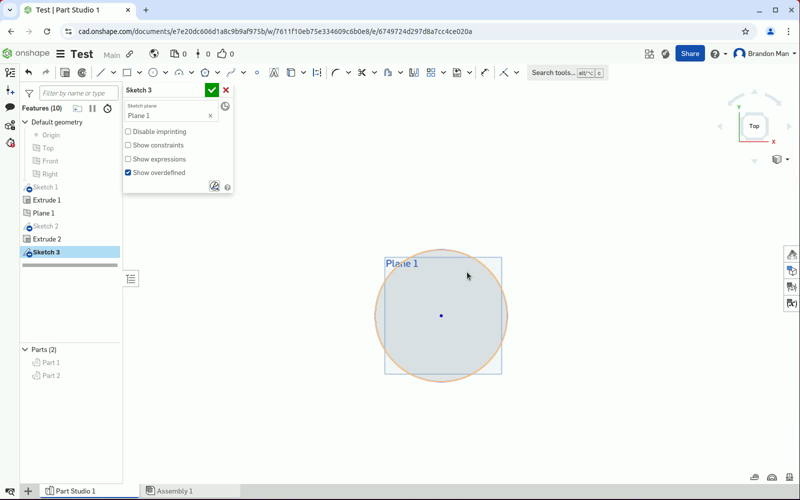
scroll(6)
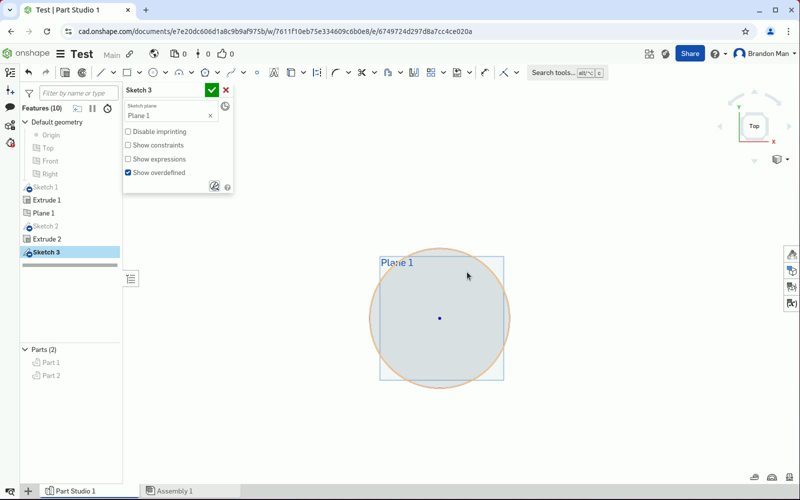
scroll(6)
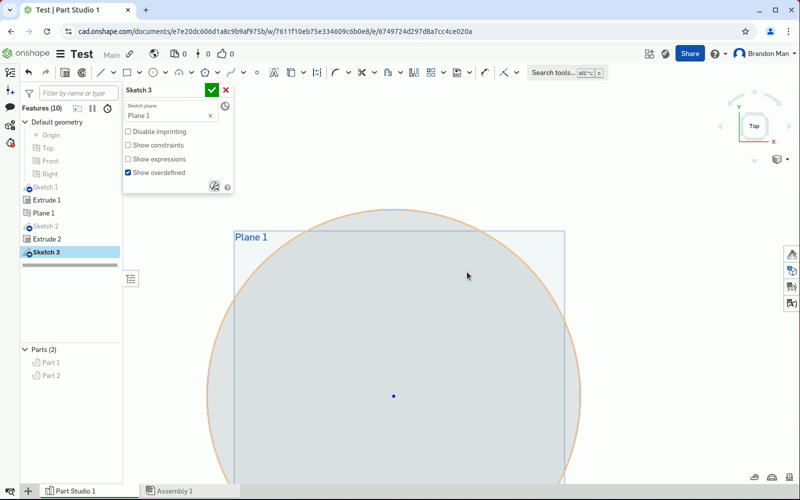
click(467, 271)
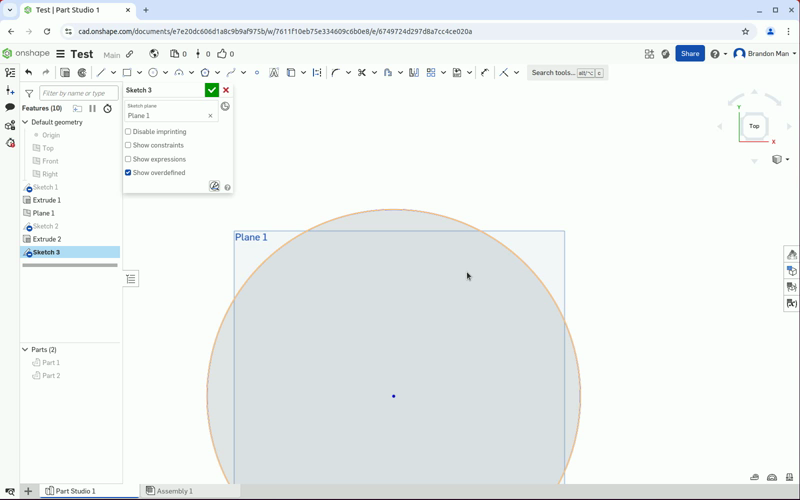
scroll(-6)
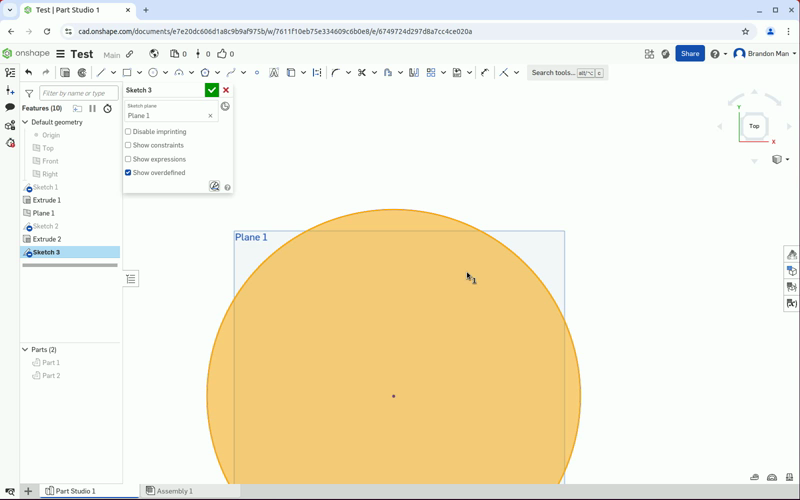
scroll(-6)
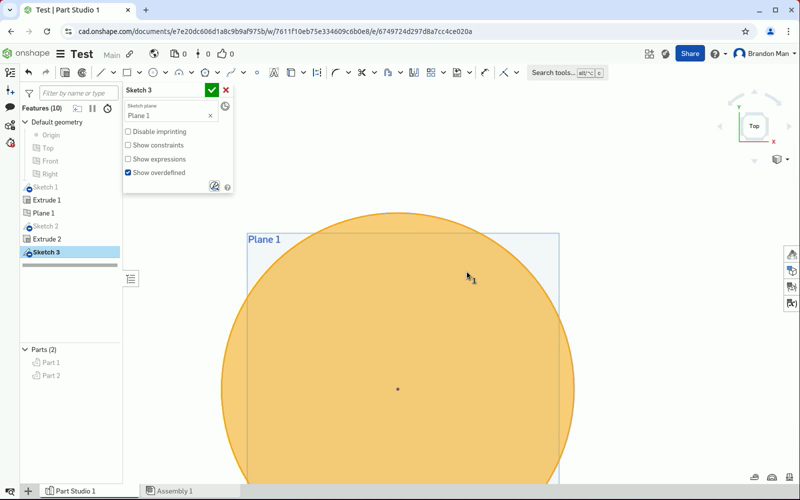
scroll(-6)
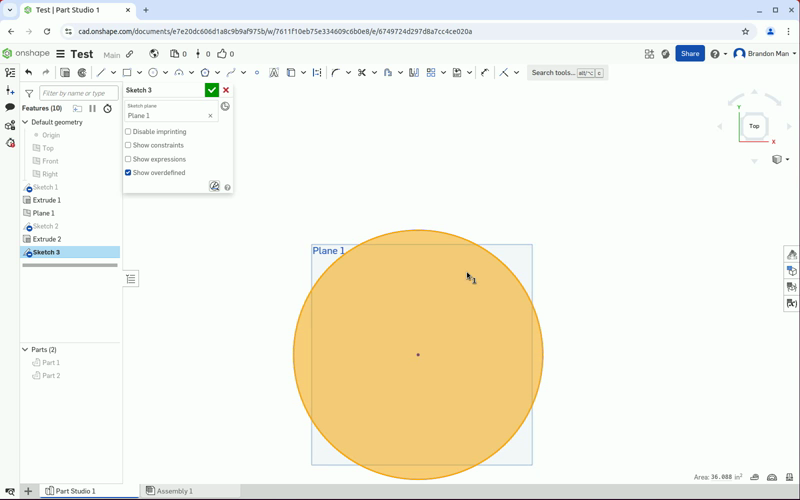
scroll(-6)
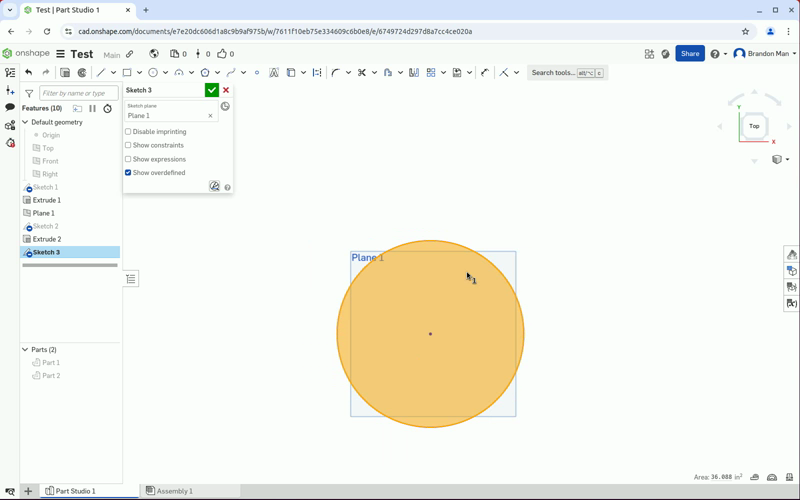
scroll(-6)
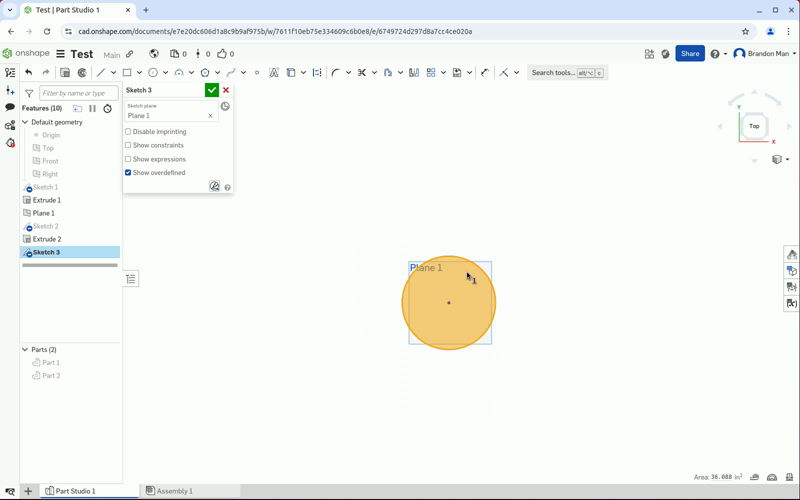
scroll(-6)
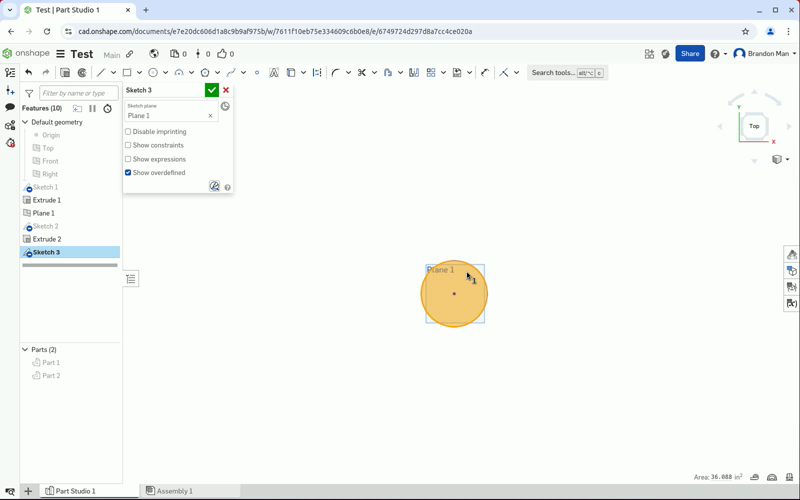
scroll(-6)
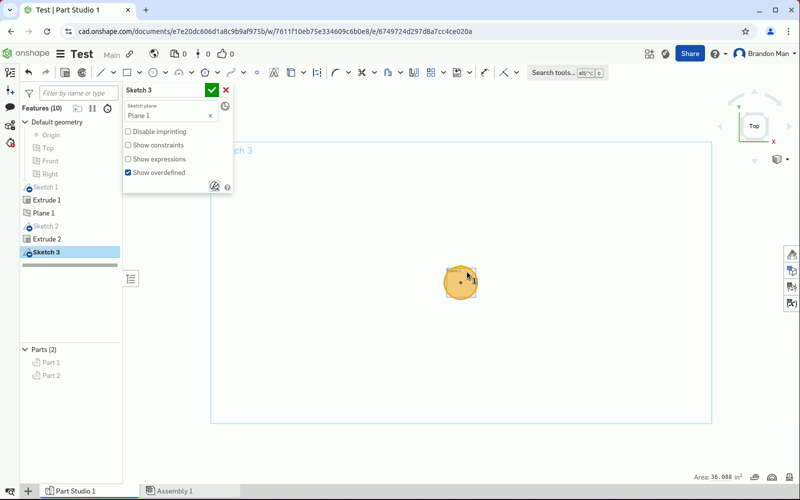
mouse_move(73, 352)
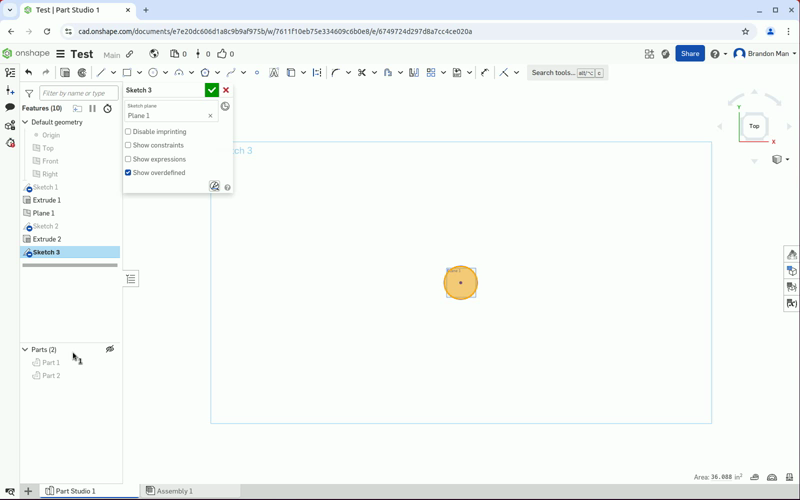
key(shift+y)
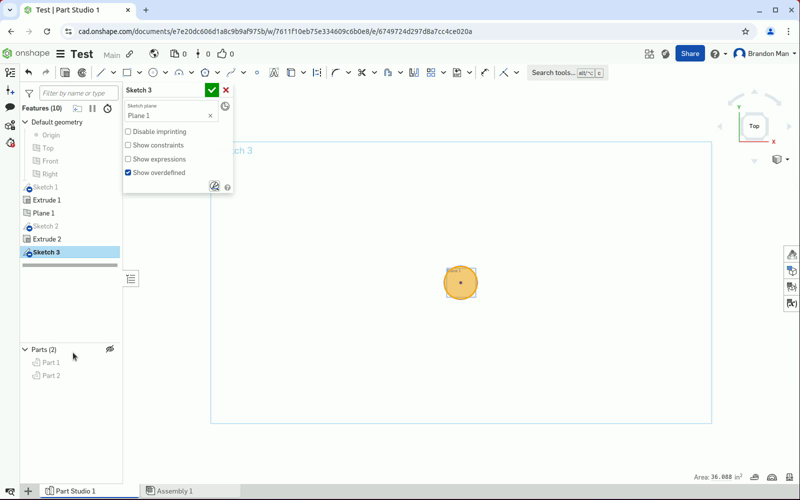
key(shift+e)
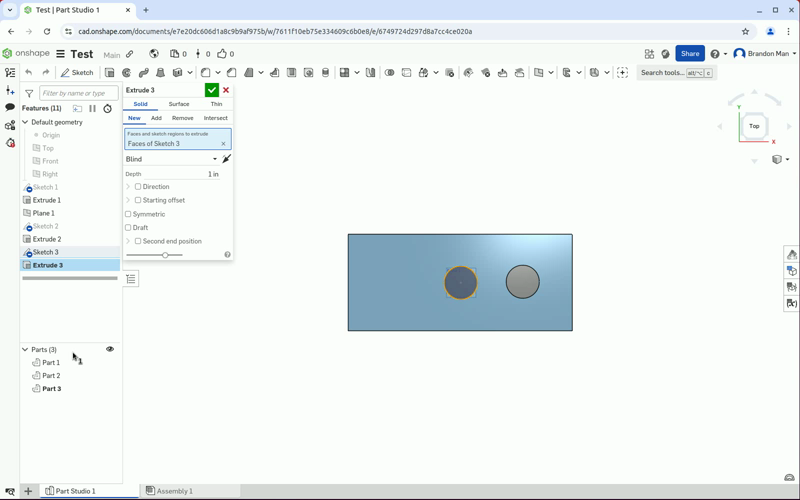
mouse_move(143, 106)
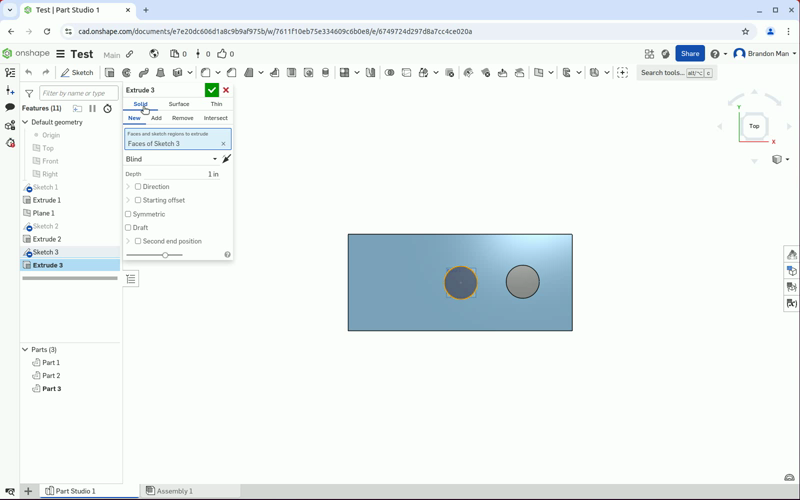
click(143, 106)
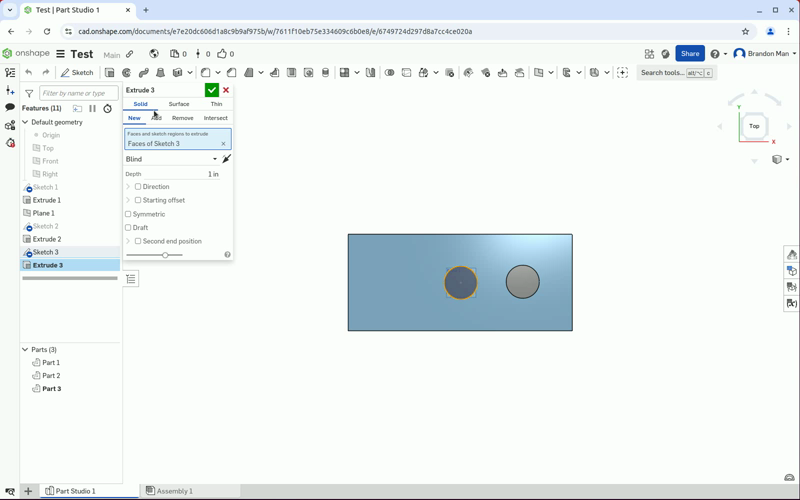
mouse_move(186, 120)
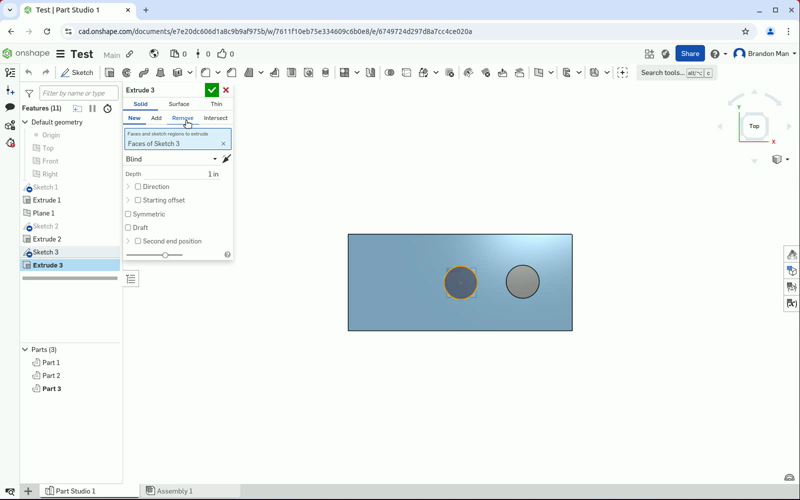
click(186, 120)
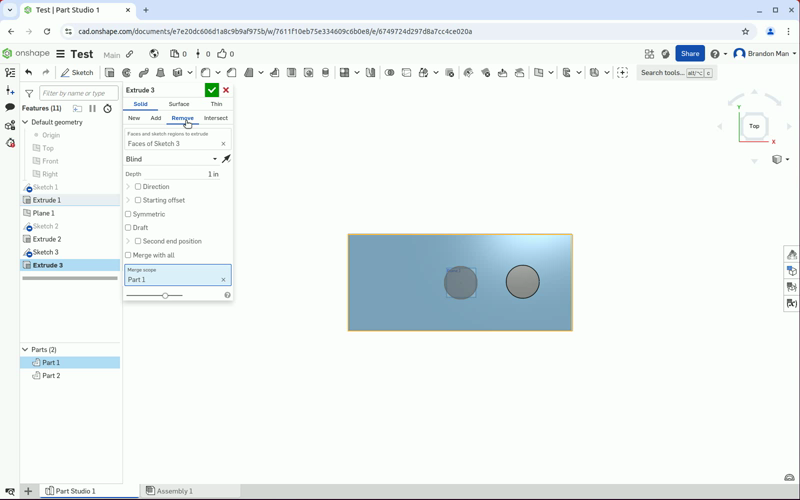
key(tab, 4)
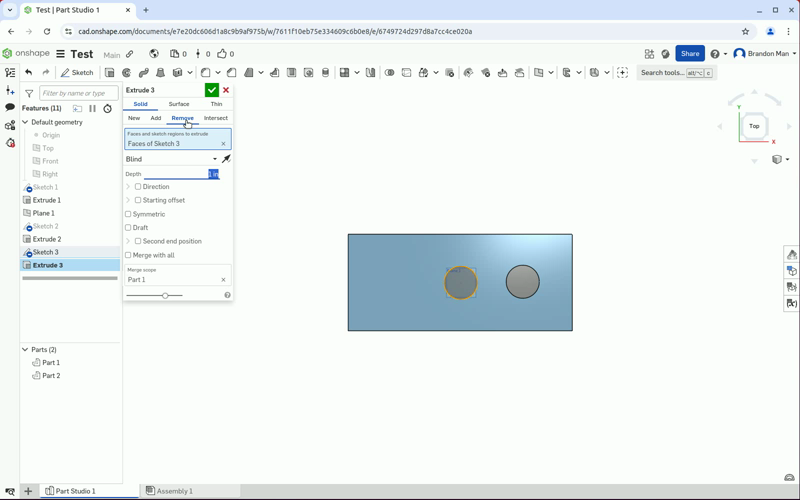
text(30.811)
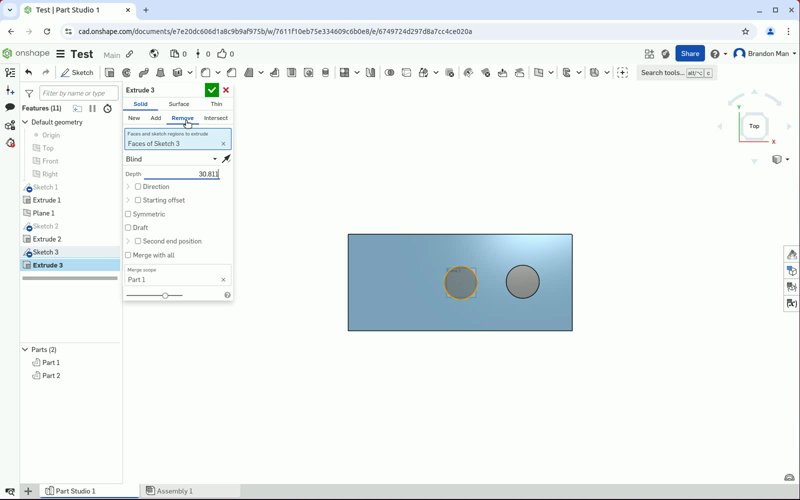
key(tab, 6)
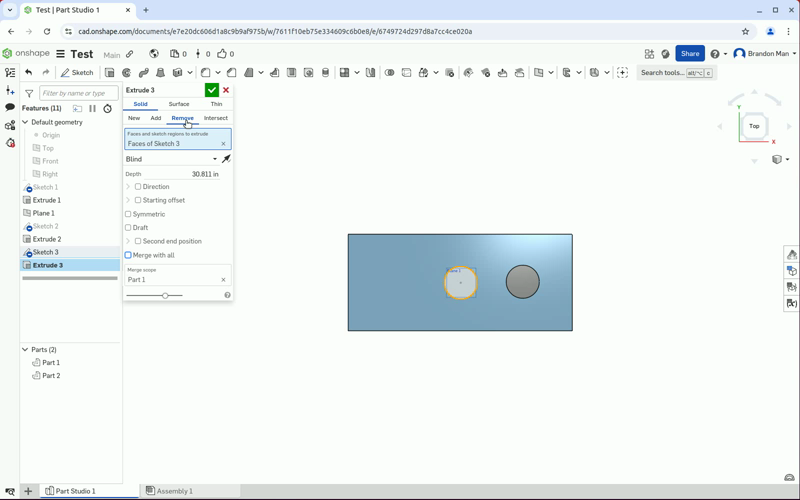
key(space)
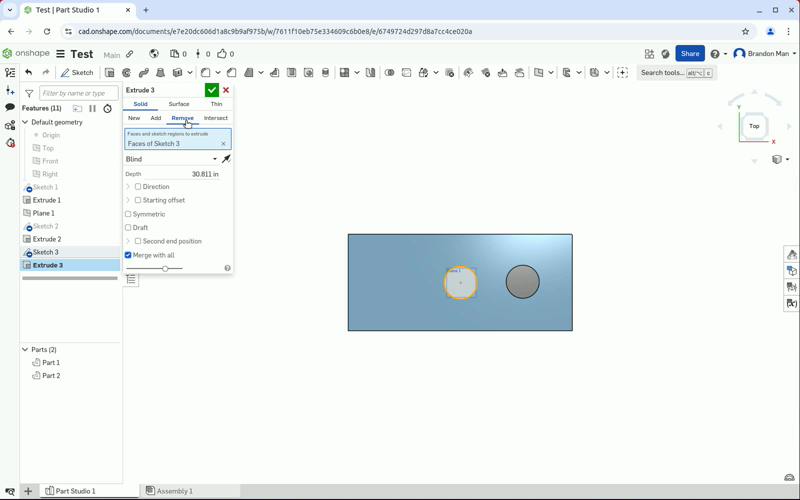
key(enter)
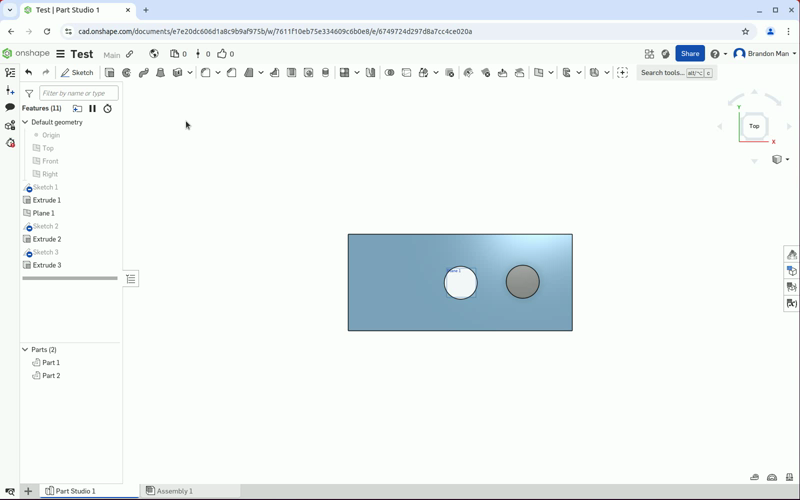
key(shift+h)
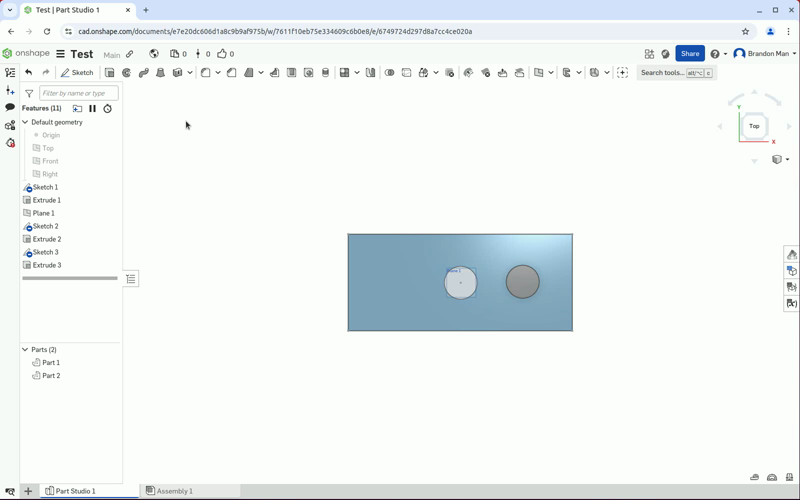
key(shift+h)
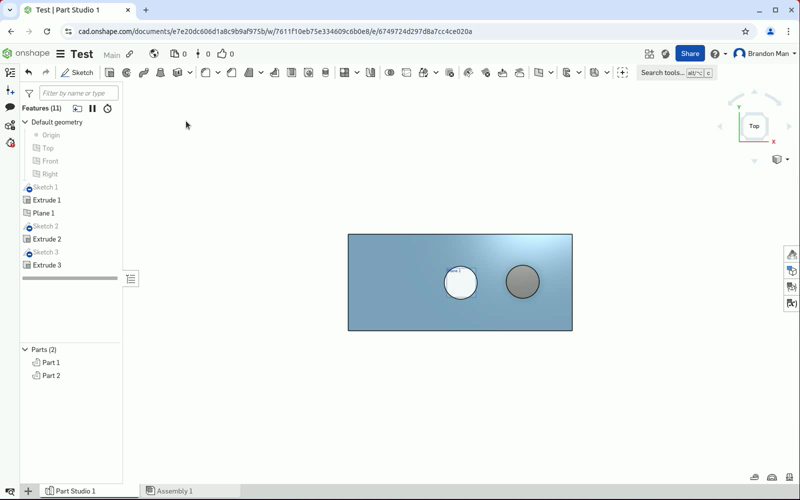
mouse_move(73, 189)
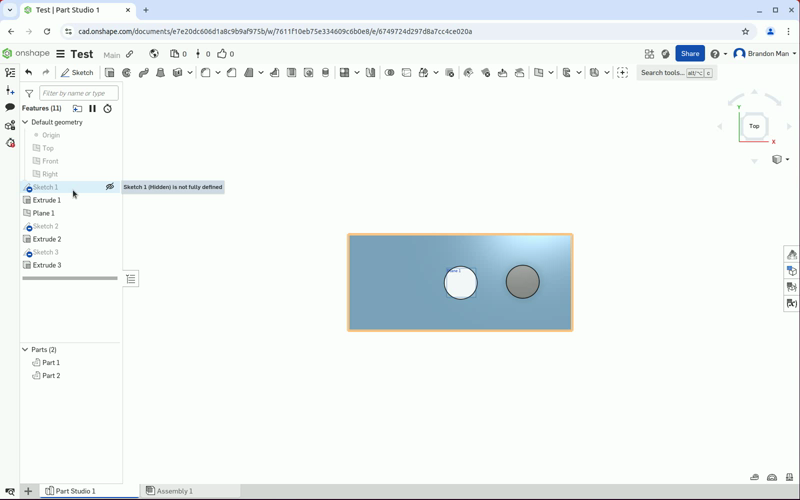
click(73, 189)
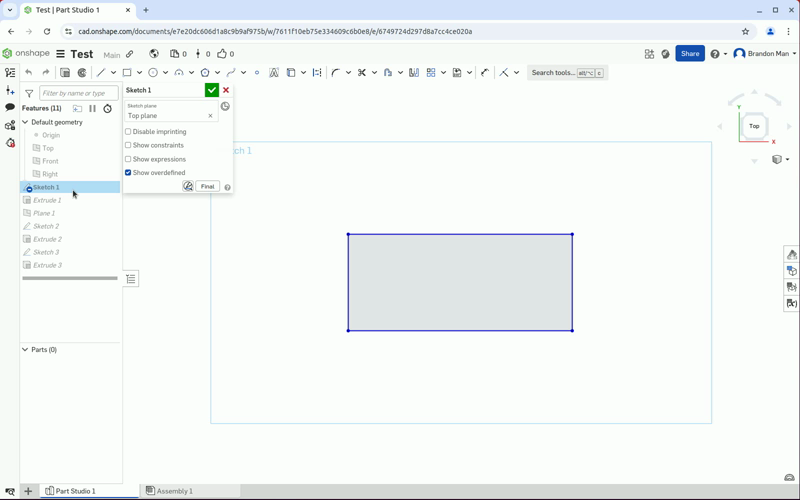
mouse_move(229, 92)
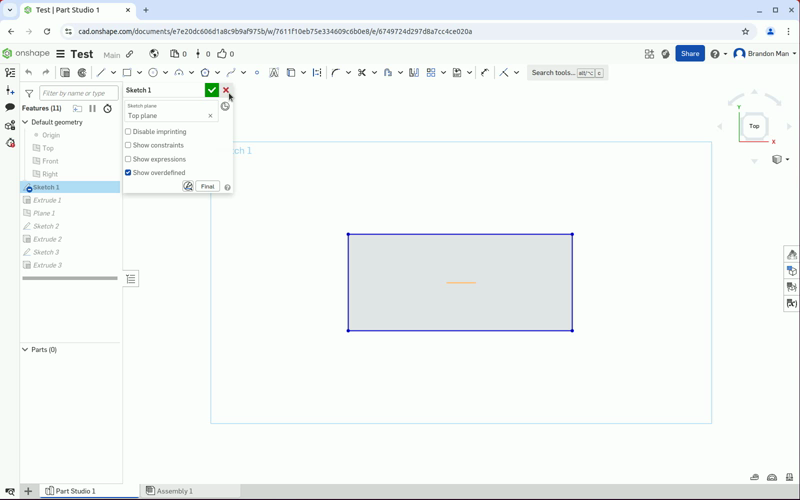
click(229, 92)
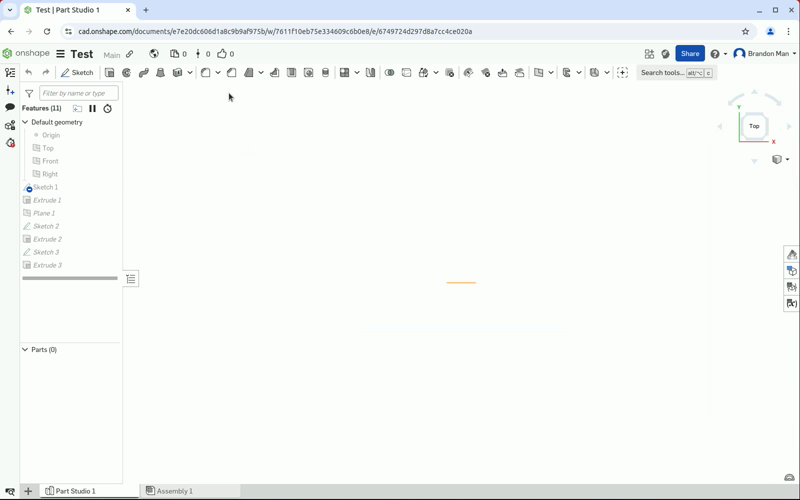
key(shift+s)
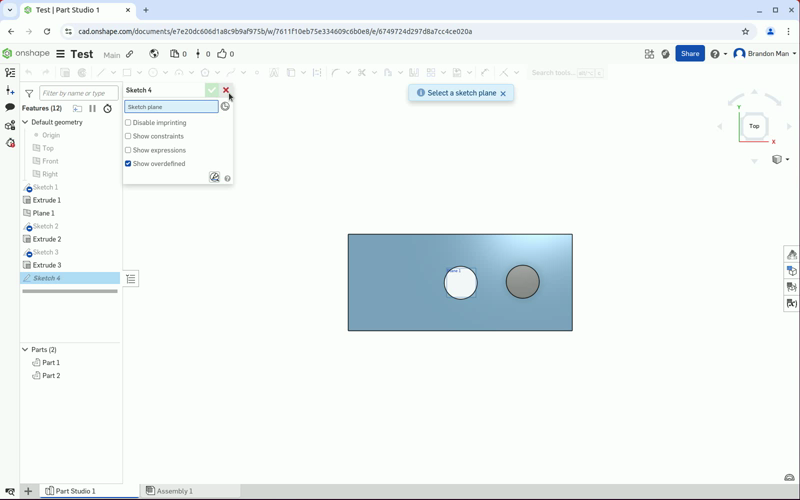
mouse_move(73, 215)
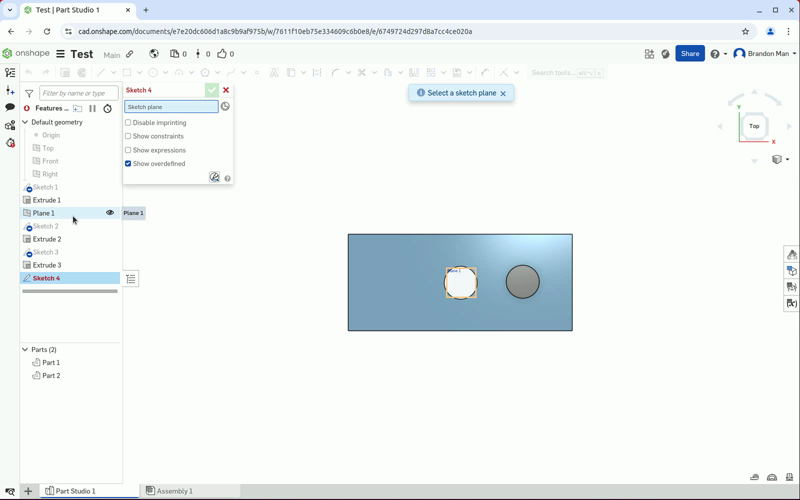
click(73, 215)
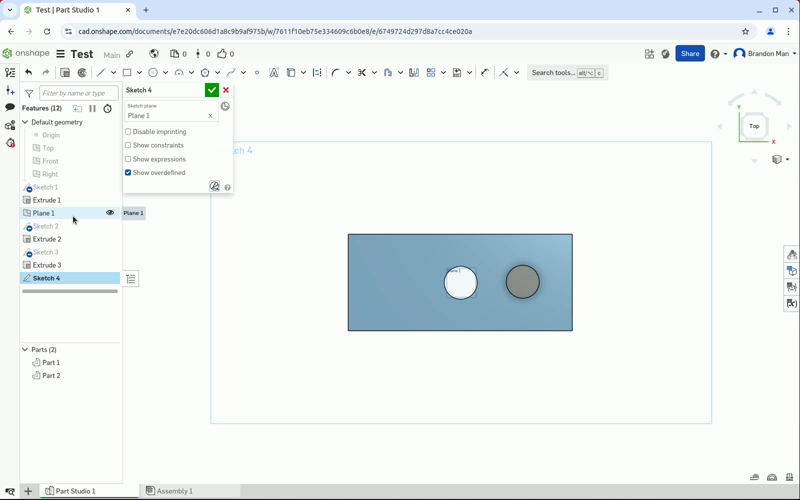
mouse_move(73, 352)
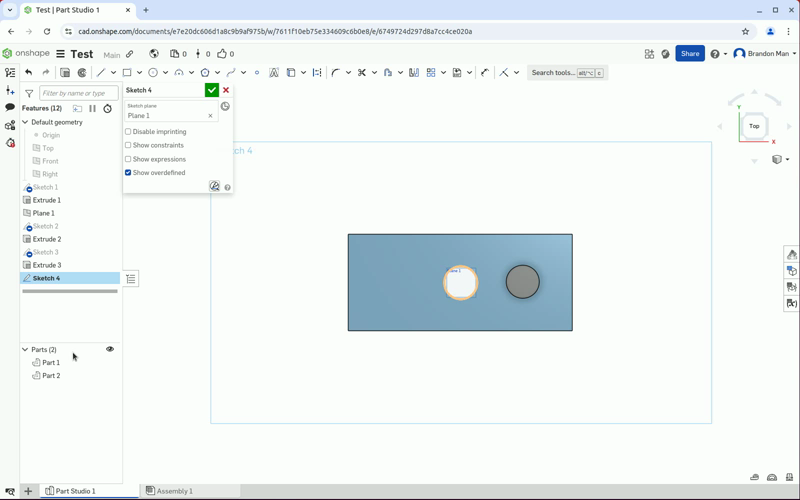
key(y)
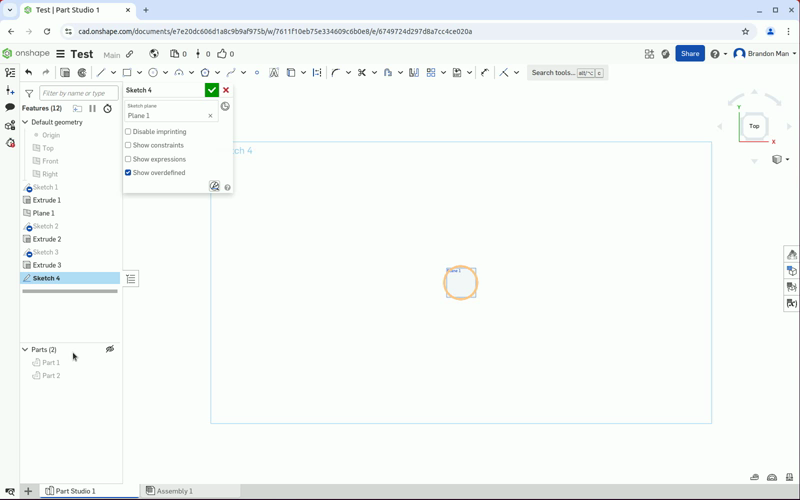
key(c)
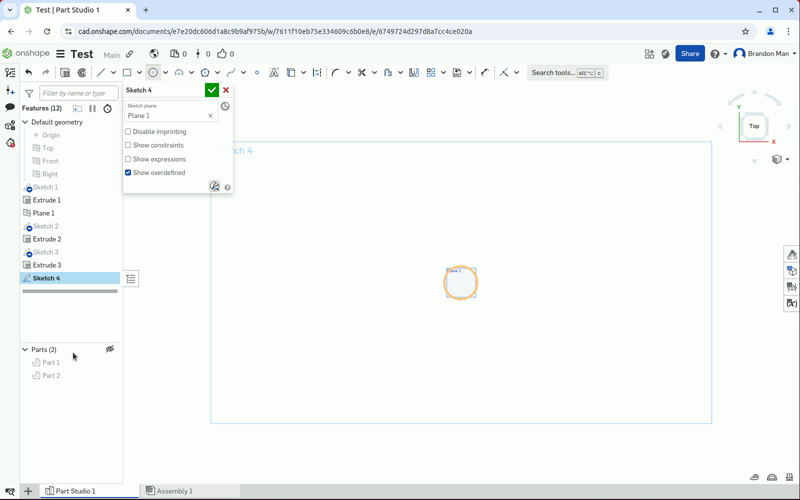
key_down(shift)
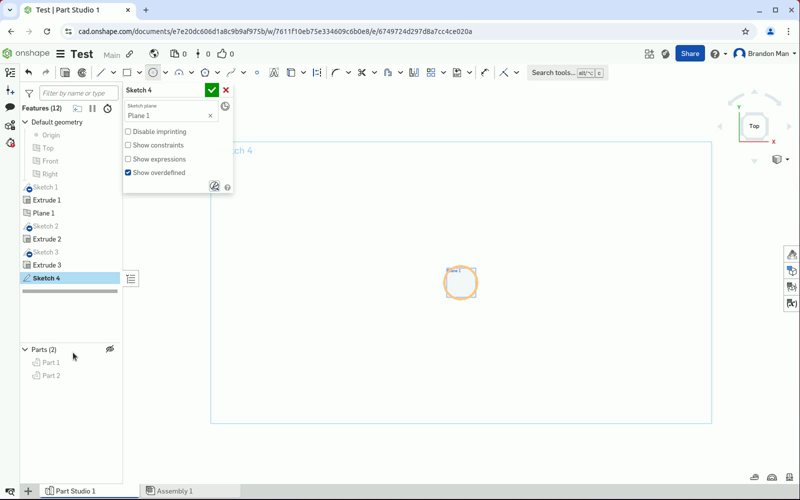
mouse_move(396, 284)
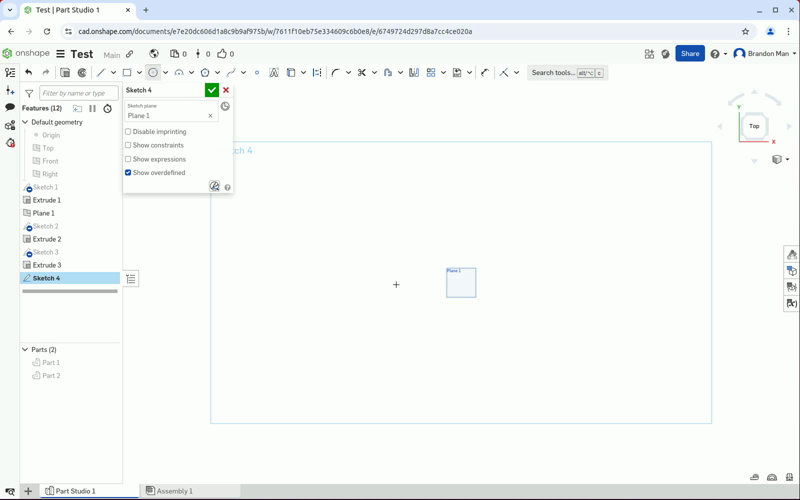
click(396, 284)
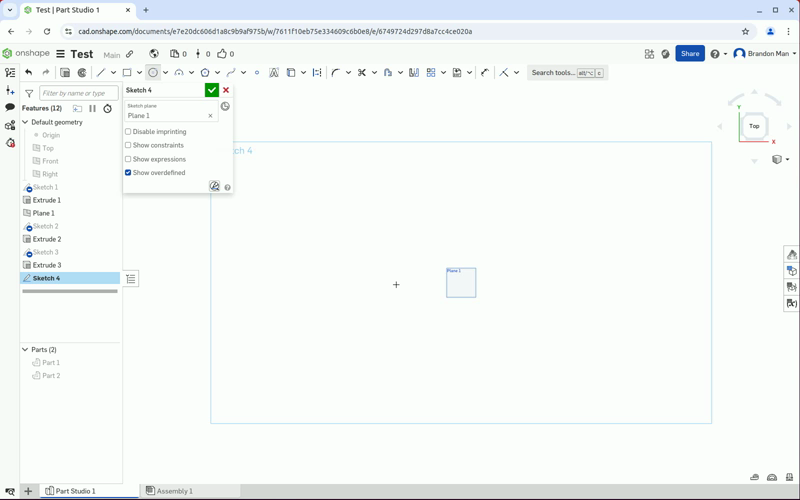
key_up(shift)
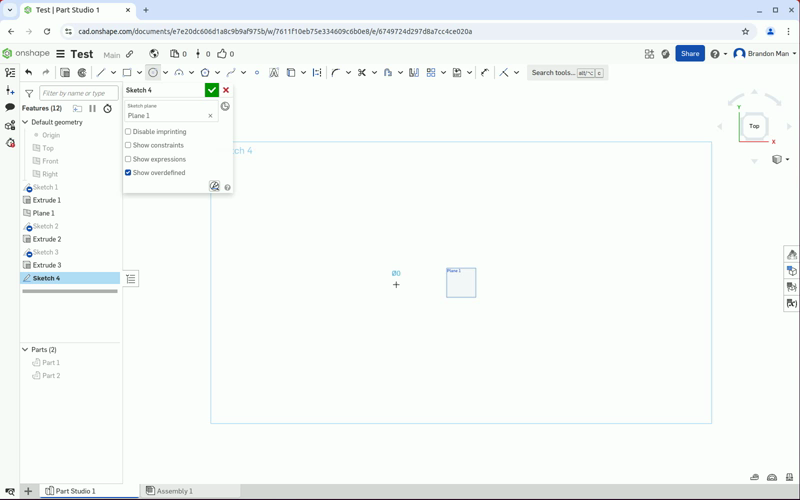
mouse_move(412, 284)
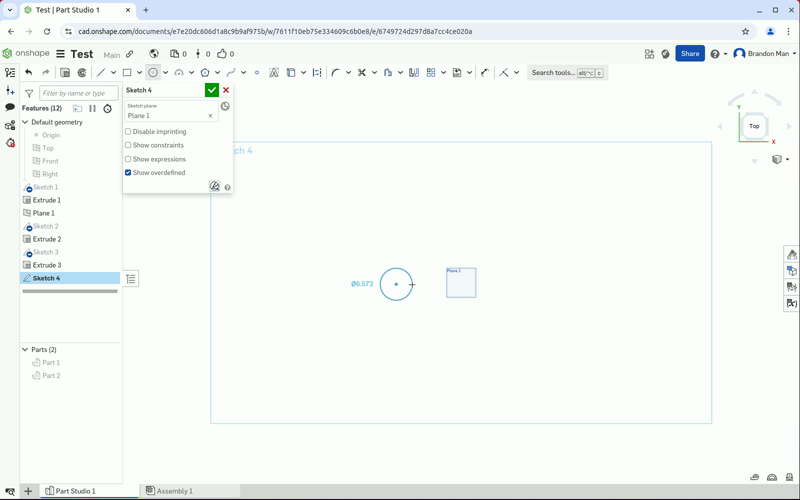
click(412, 284)
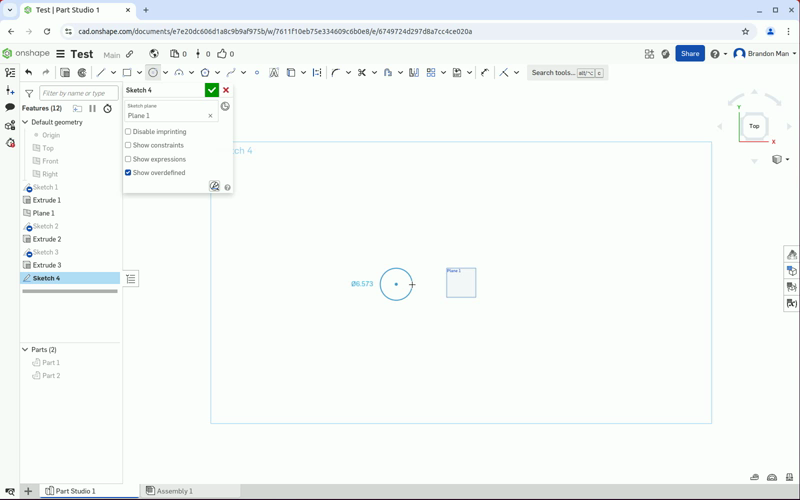
key(esc)
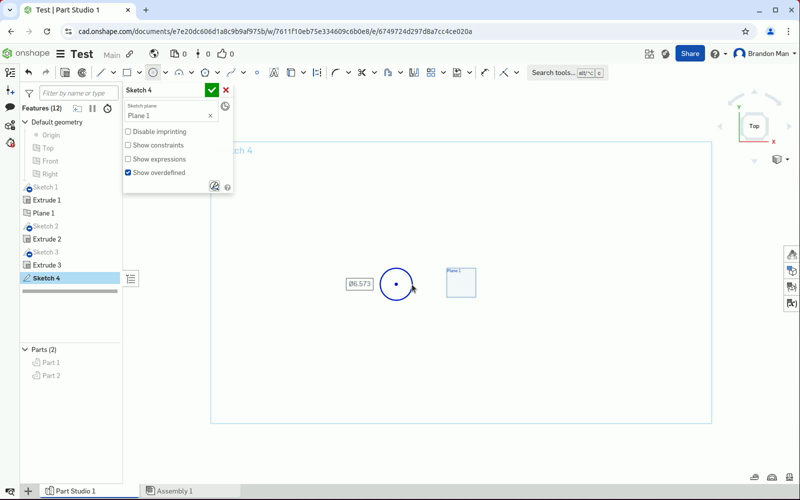
mouse_move(393, 278)
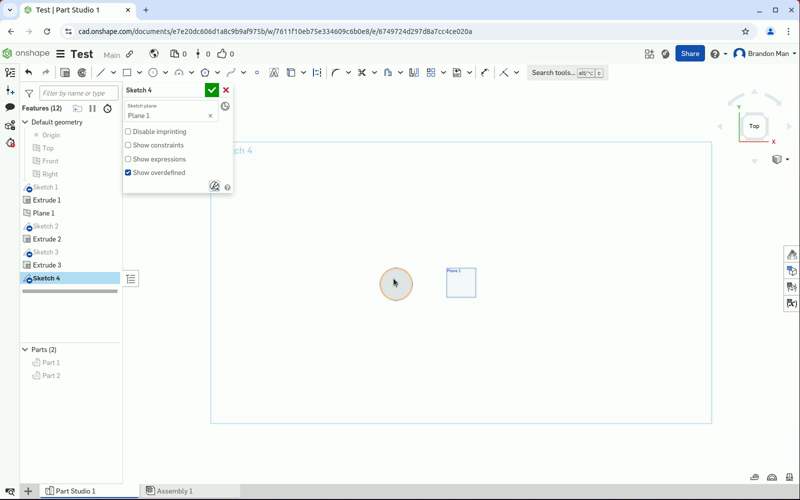
scroll(6)
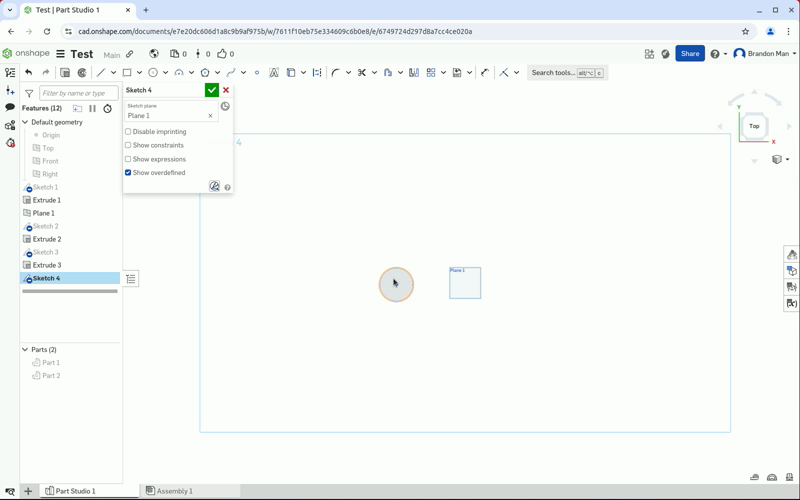
scroll(6)
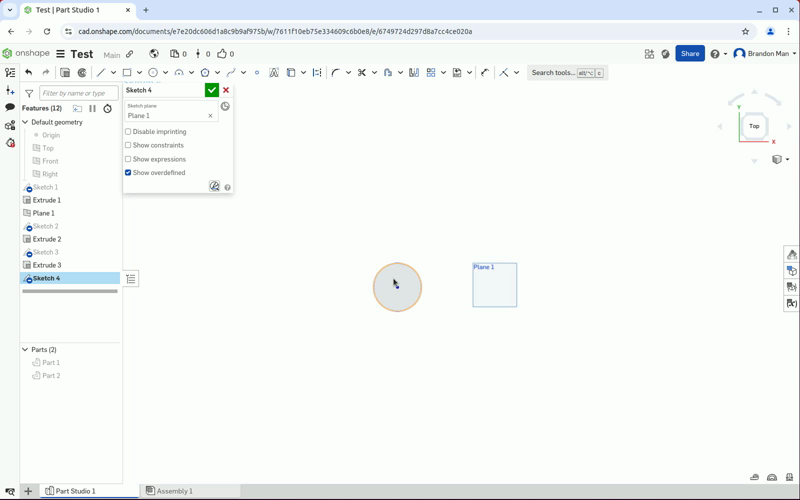
scroll(6)
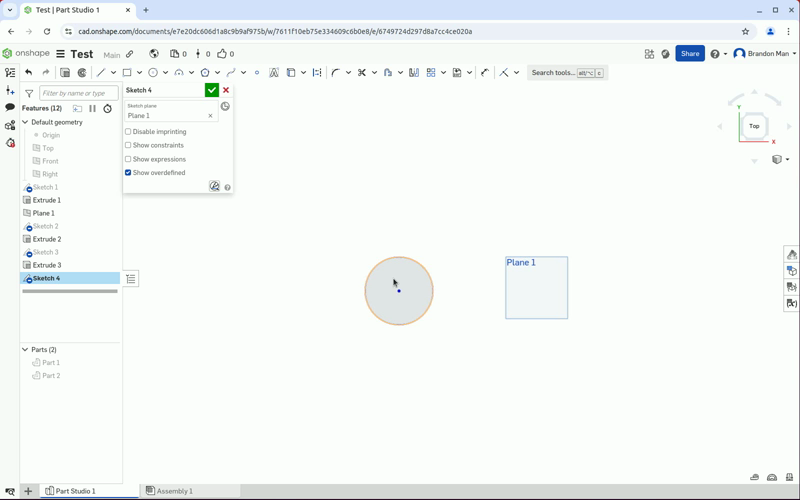
scroll(6)
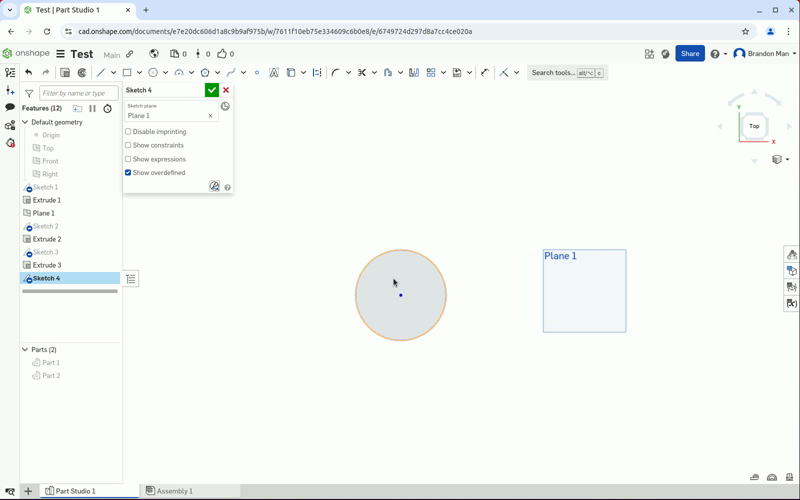
scroll(6)
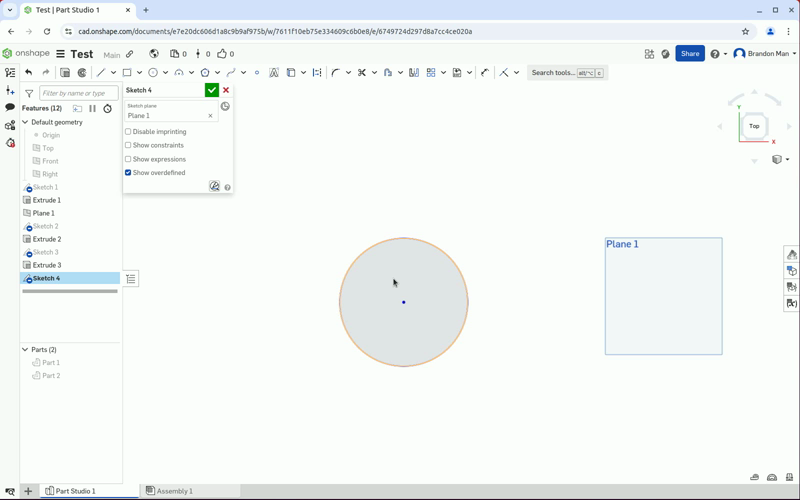
scroll(6)
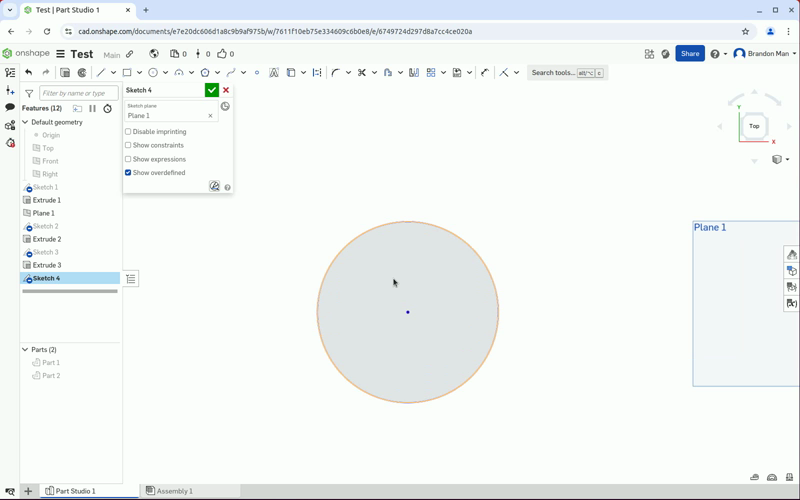
scroll(6)
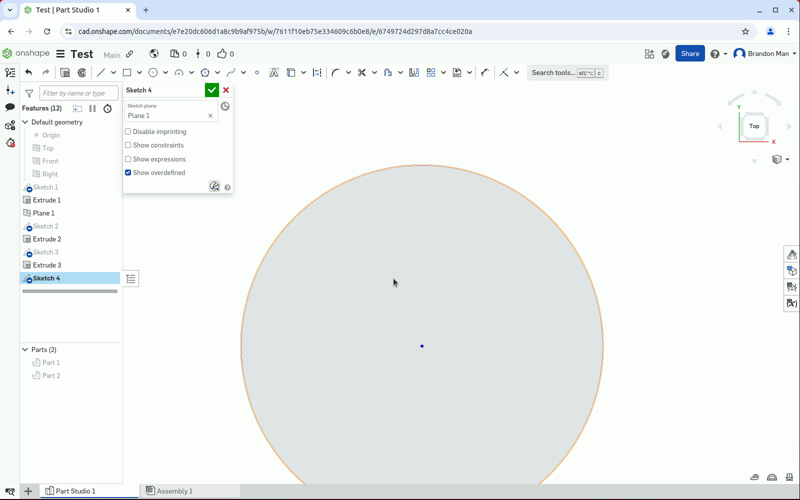
click(393, 278)
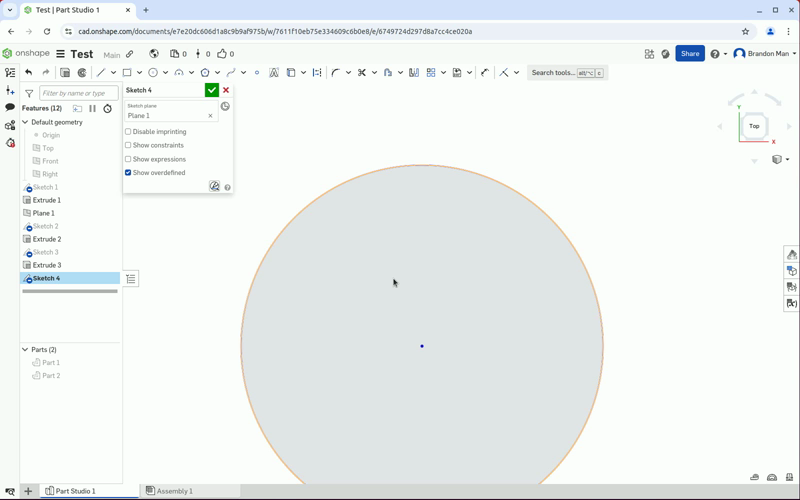
scroll(-6)
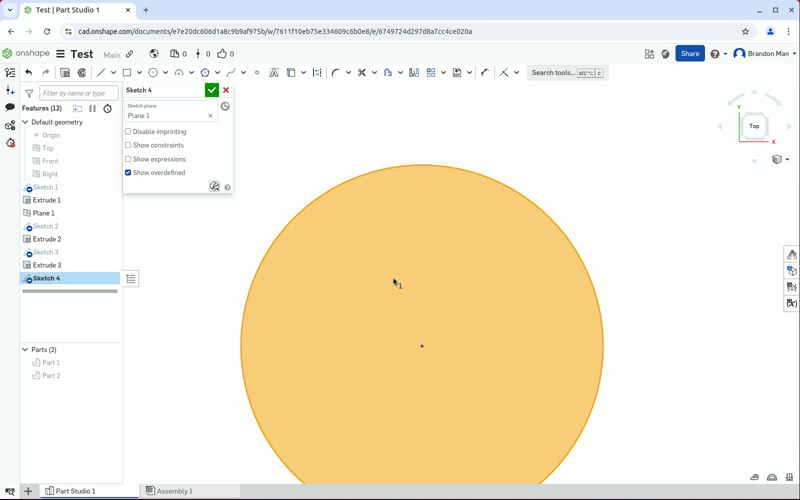
scroll(-6)
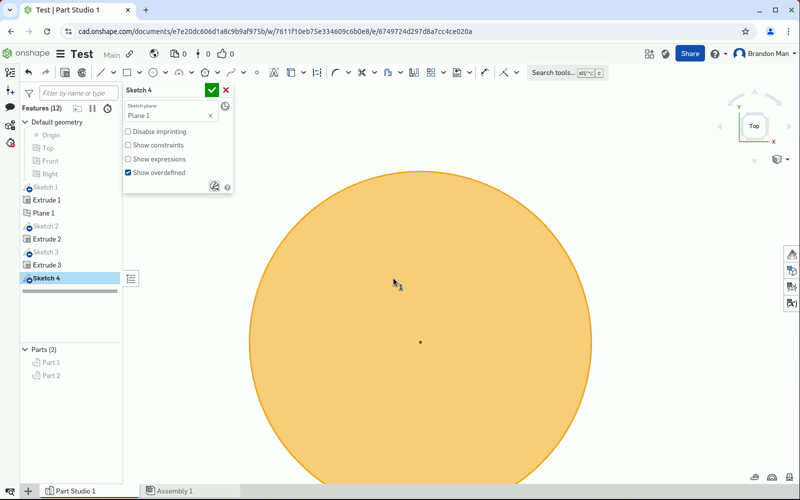
scroll(-6)
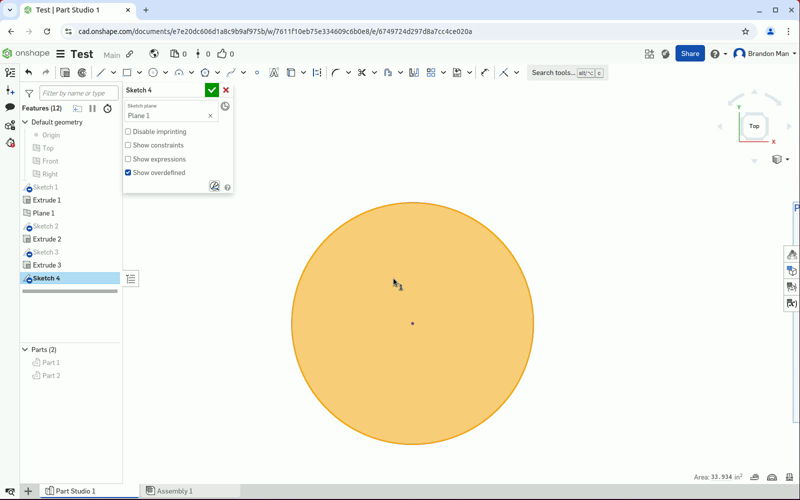
scroll(-6)
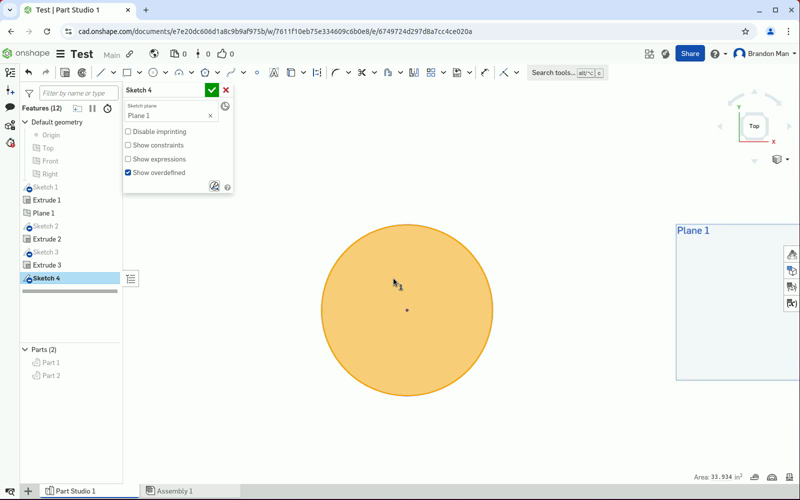
scroll(-6)
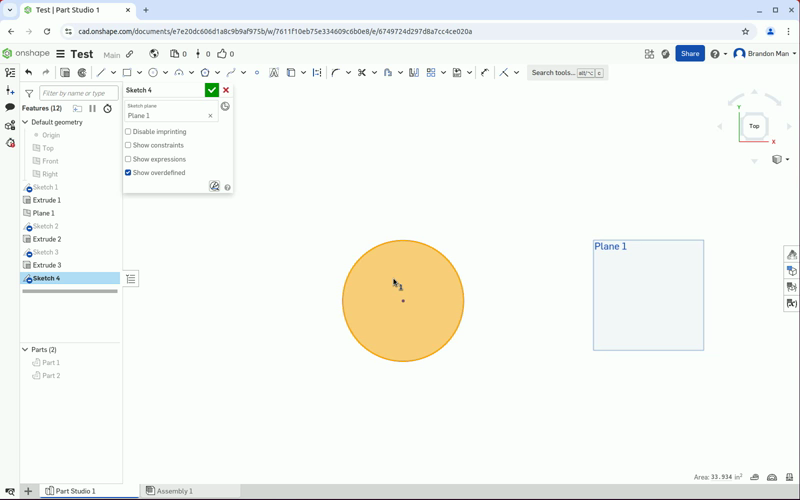
scroll(-6)
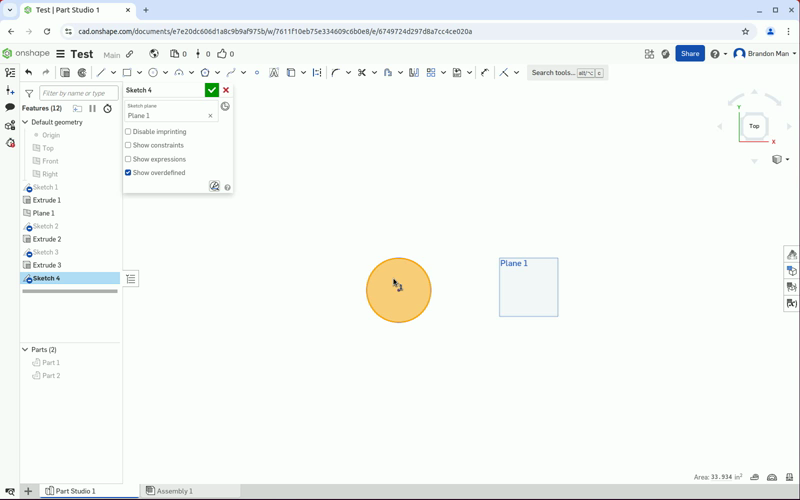
scroll(-6)
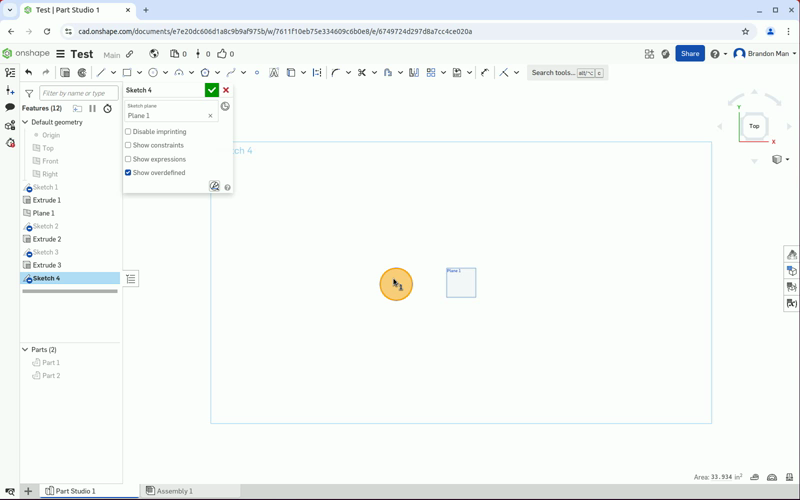
mouse_move(73, 352)
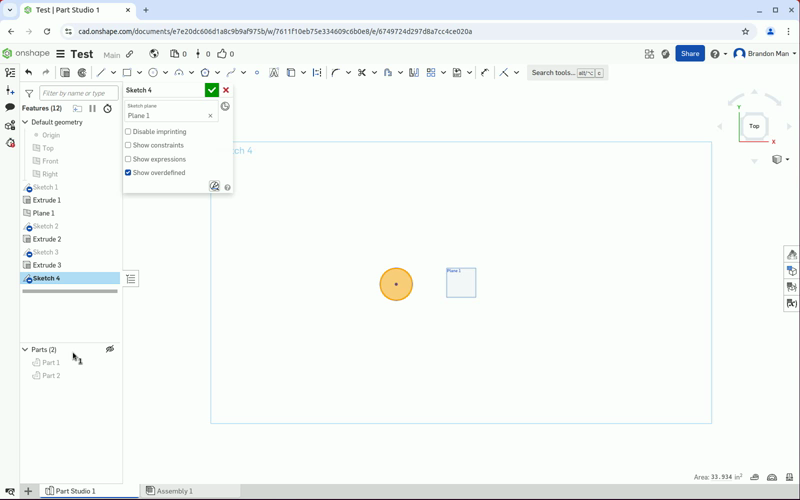
key(shift+y)
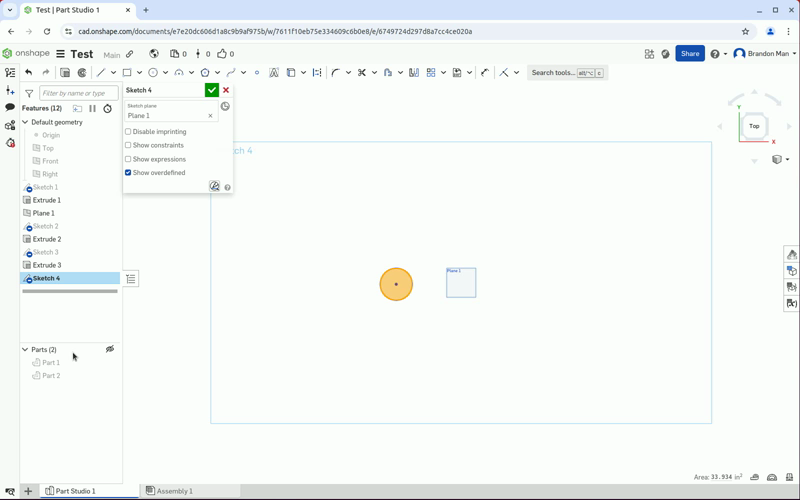
key(shift+e)
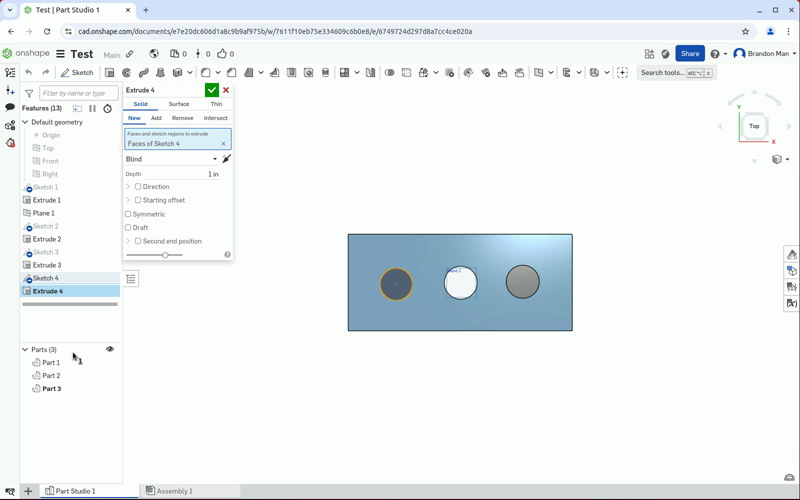
mouse_move(143, 106)
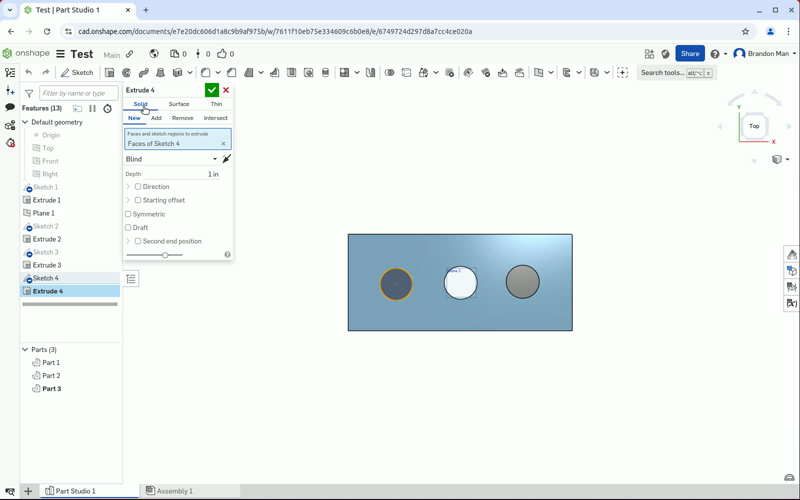
click(143, 106)
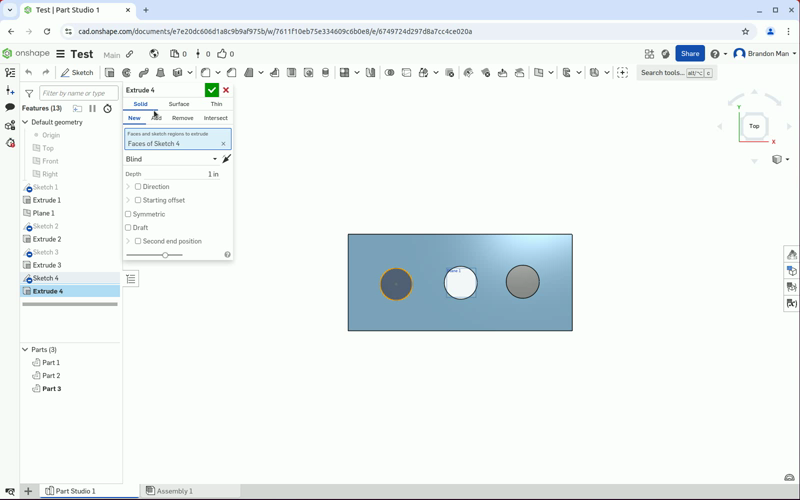
mouse_move(186, 120)
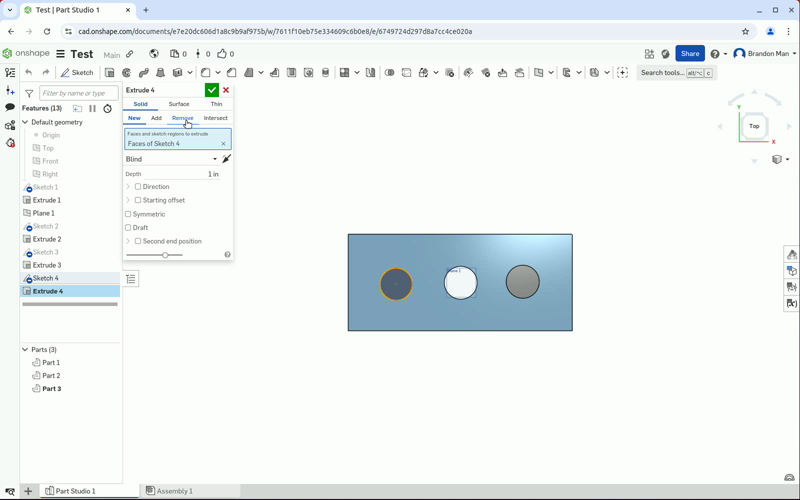
click(186, 120)
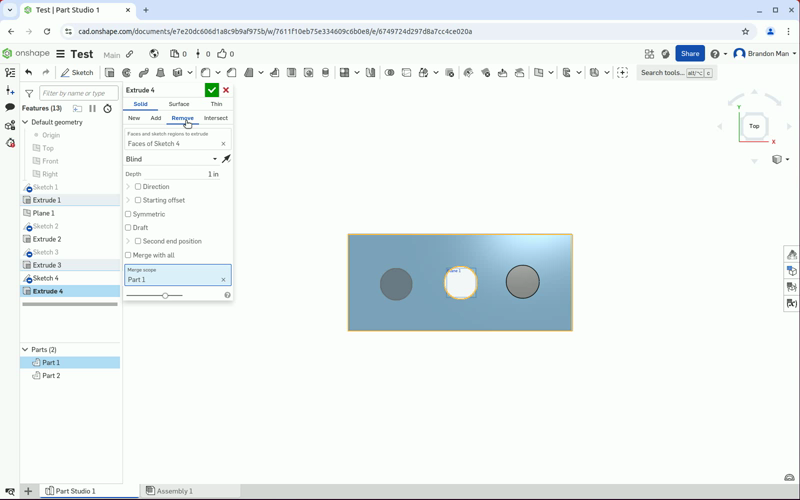
key(tab, 4)
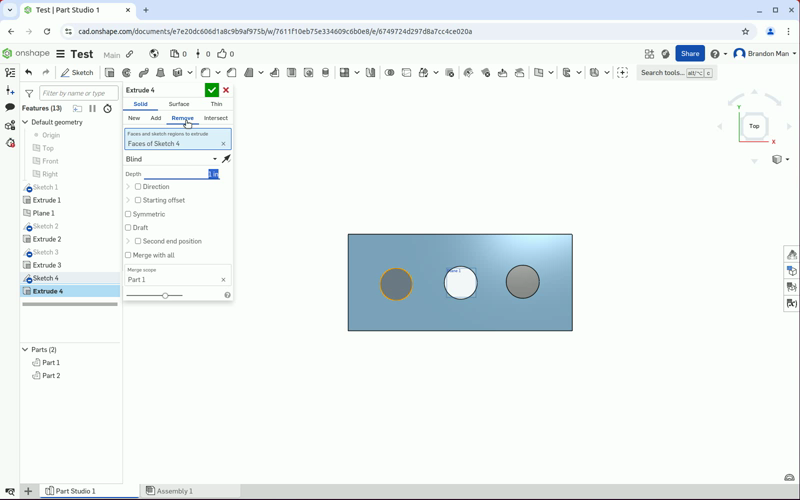
text(3.37)
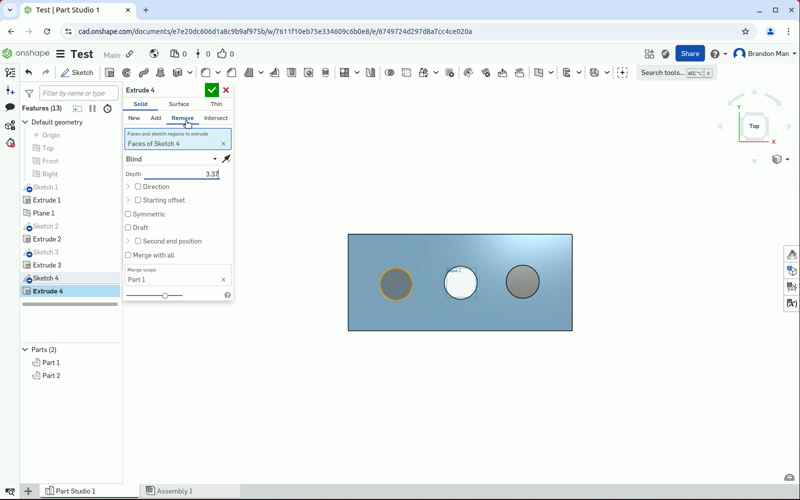
key(tab, 6)
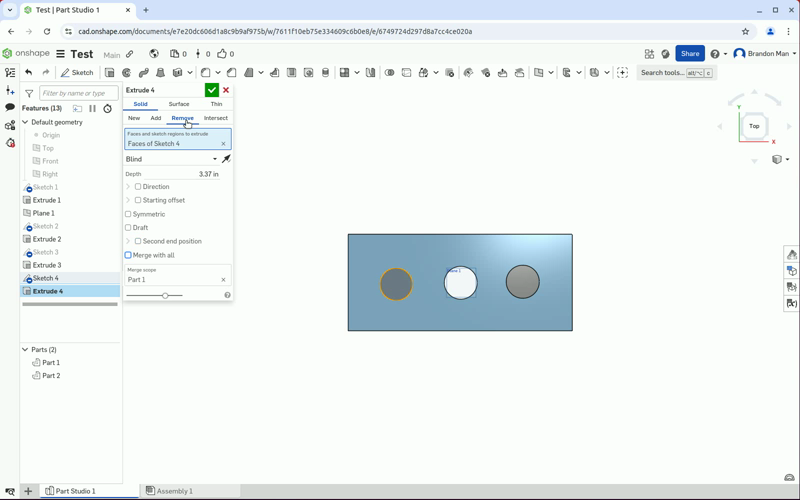
key(space)
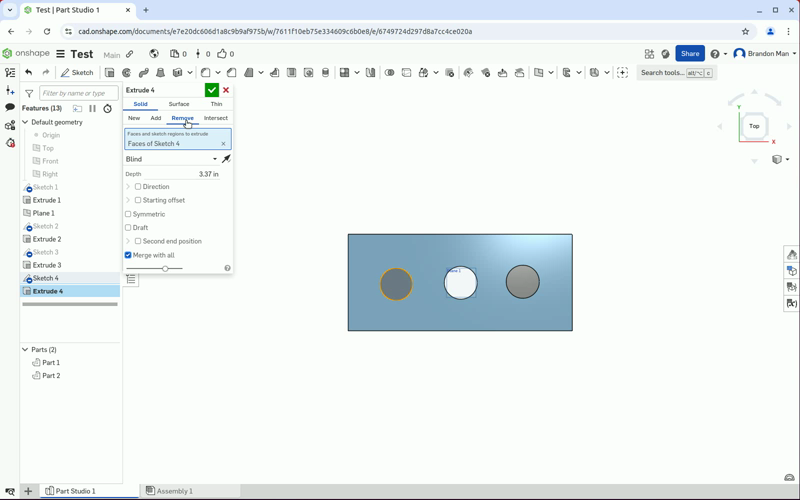
key(enter)
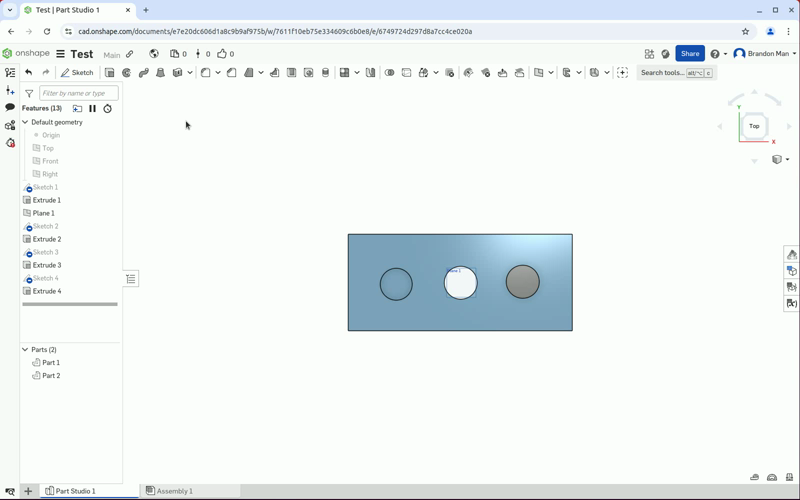
key(shift+h)
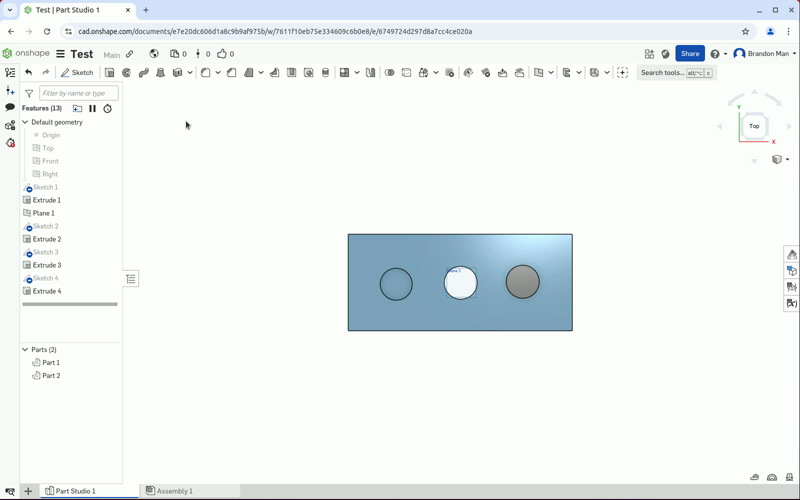
key(shift+h)
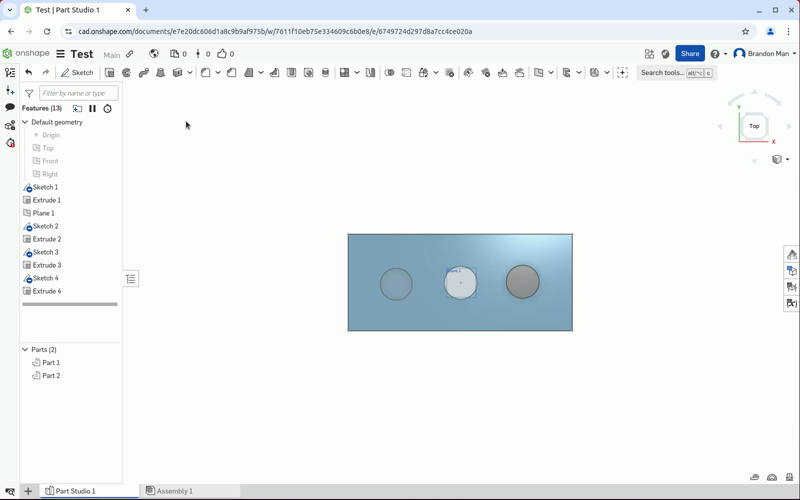
key(shift+7)
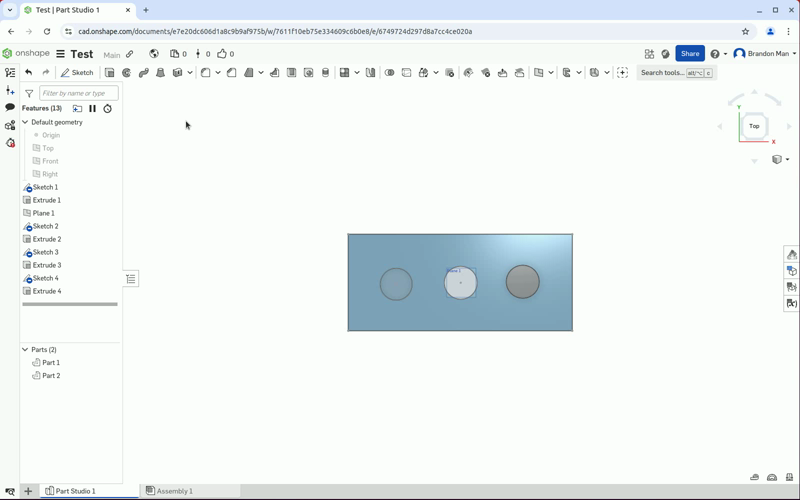
key(up, 3)
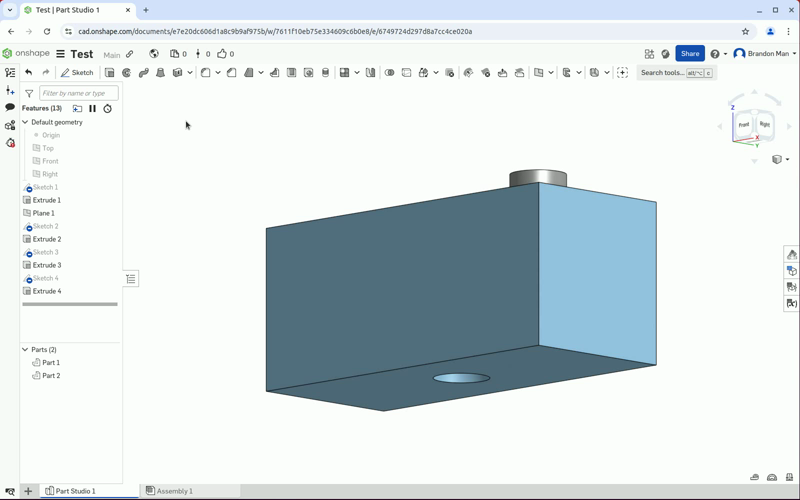
key(left, 3)
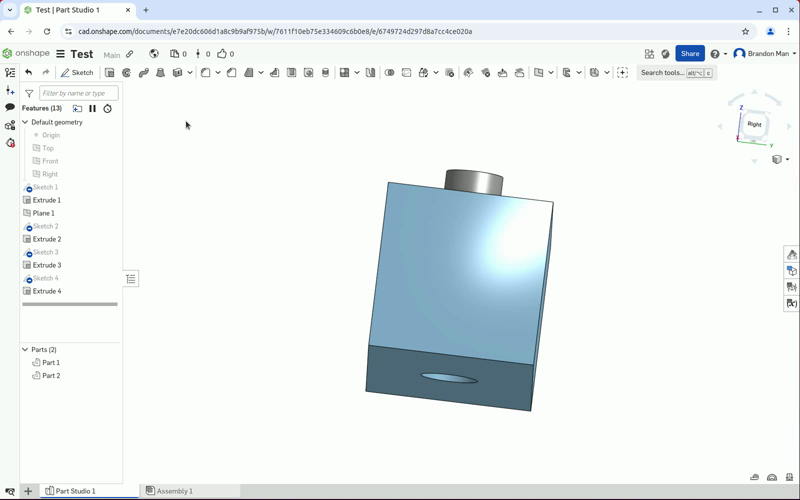
key(right, 3)
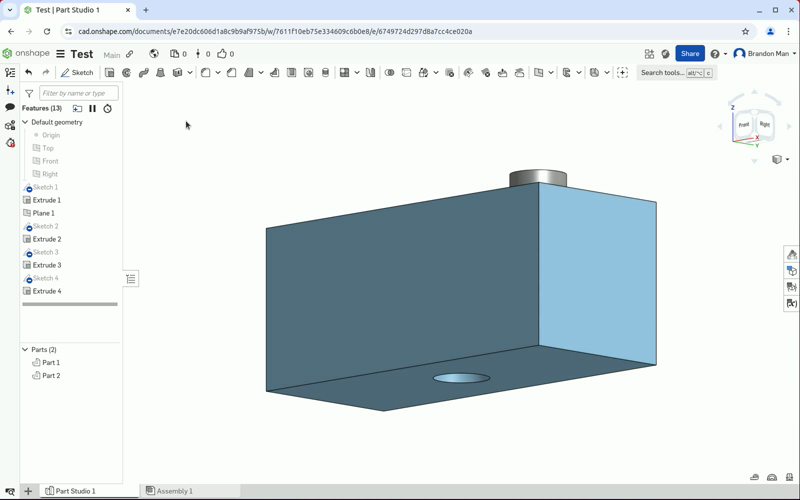
key(down, 3)
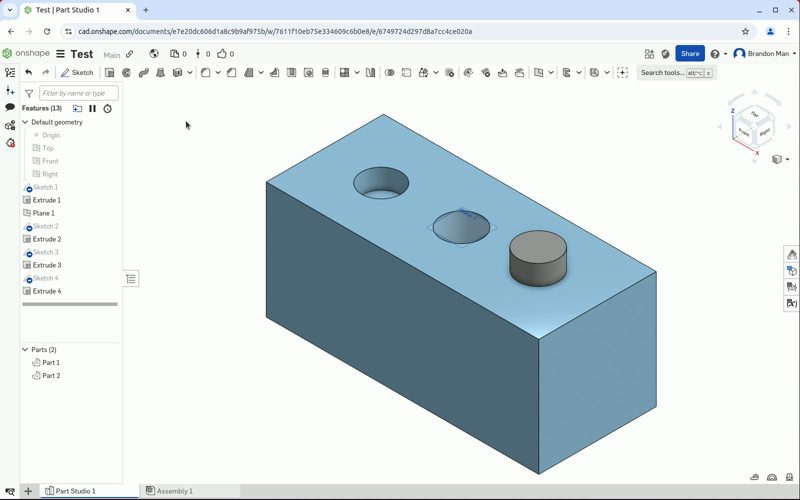
mouse_move(73, 189)
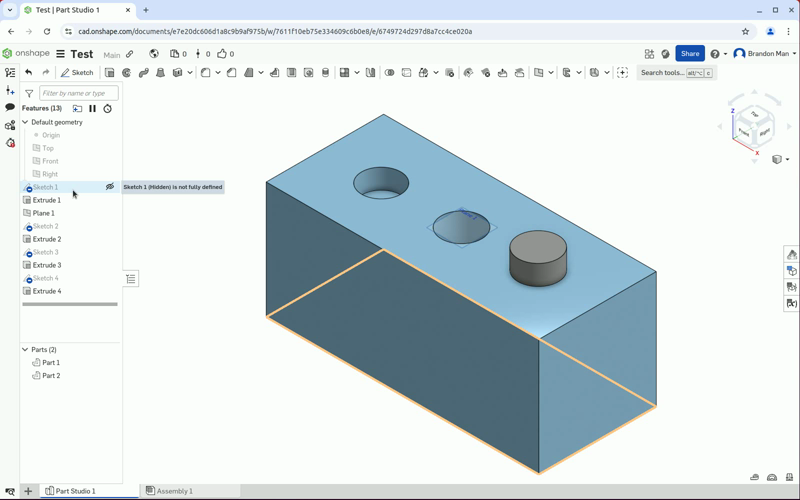
click(73, 189)